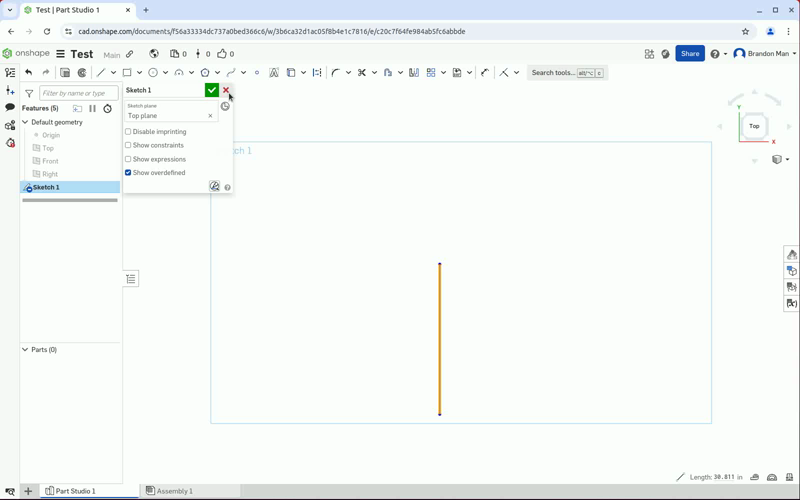
key(shift+h)
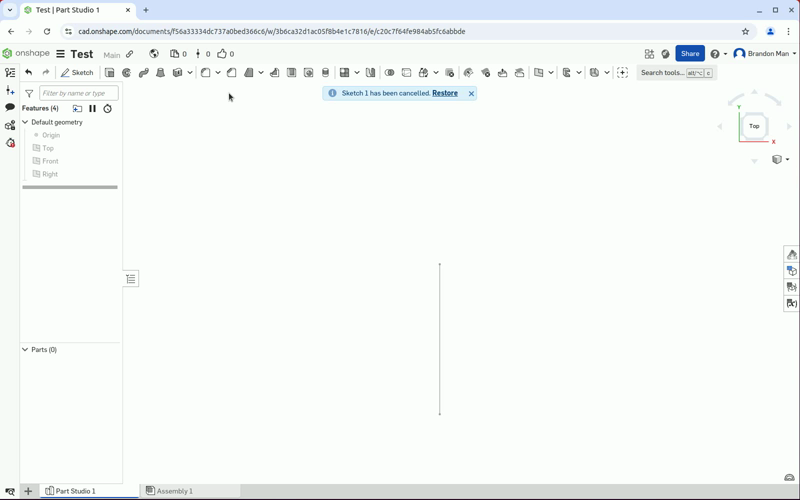
mouse_move(73, 352)
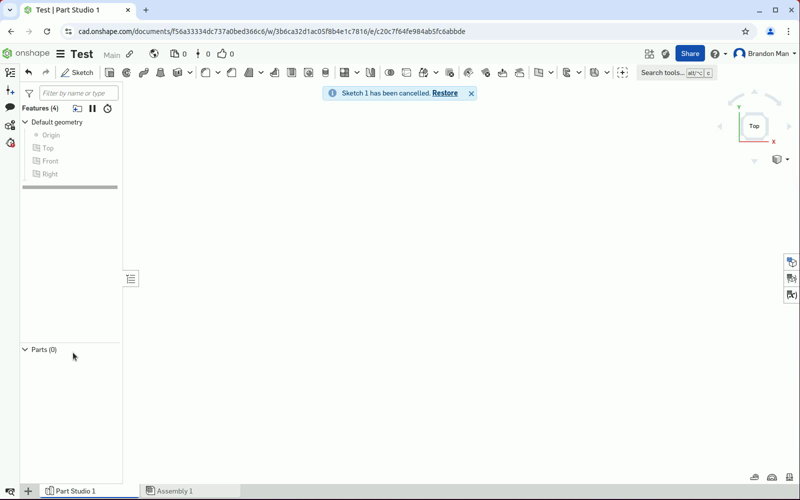
key(y)
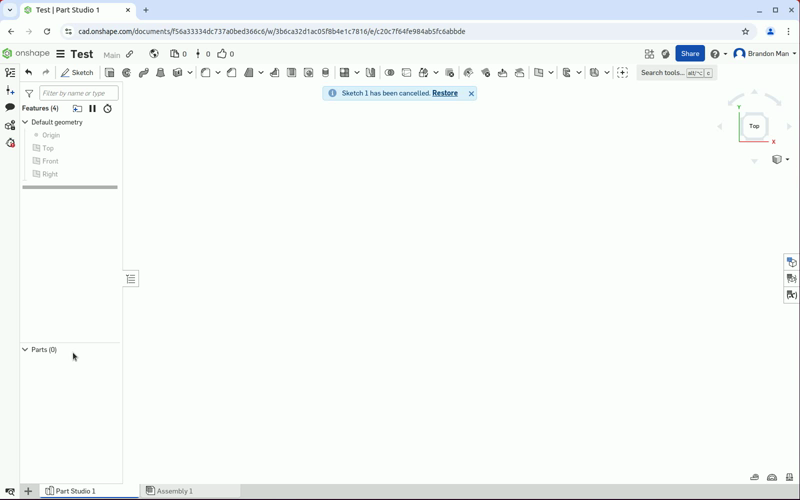
key(shift+p)
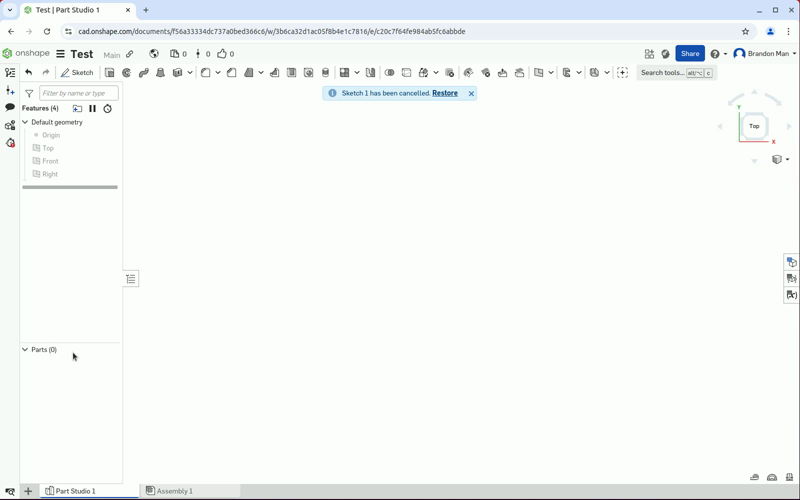
key(space)
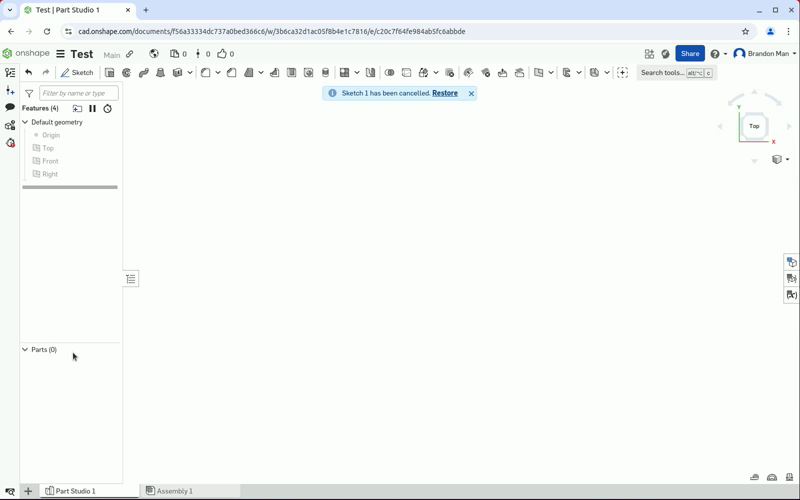
key_down(shift)
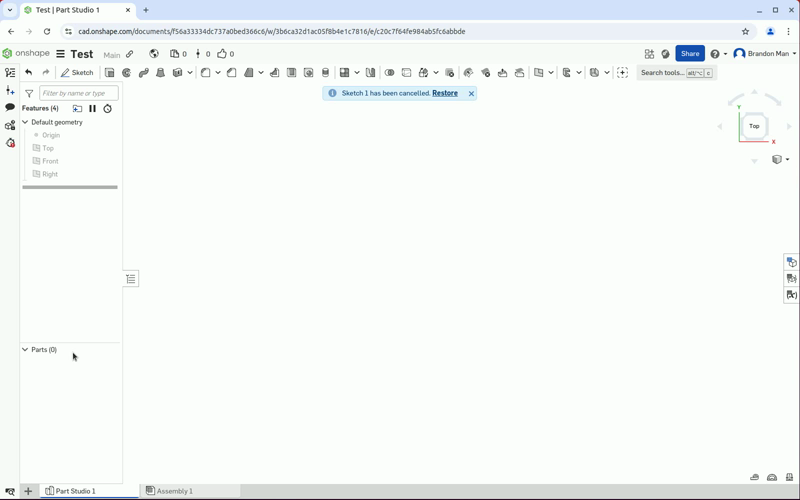
key(up)
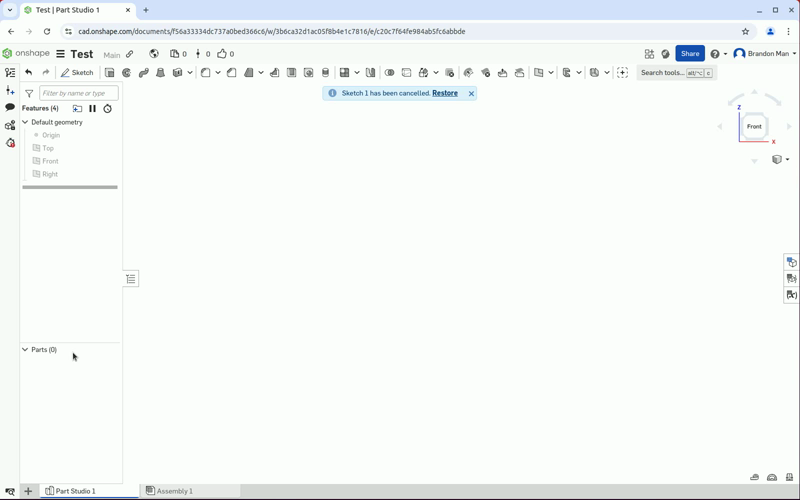
key_up(shift)
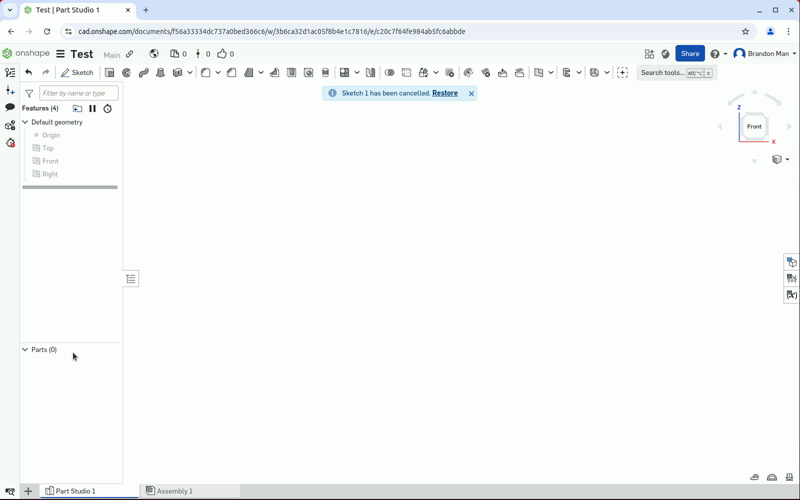
mouse_move(73, 352)
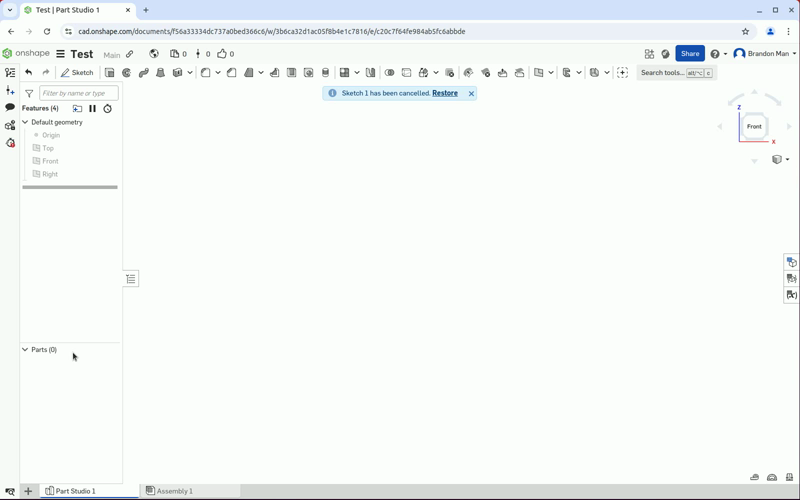
key(shift+y)
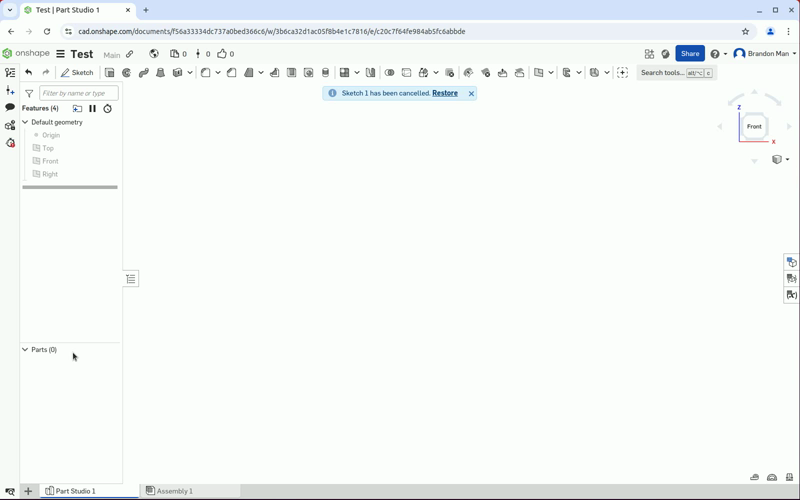
key(shift+s)
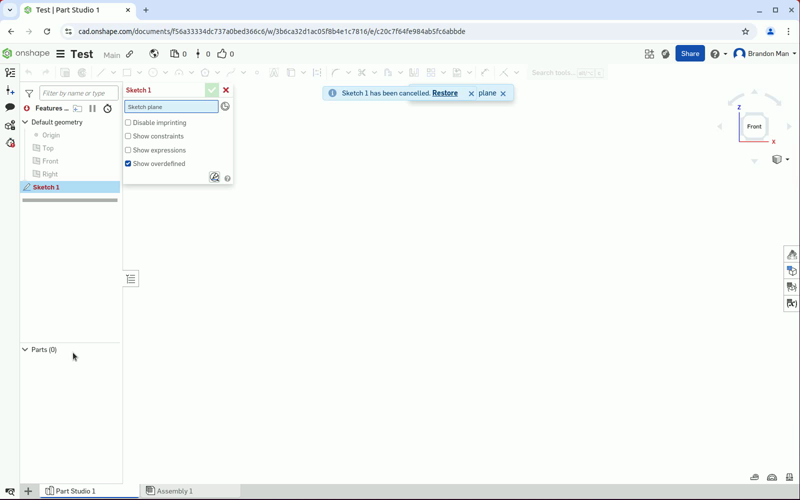
mouse_move(73, 163)
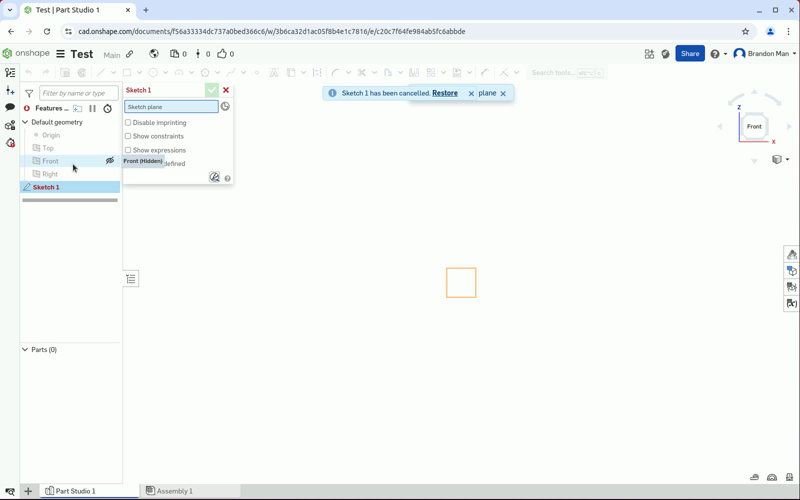
click(73, 163)
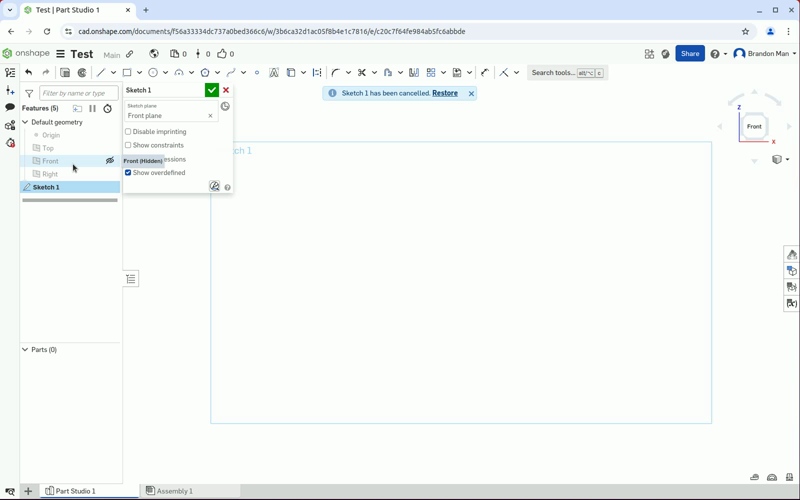
mouse_move(73, 352)
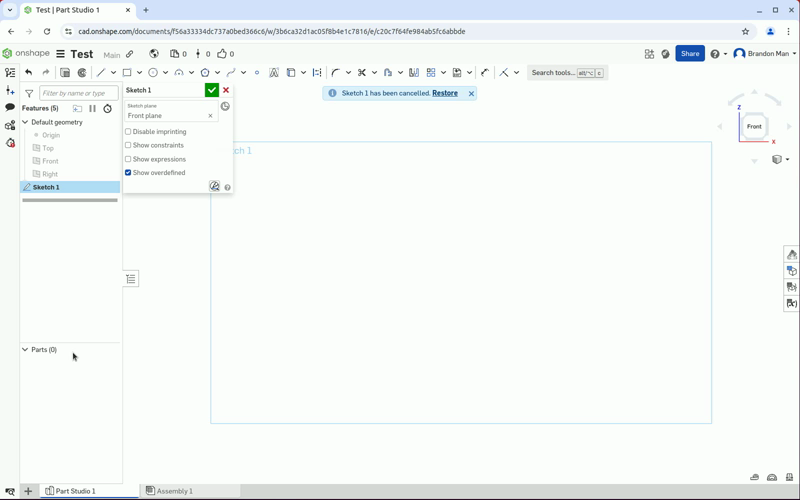
key(y)
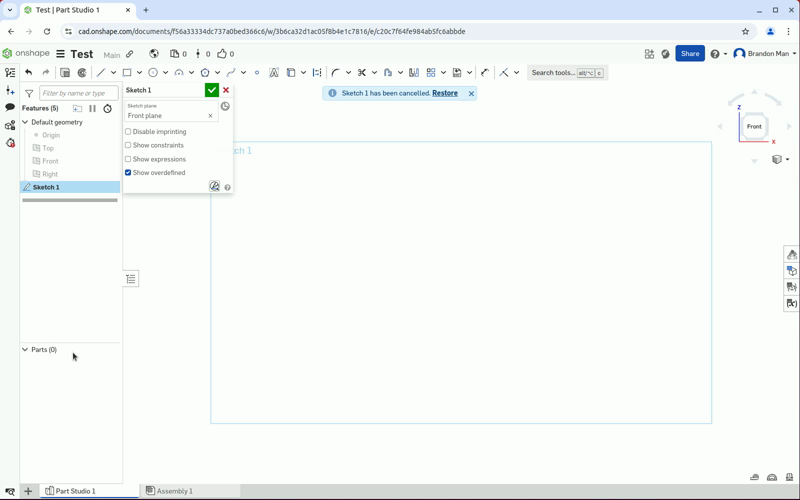
key(l)
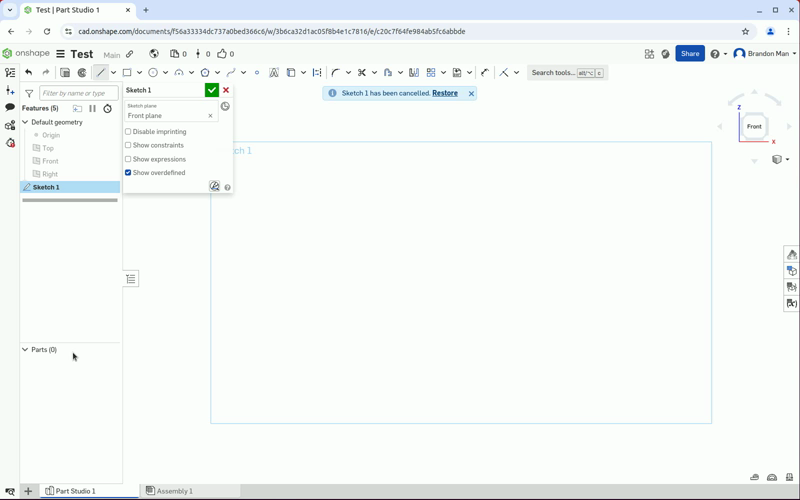
key_down(shift)
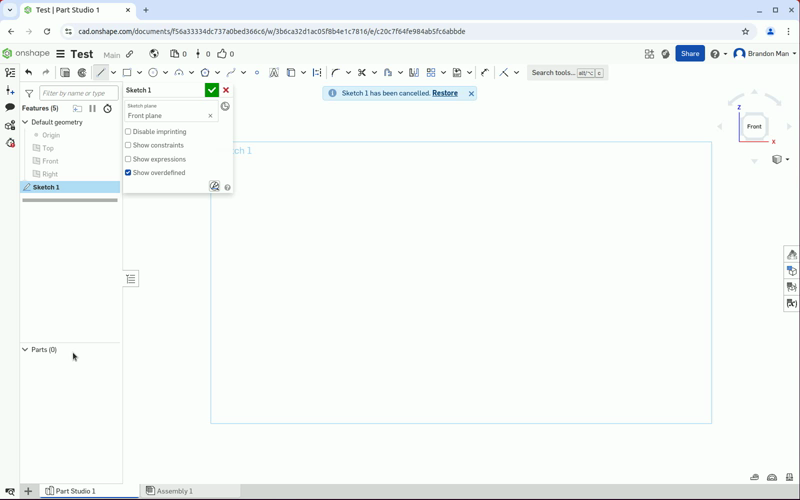
mouse_move(460, 282)
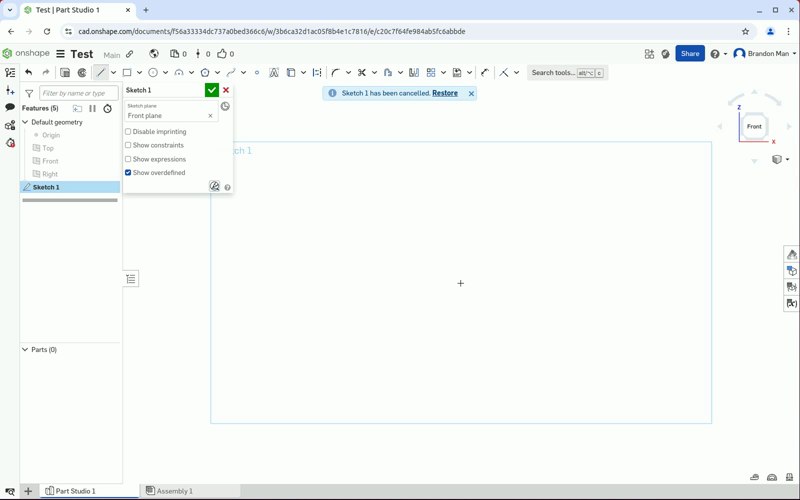
click(460, 282)
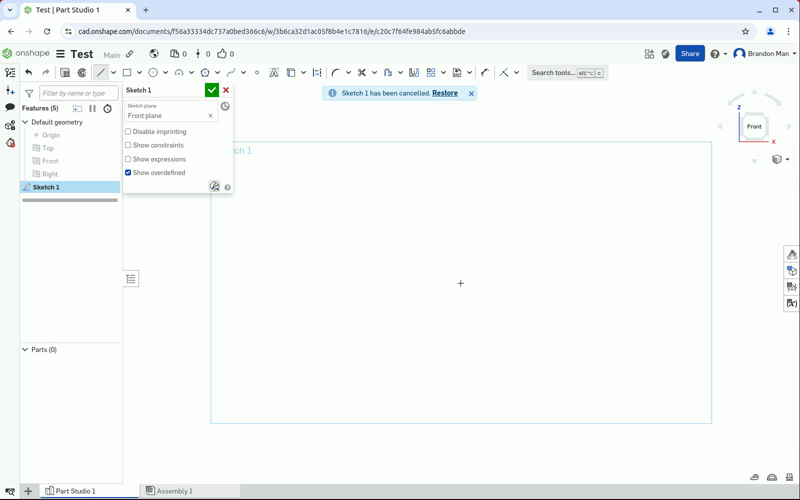
key_up(shift)
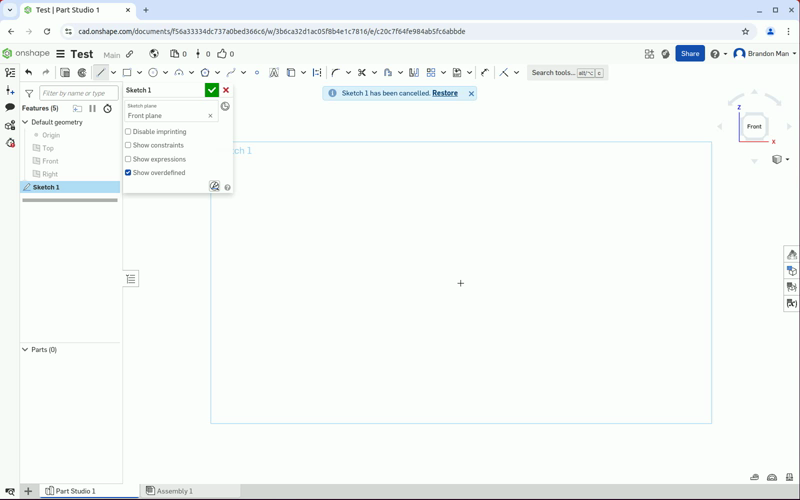
key_down(shift)
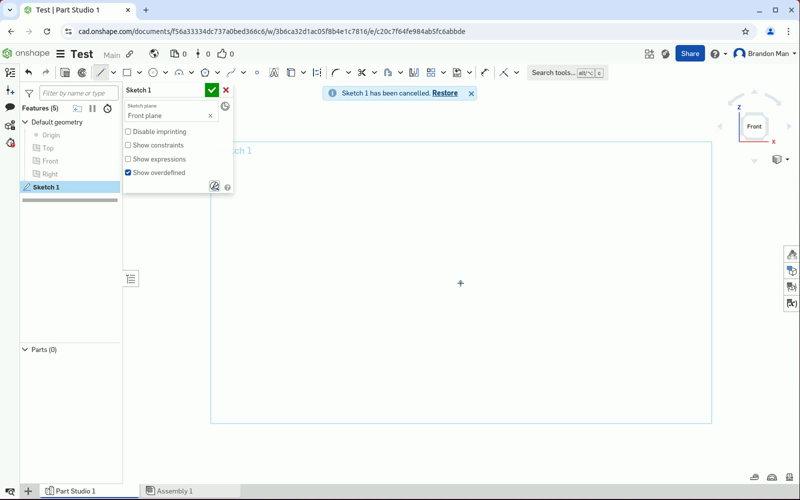
mouse_move(573, 282)
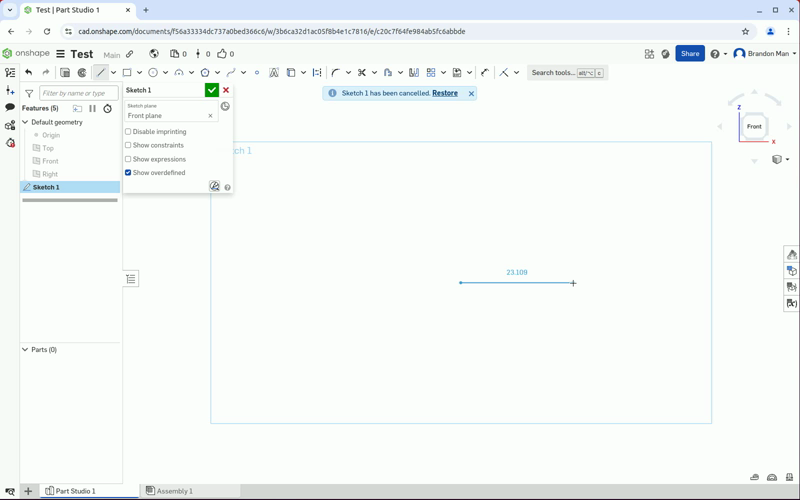
click(573, 282)
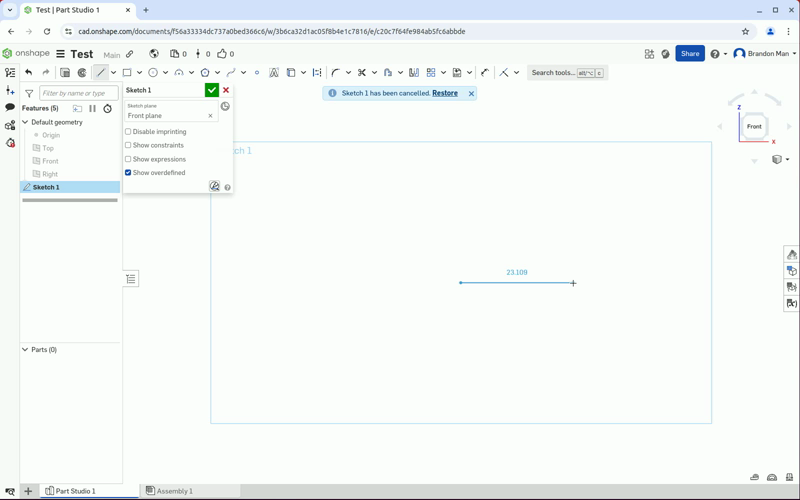
key_up(shift)
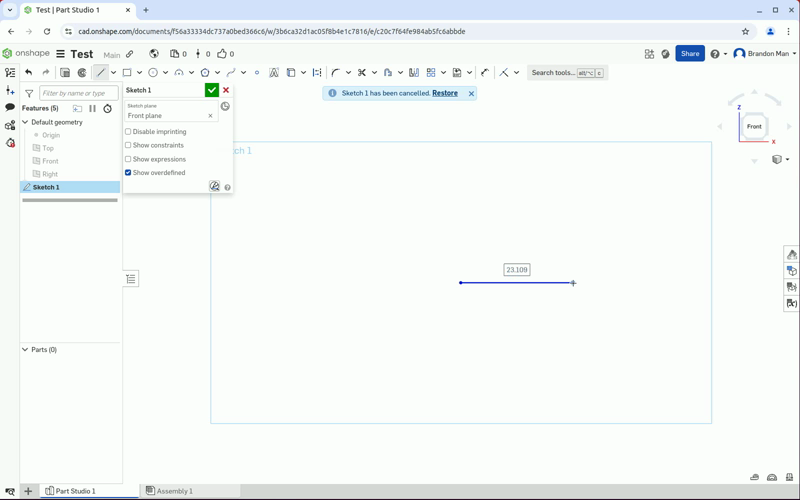
key_down(shift)
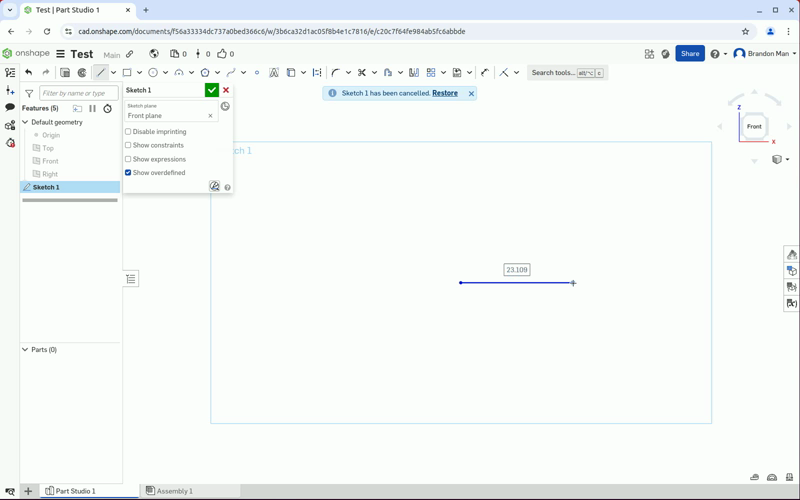
mouse_move(573, 170)
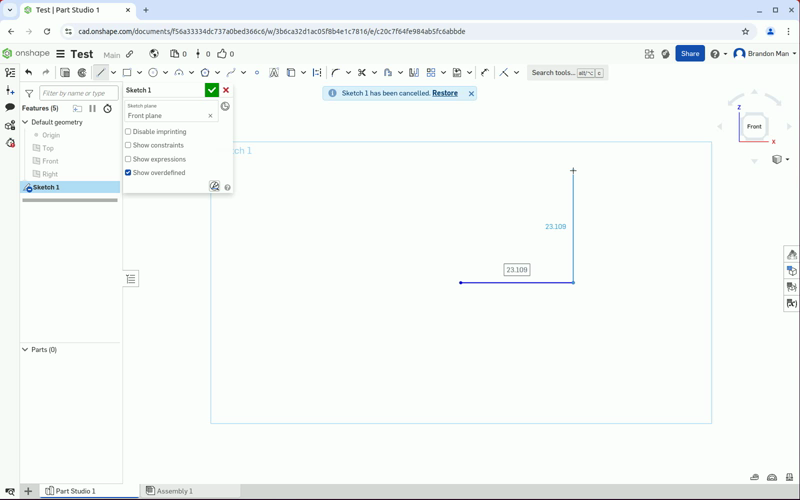
click(573, 170)
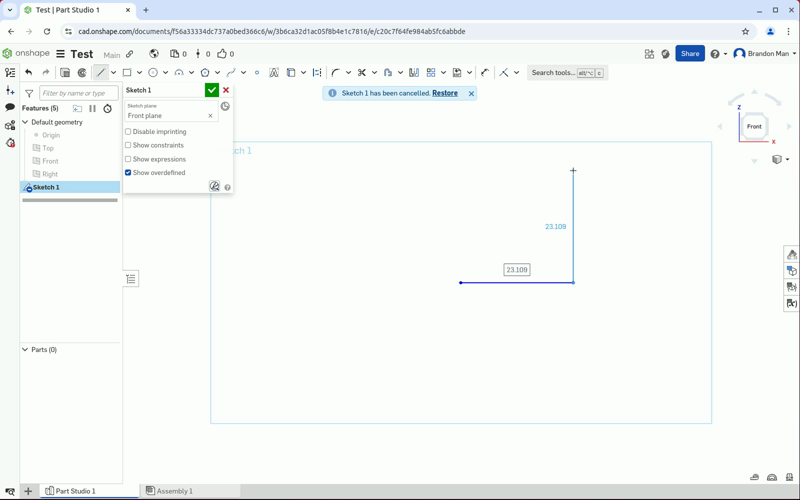
key_up(shift)
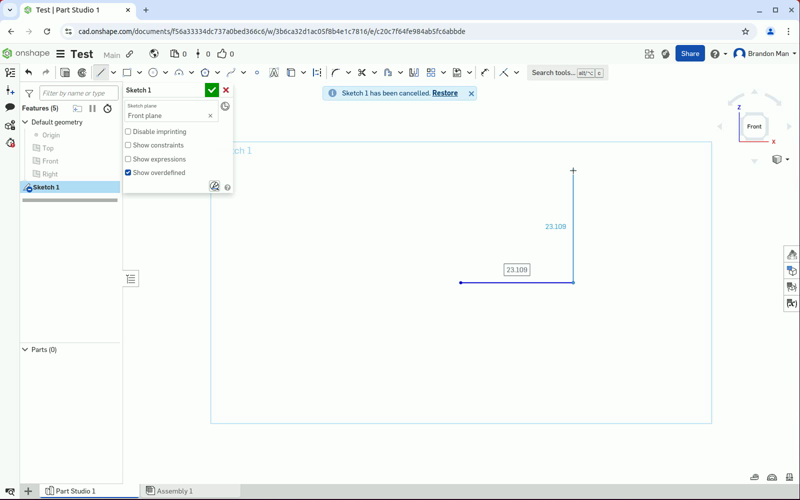
key_down(shift)
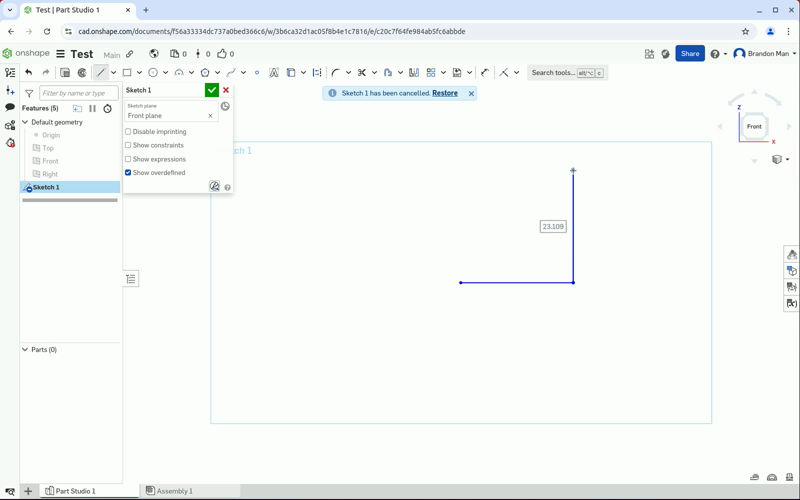
mouse_move(460, 170)
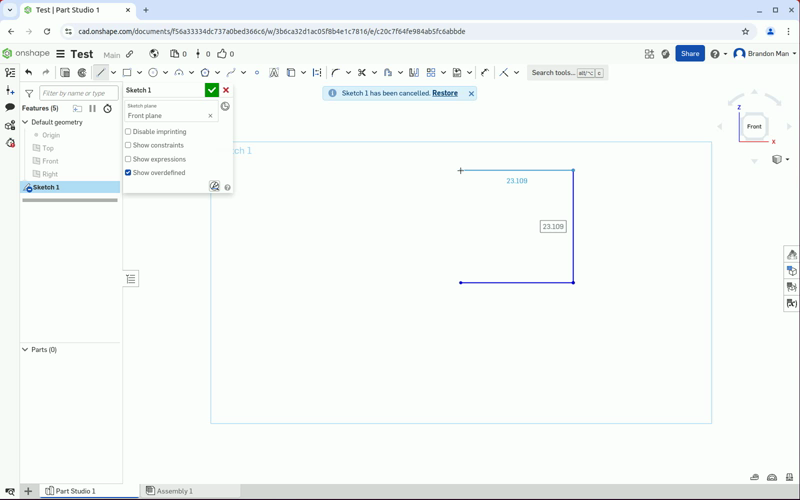
click(460, 170)
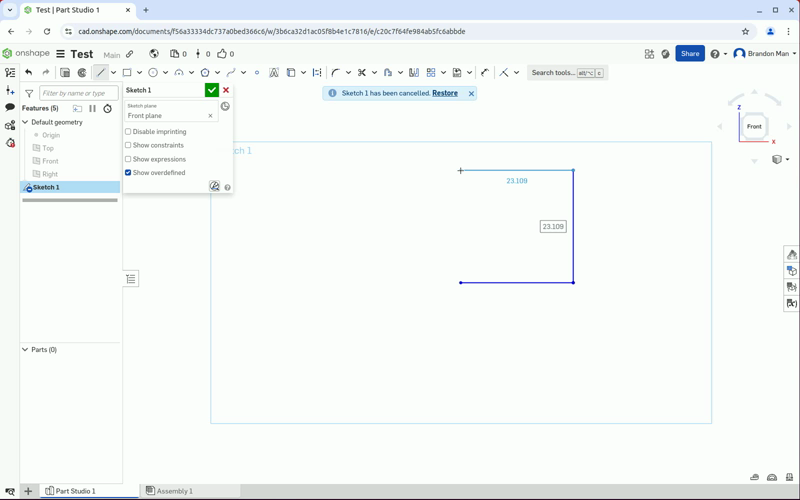
key_up(shift)
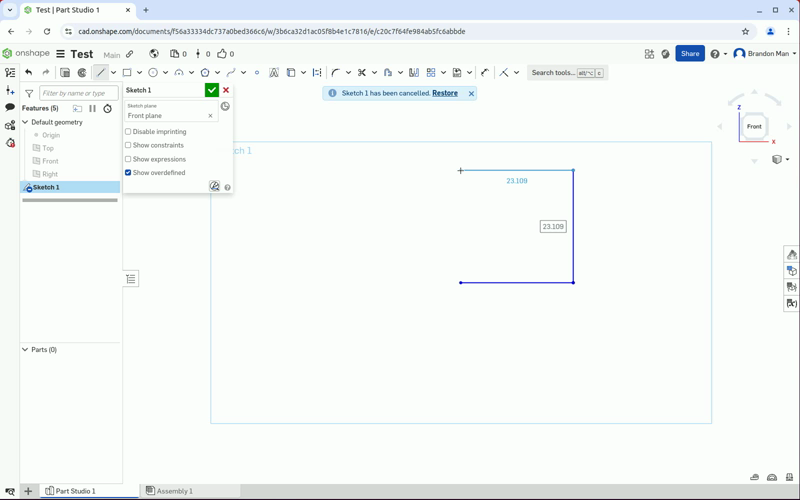
key_down(shift)
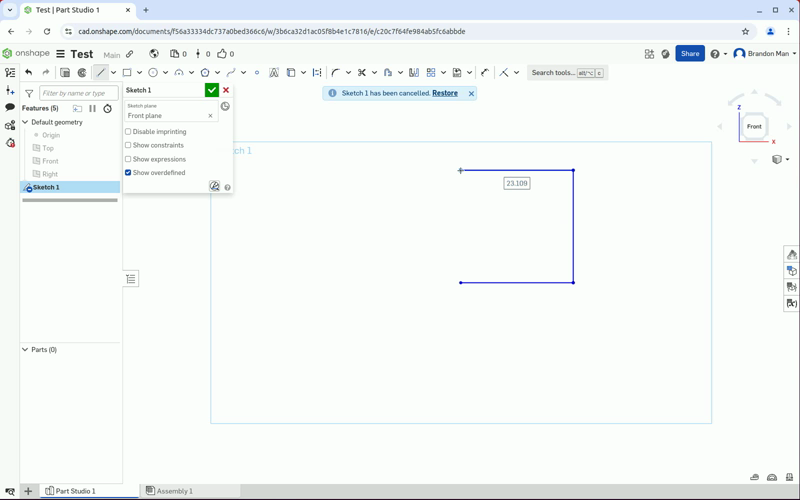
mouse_move(460, 282)
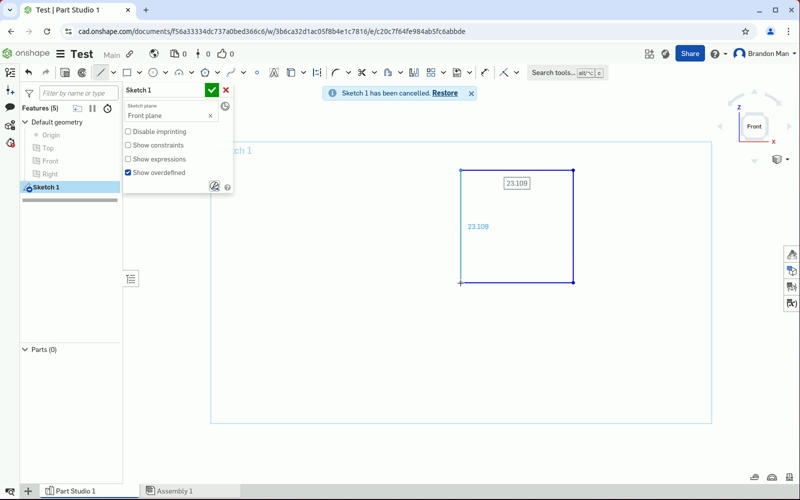
key_up(shift)
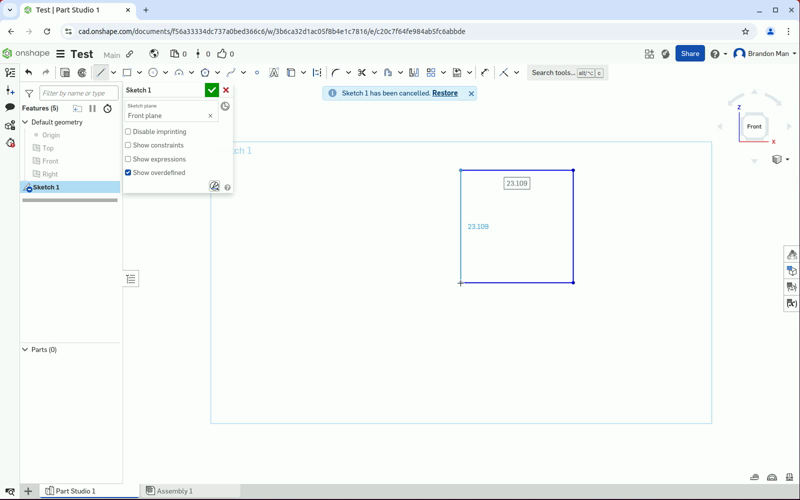
click(460, 282)
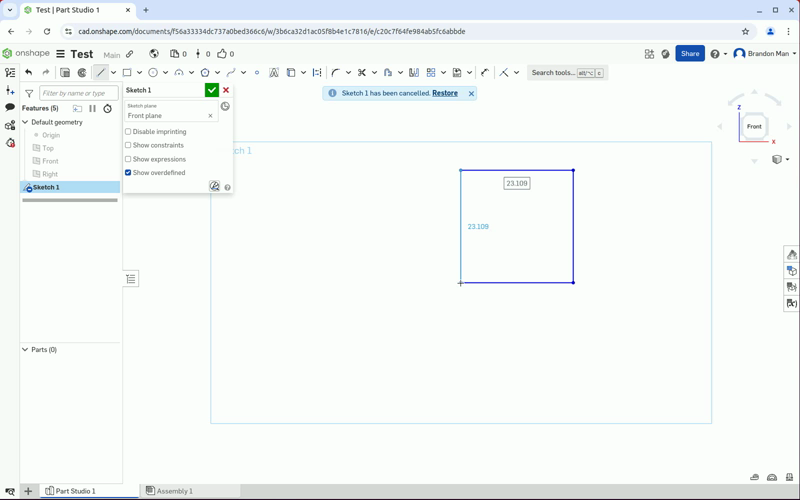
key(esc)
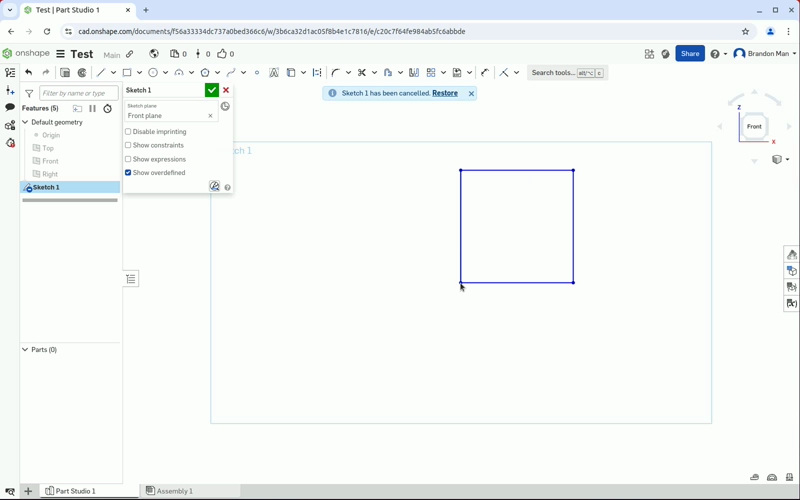
mouse_move(537, 216)
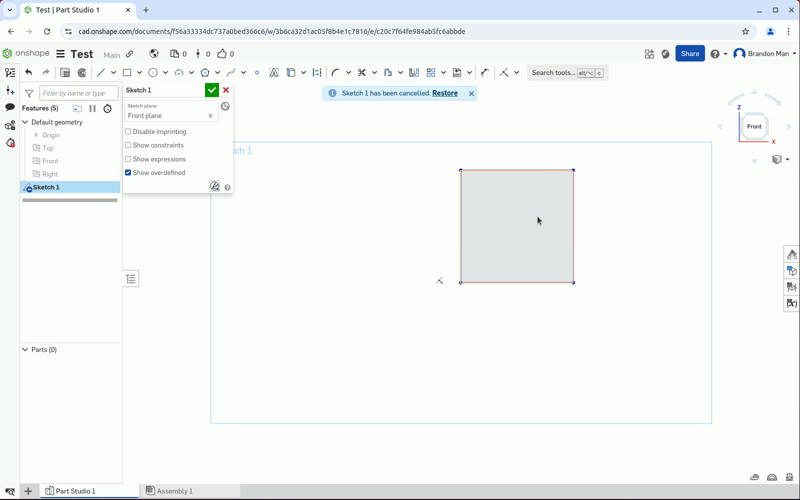
click(537, 216)
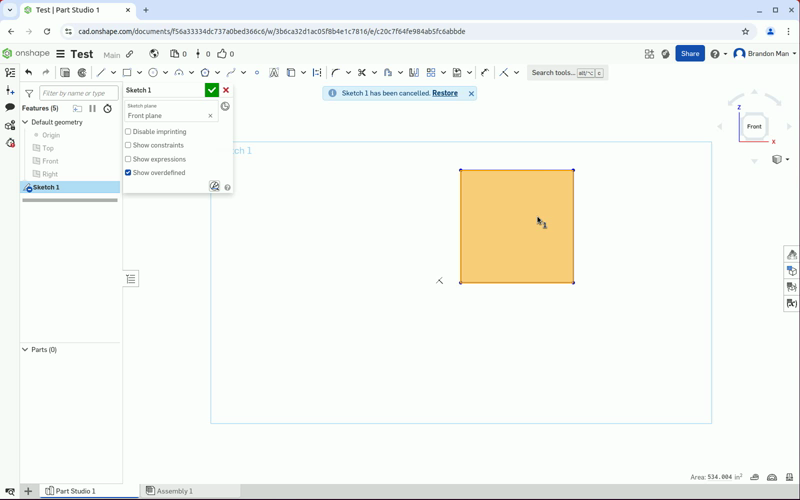
mouse_move(73, 352)
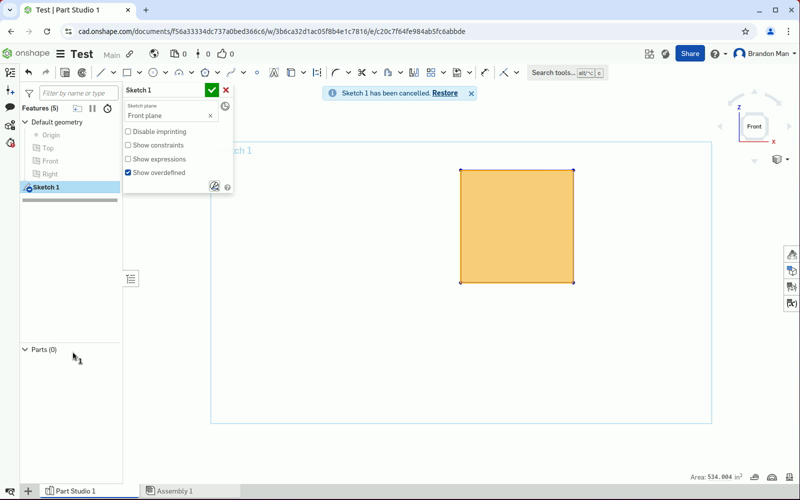
key(shift+y)
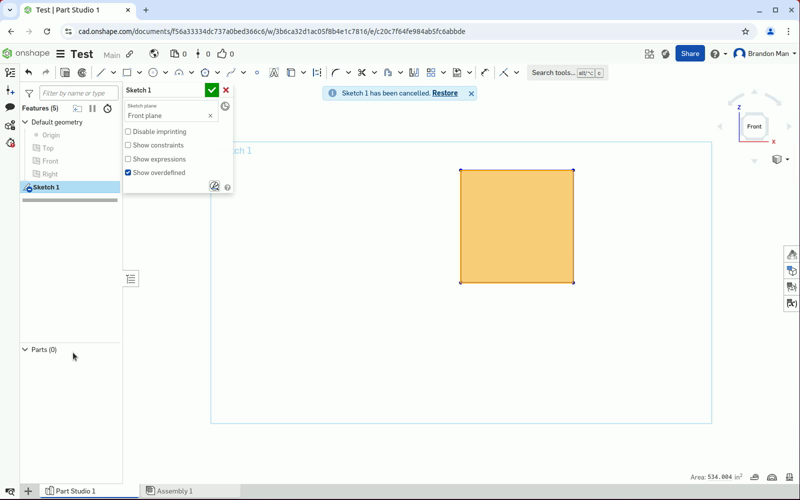
key(shift+e)
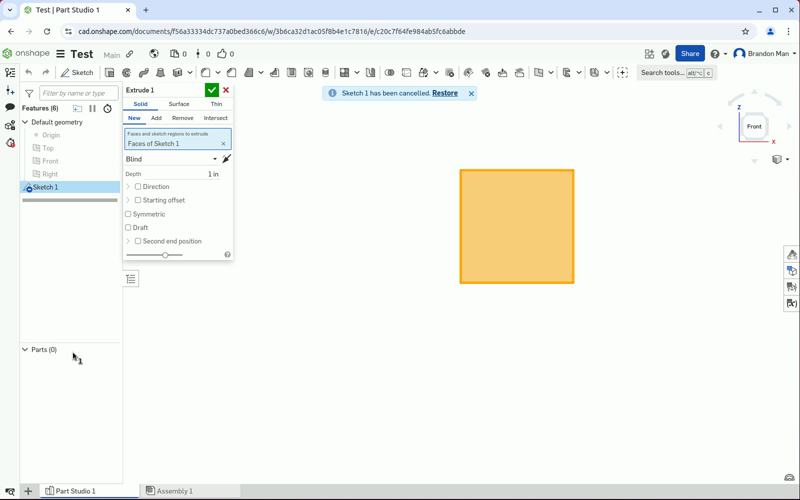
mouse_move(143, 106)
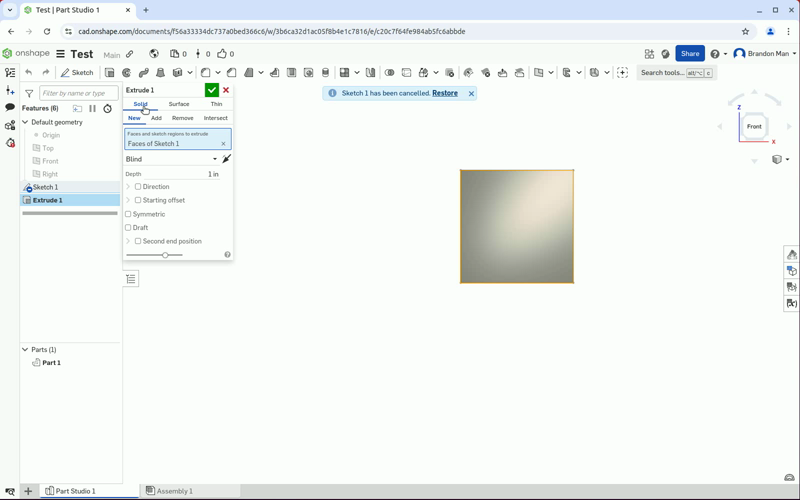
click(143, 106)
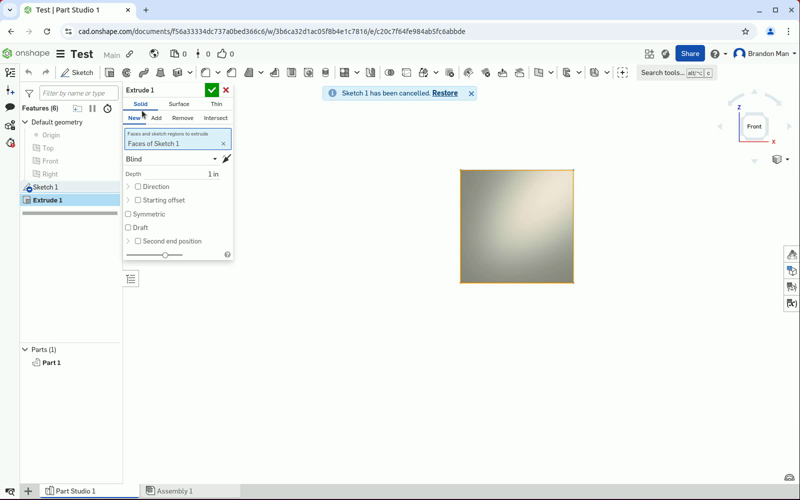
mouse_move(137, 120)
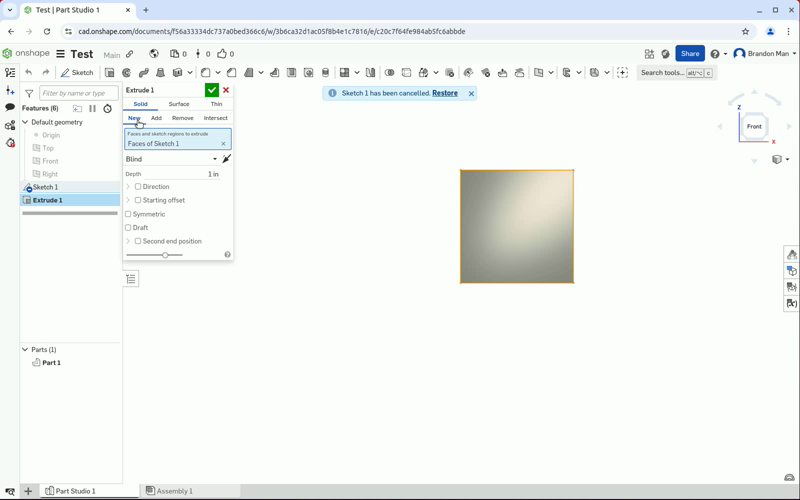
click(137, 120)
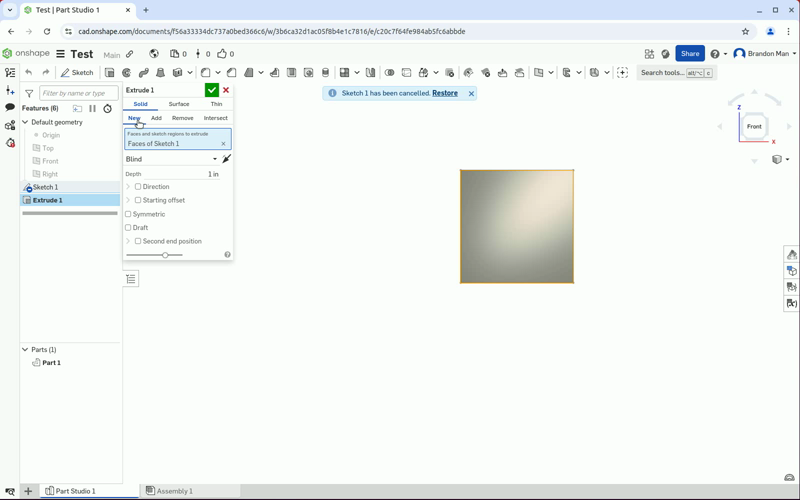
key(tab, 4)
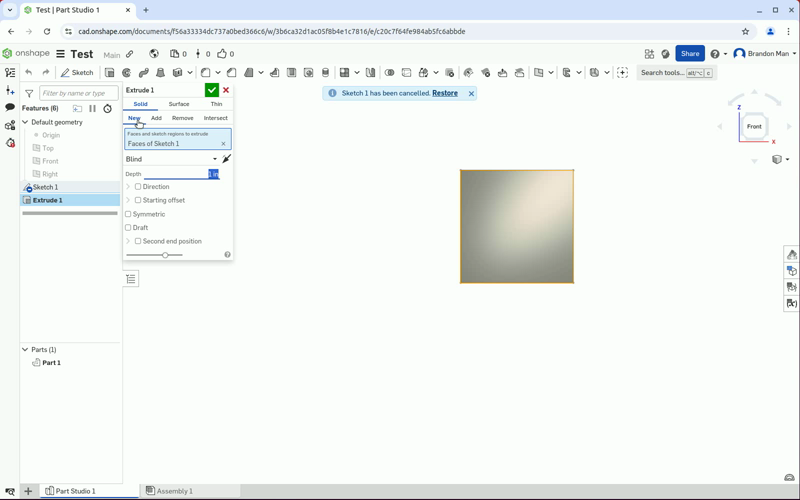
text(10.351)
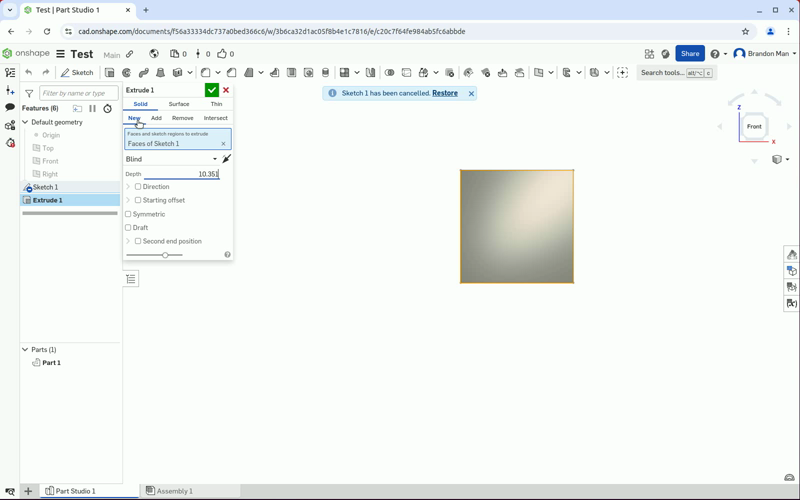
key(enter)
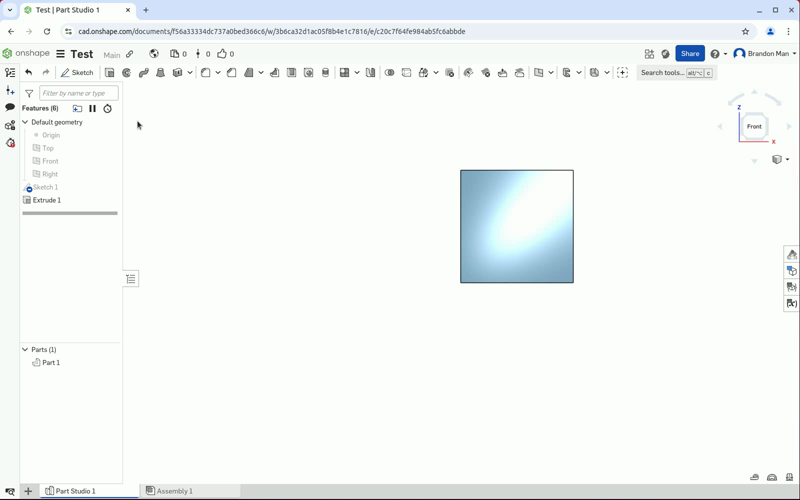
key(shift+h)
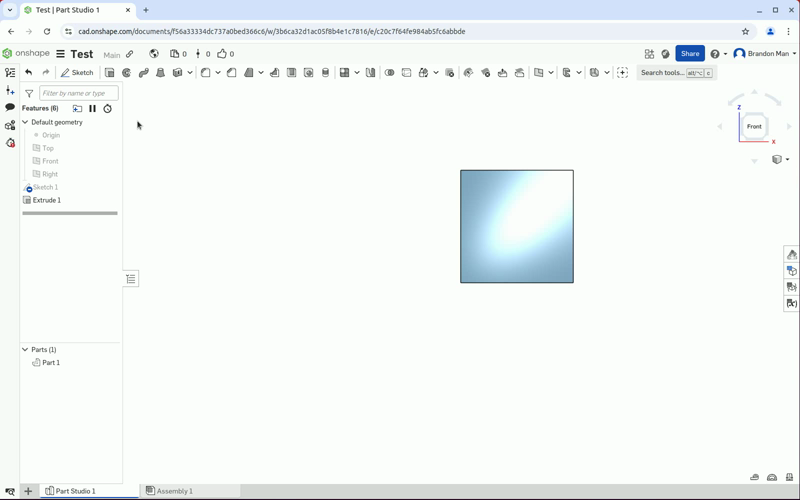
key(shift+h)
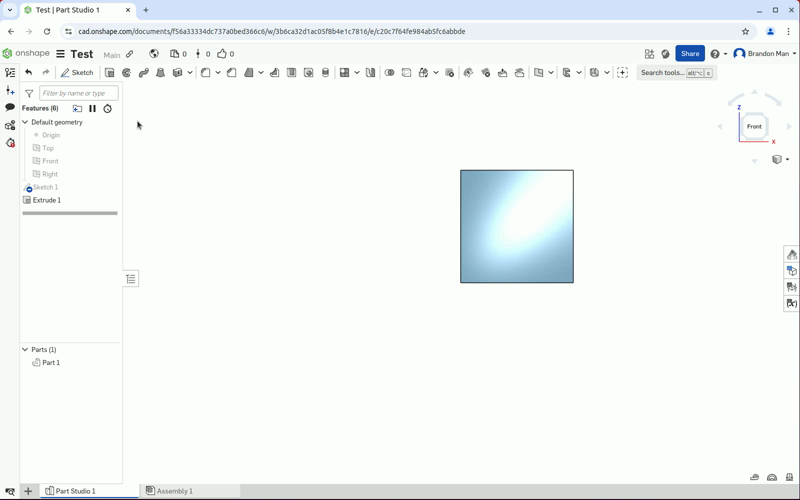
mouse_move(73, 189)
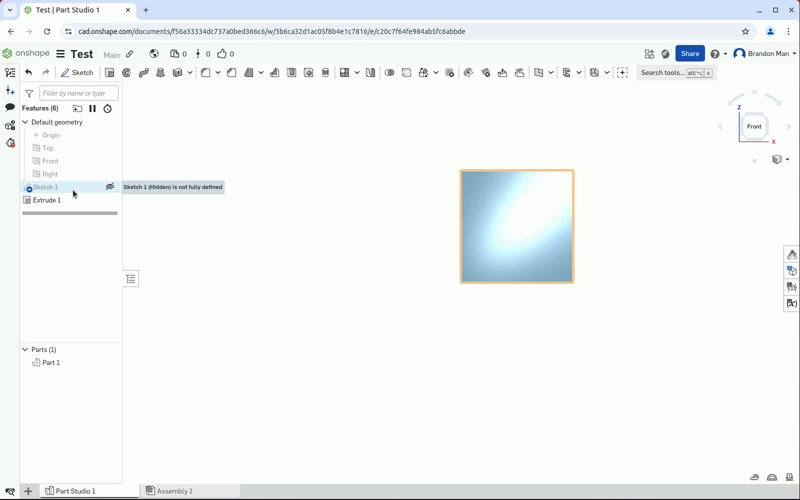
click(73, 189)
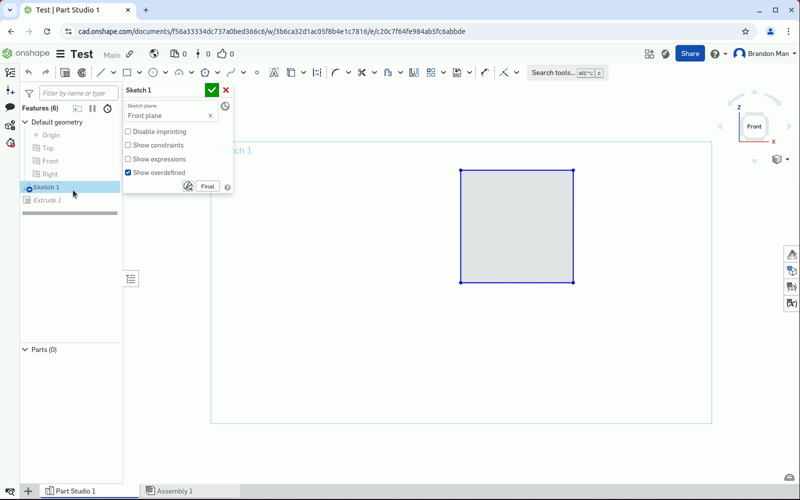
mouse_move(229, 92)
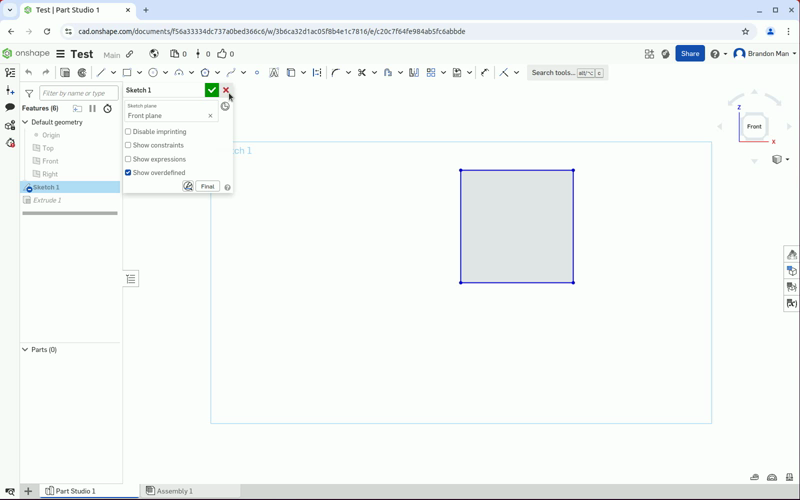
click(229, 92)
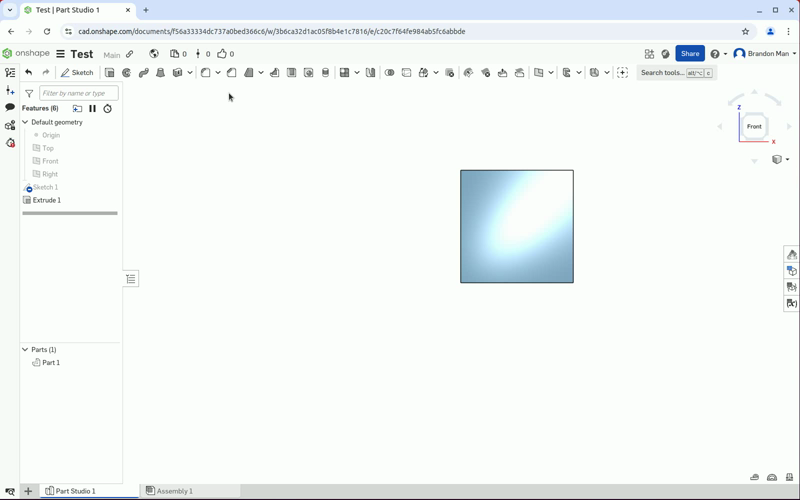
mouse_move(541, 75)
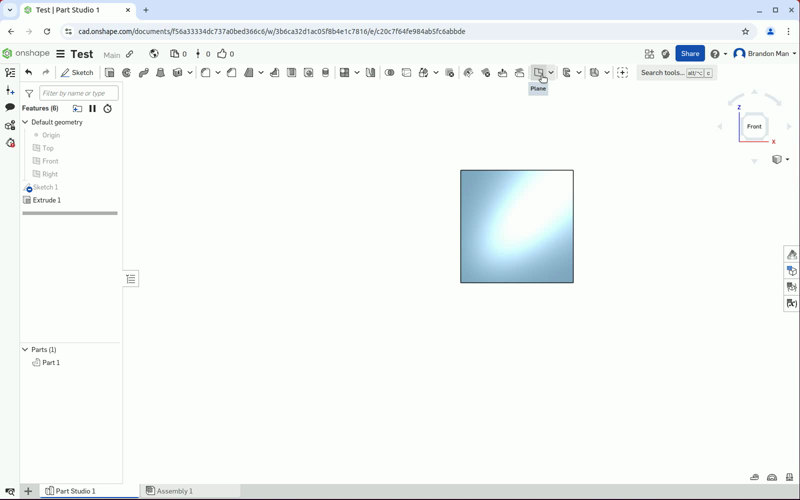
click(541, 75)
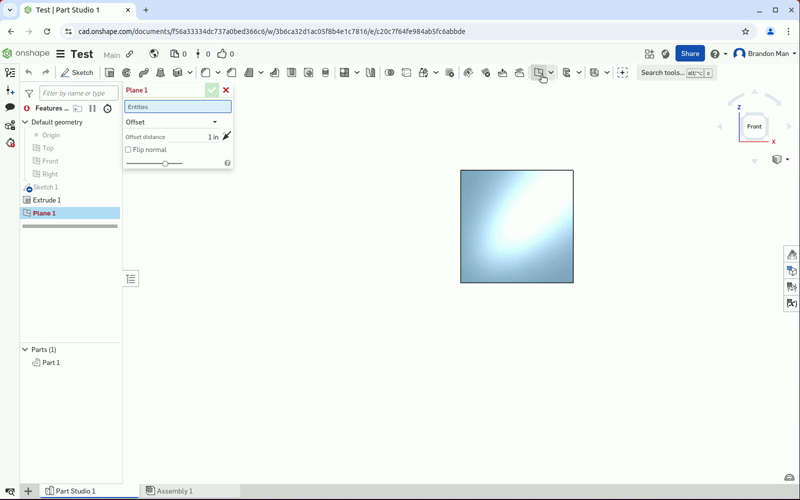
mouse_move(73, 163)
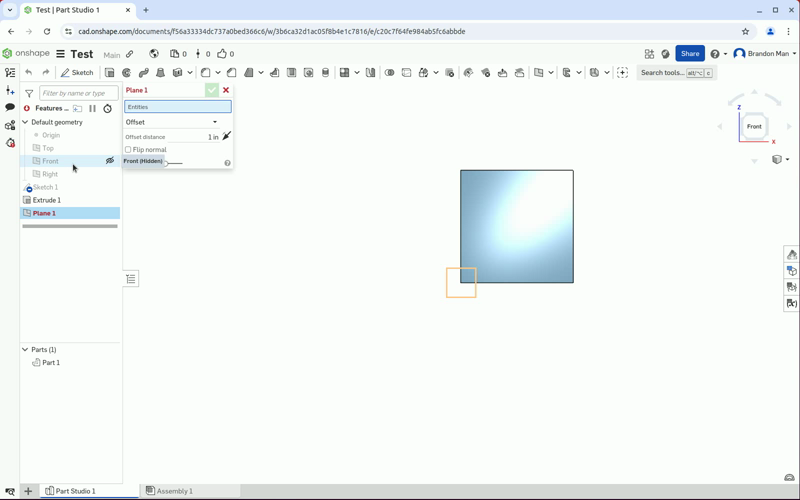
click(73, 163)
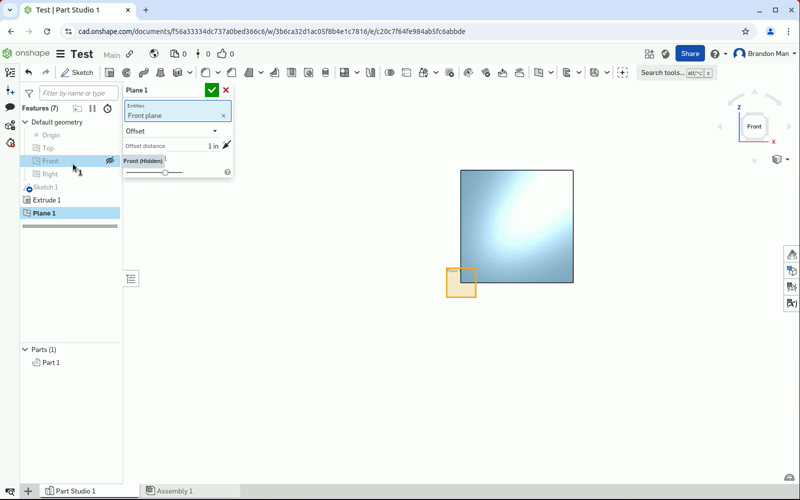
key(tab, 2)
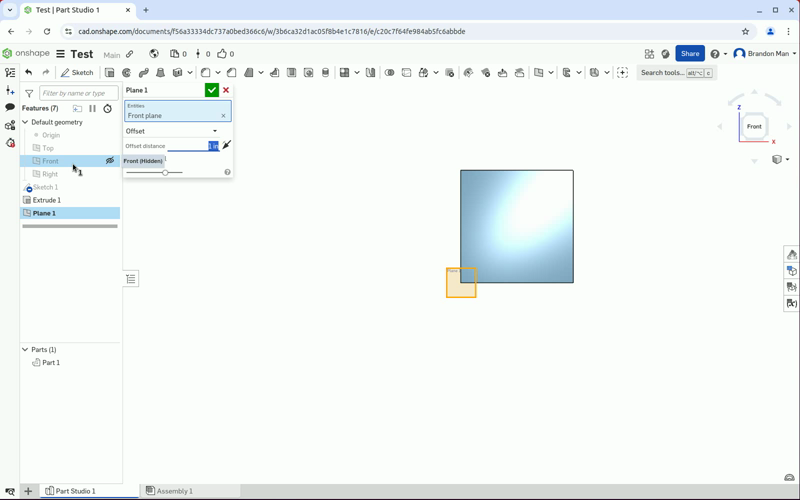
text(10.352)
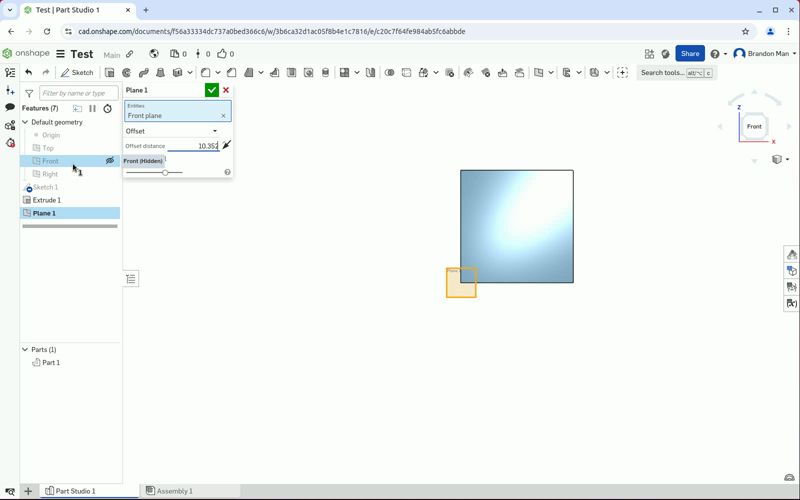
key(enter, 2)
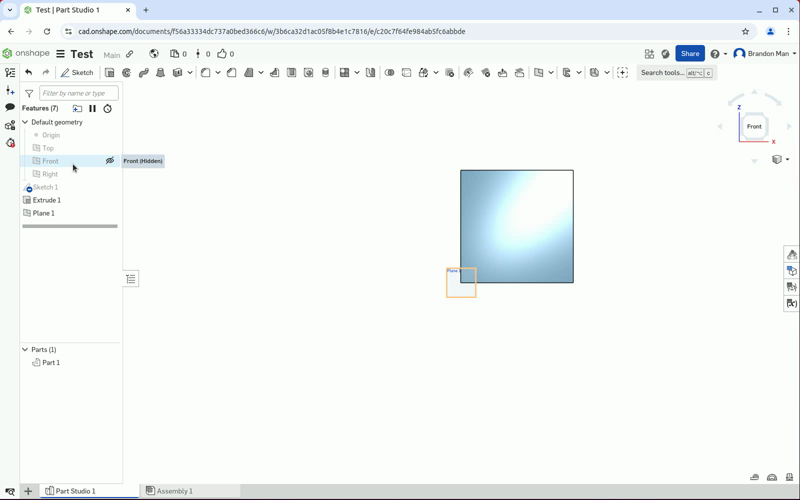
key(shift+s)
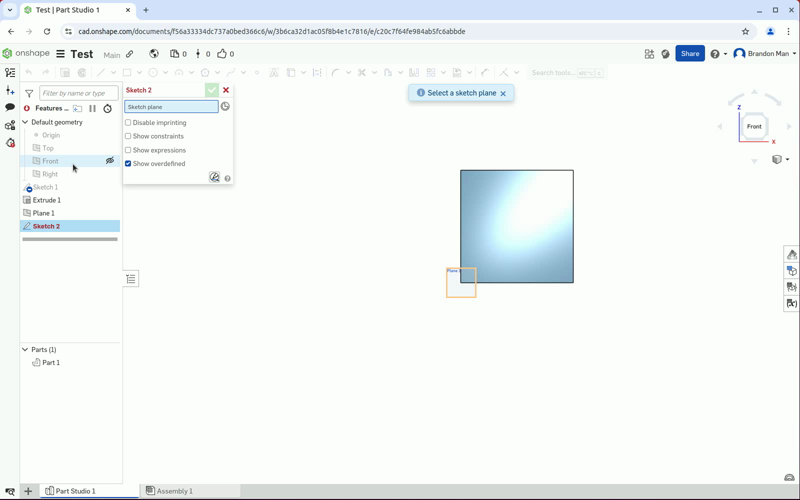
mouse_move(73, 215)
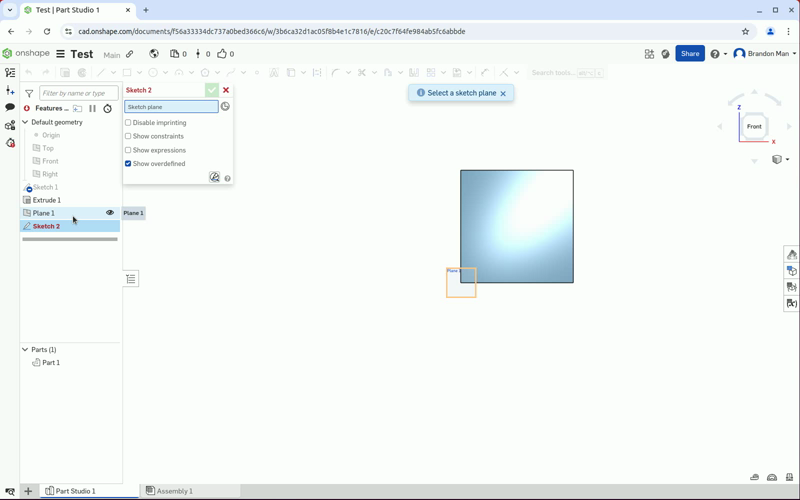
click(73, 215)
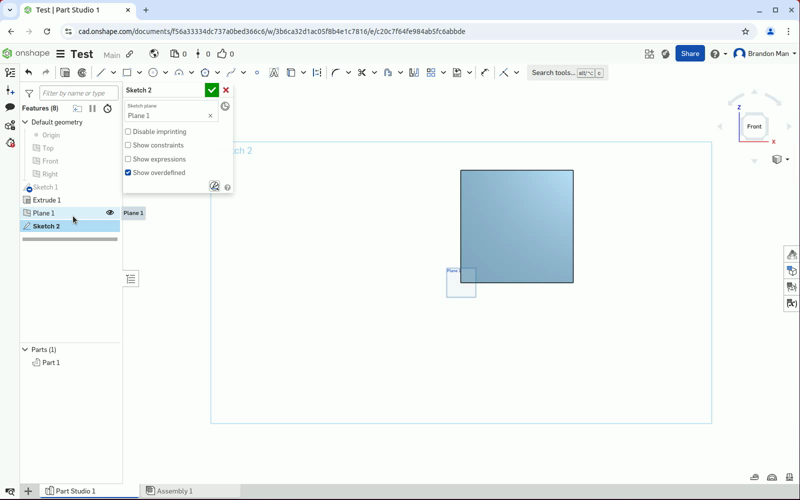
mouse_move(73, 352)
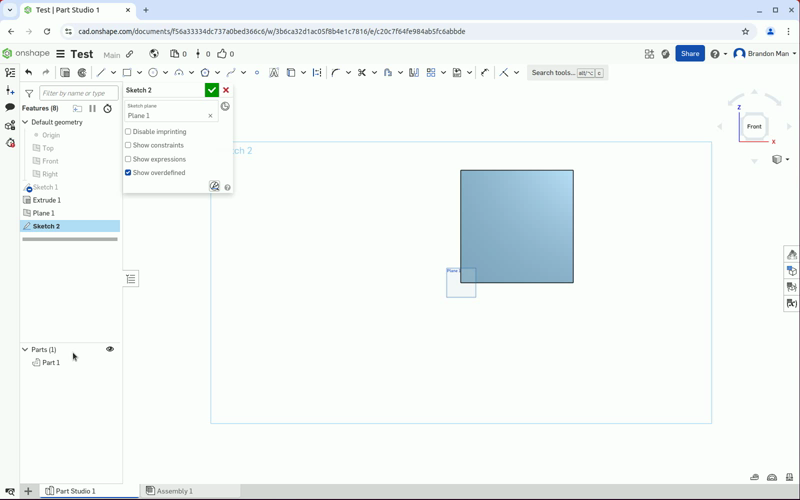
key(y)
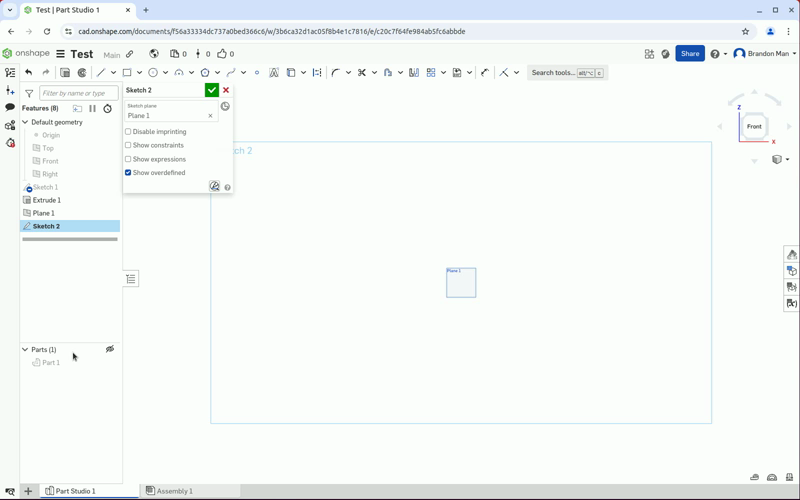
key(l)
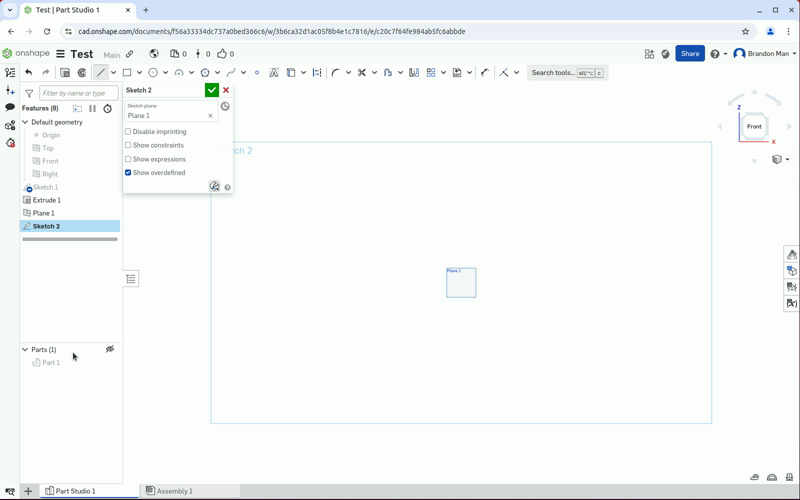
key_down(shift)
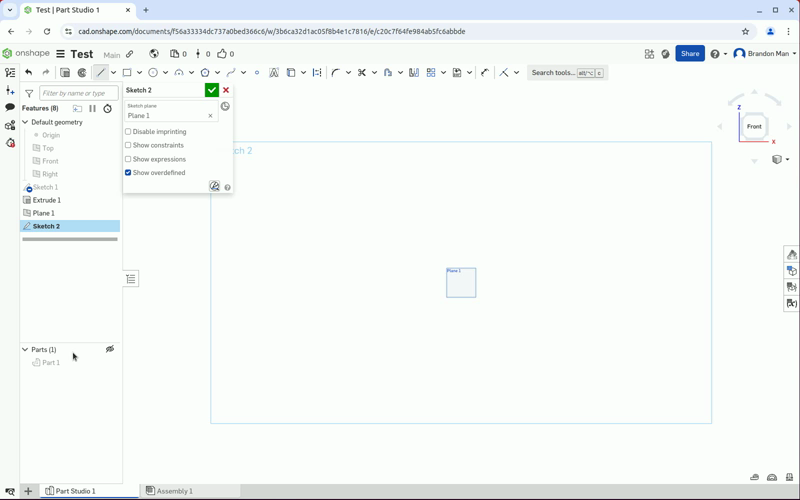
mouse_move(522, 282)
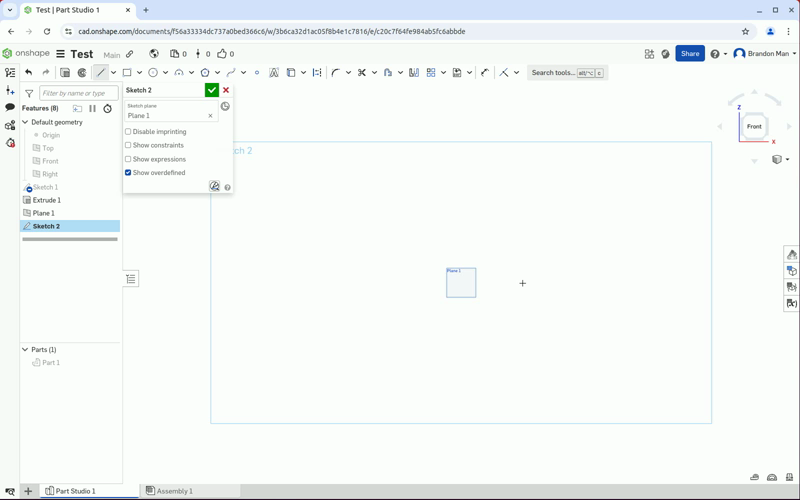
click(522, 282)
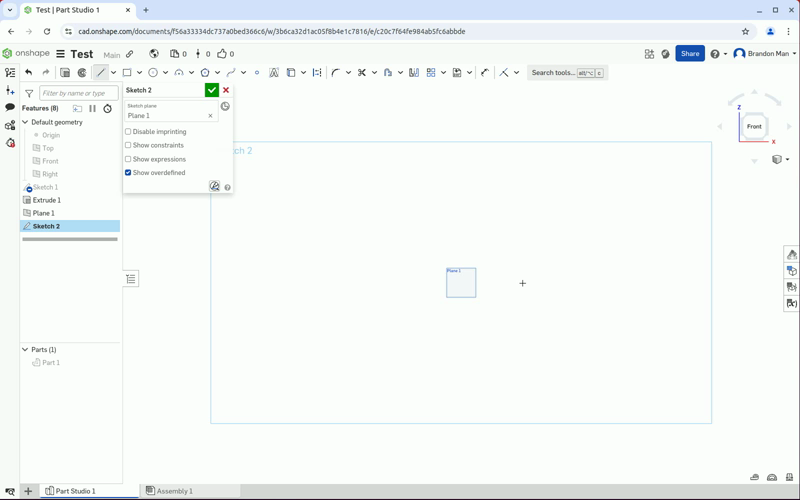
key_up(shift)
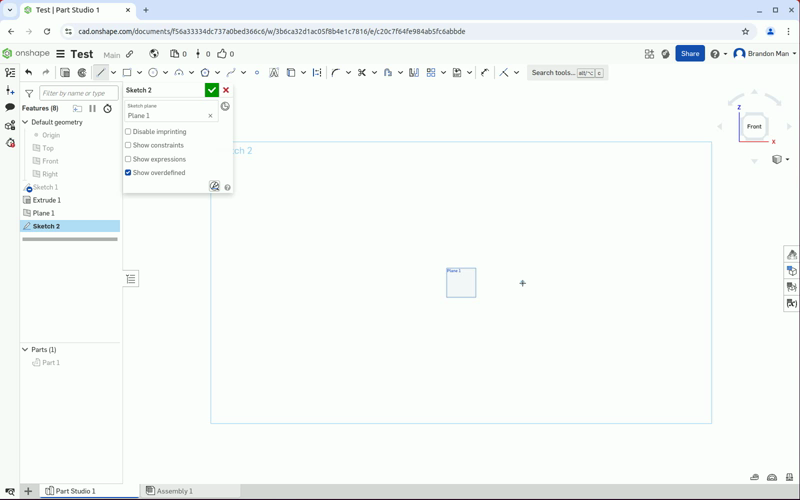
key_down(shift)
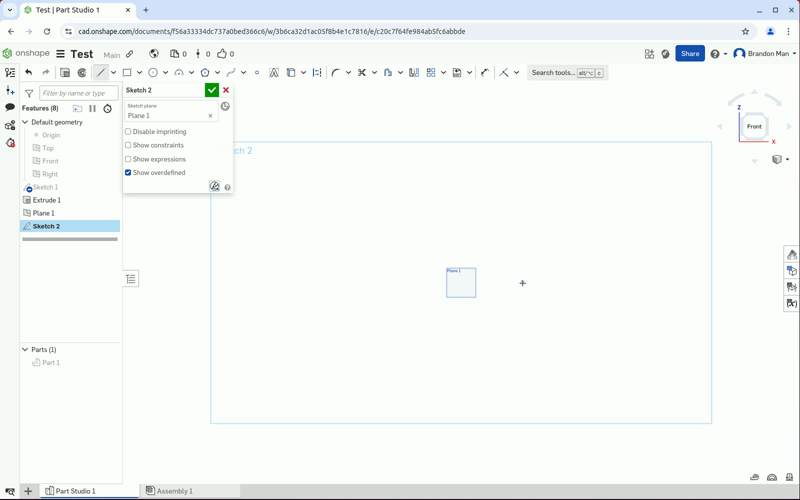
mouse_move(552, 282)
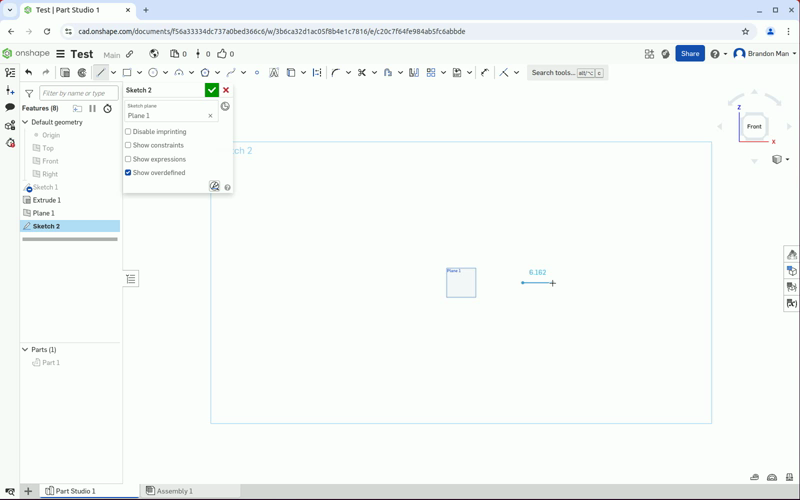
mouse_move(573, 282)
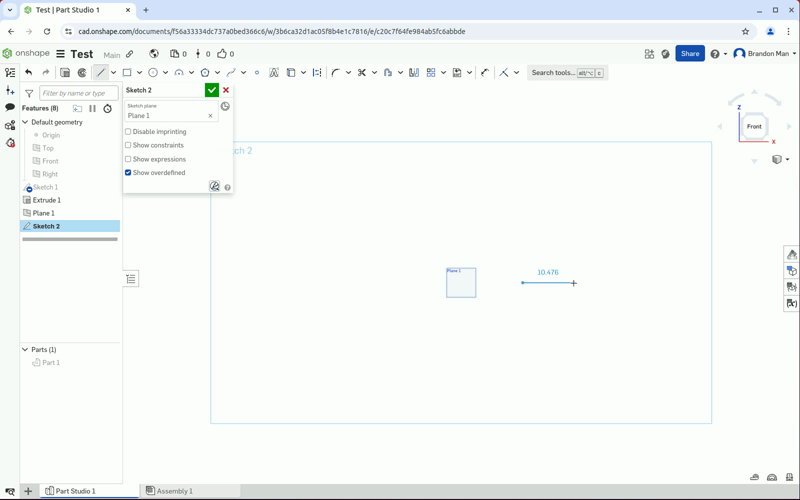
click(573, 282)
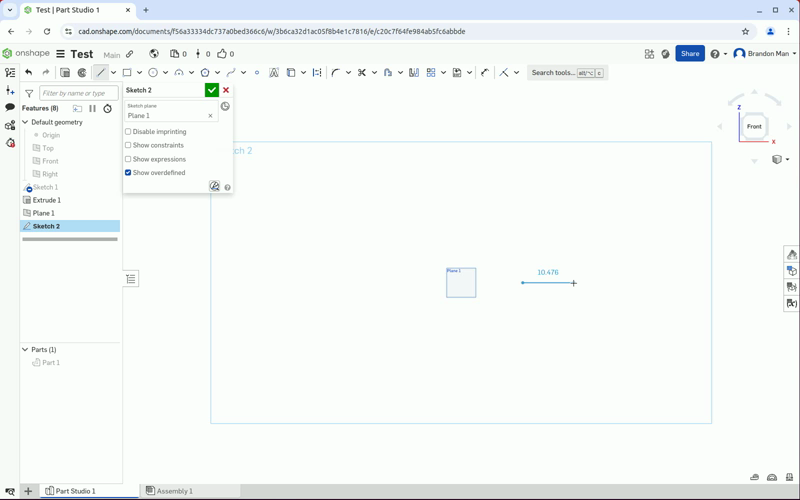
key_up(shift)
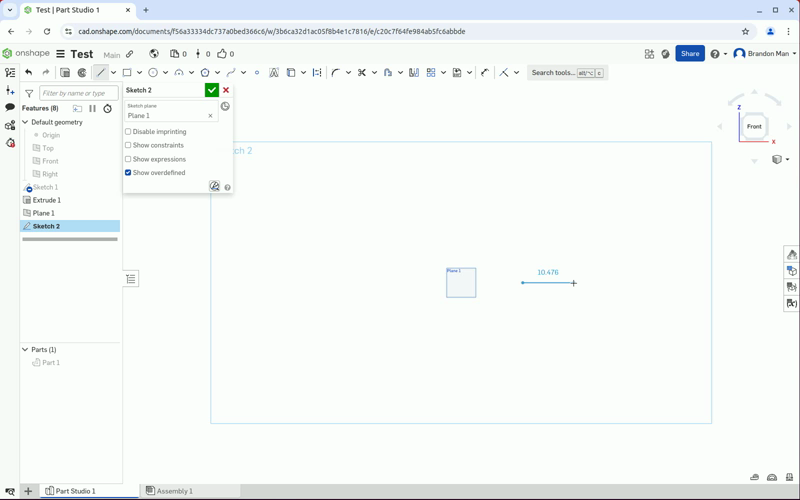
key_down(shift)
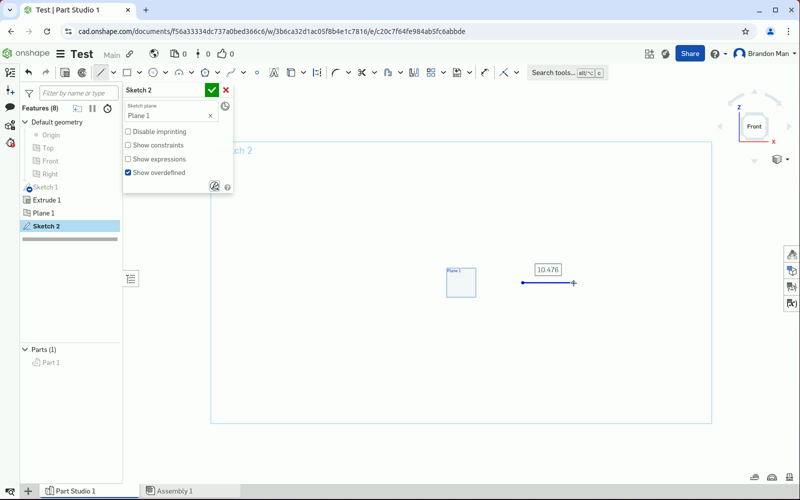
mouse_move(573, 170)
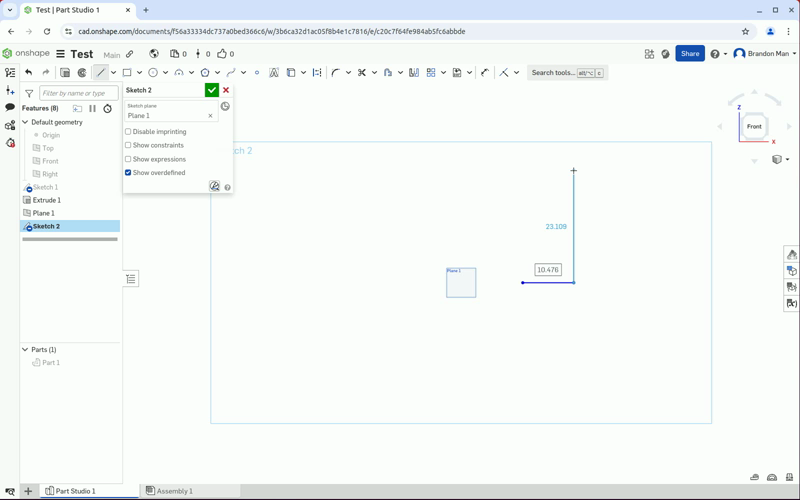
click(573, 170)
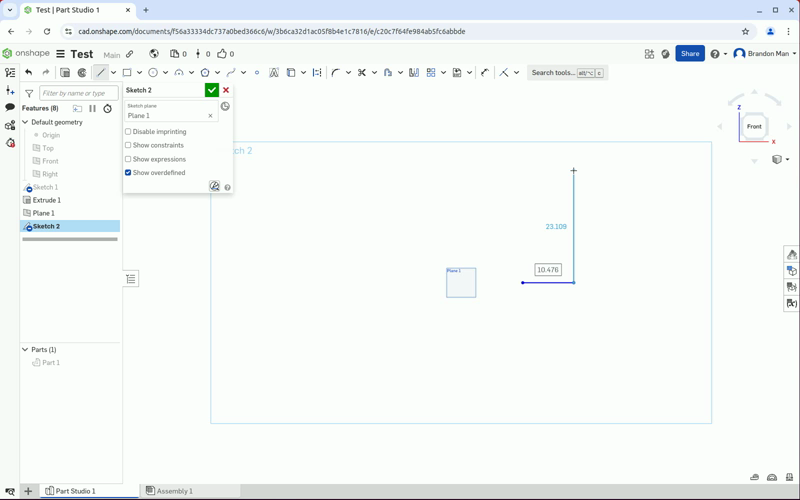
key_up(shift)
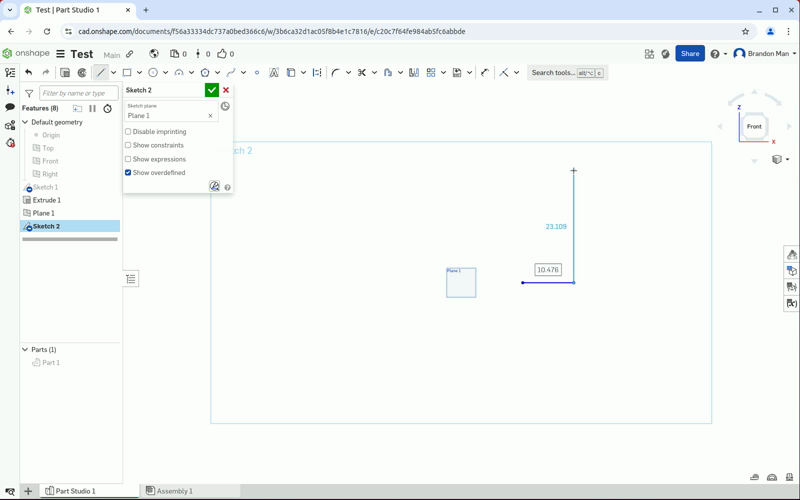
key_down(shift)
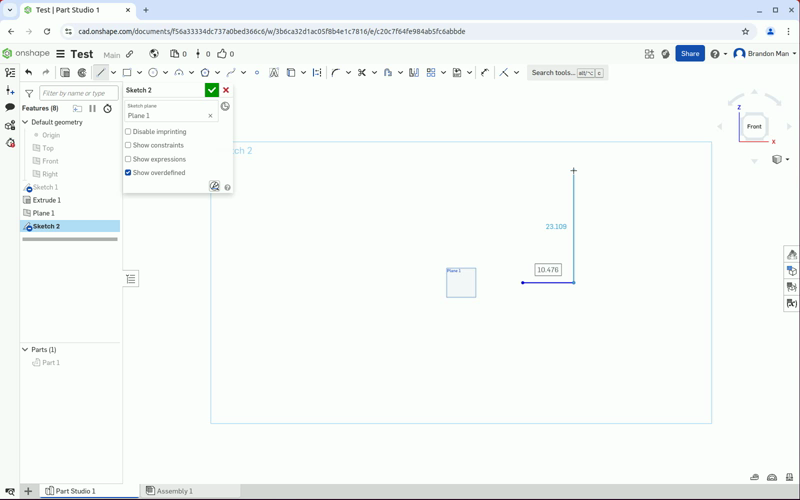
mouse_move(589, 170)
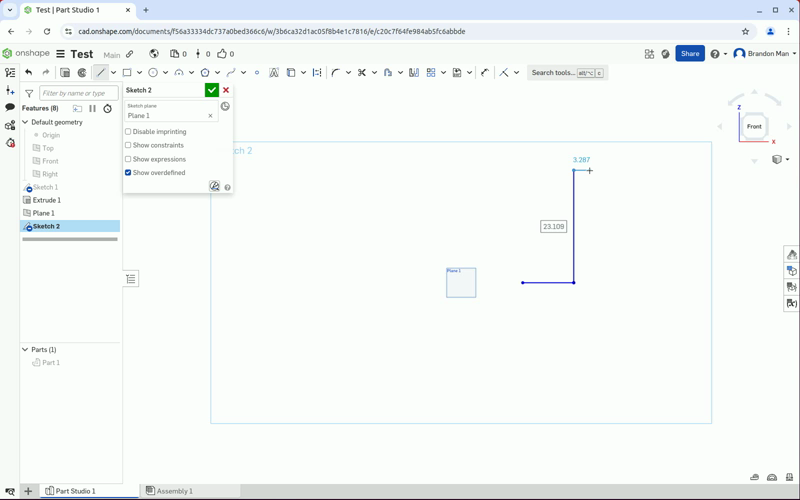
mouse_move(522, 170)
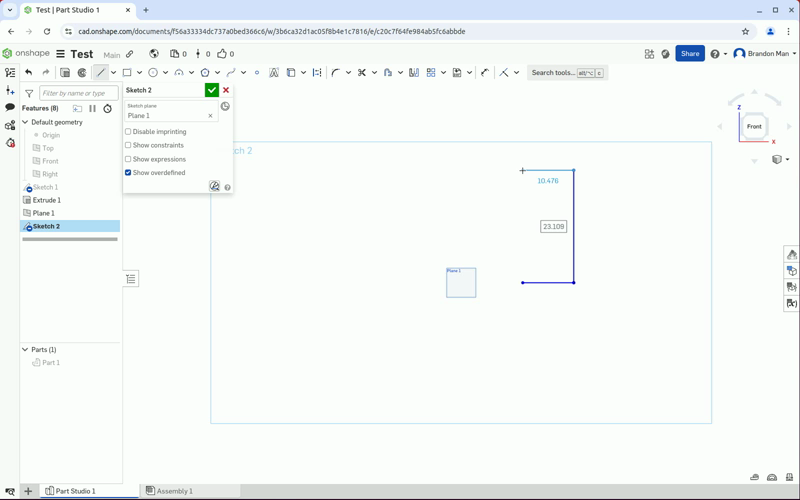
click(522, 170)
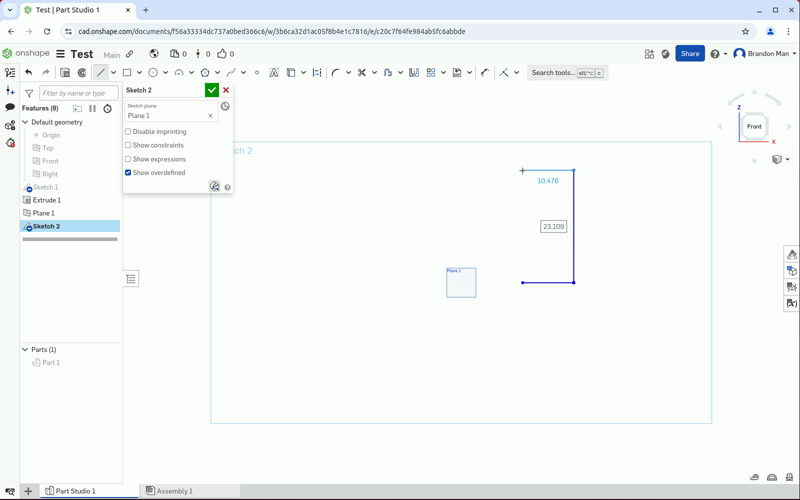
key_up(shift)
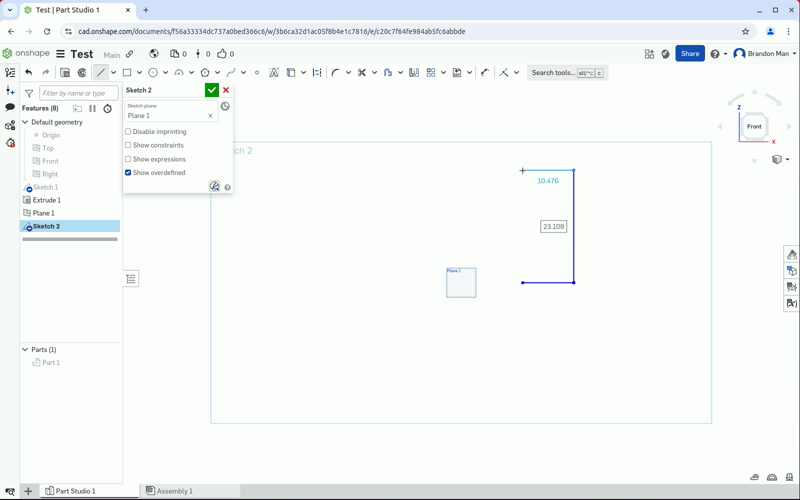
key_down(shift)
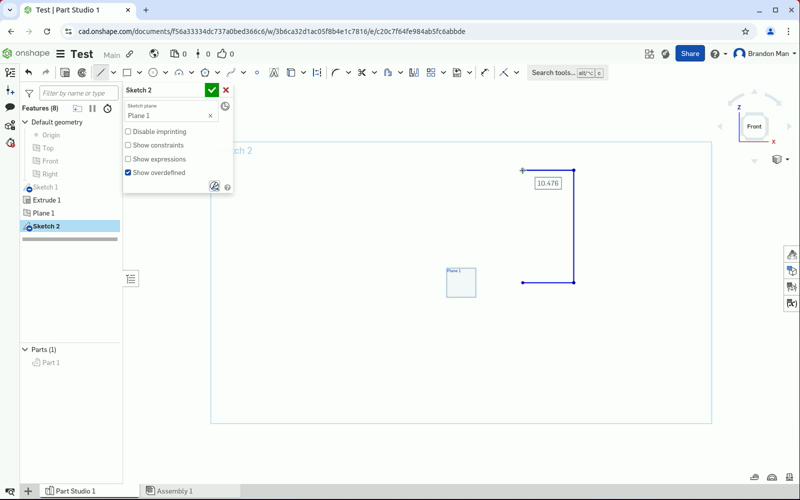
mouse_move(522, 282)
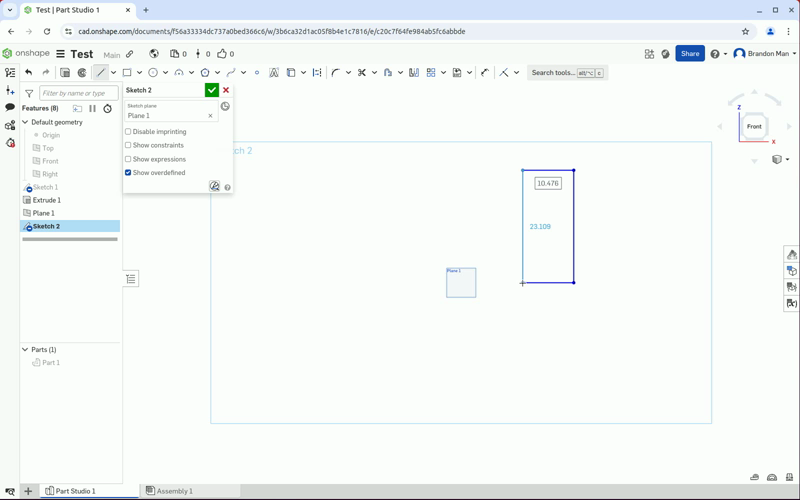
key_up(shift)
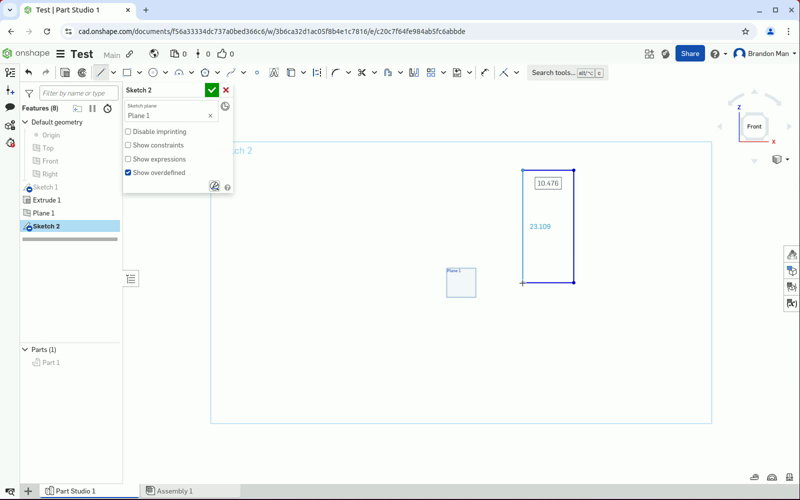
click(522, 282)
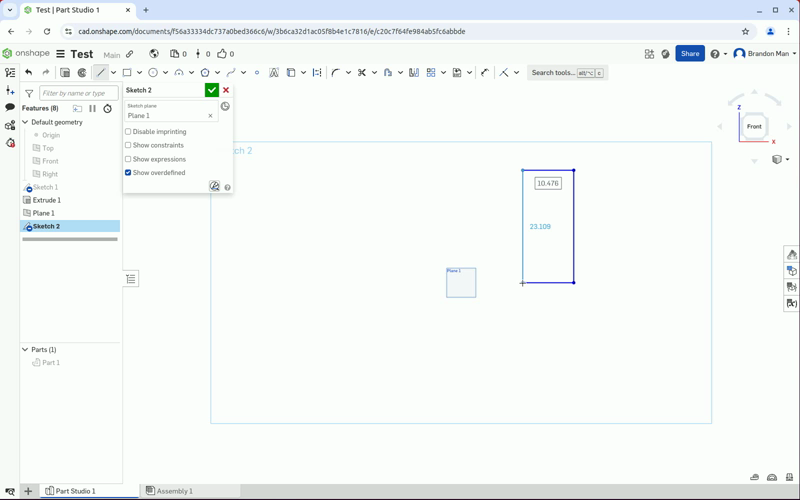
key(esc)
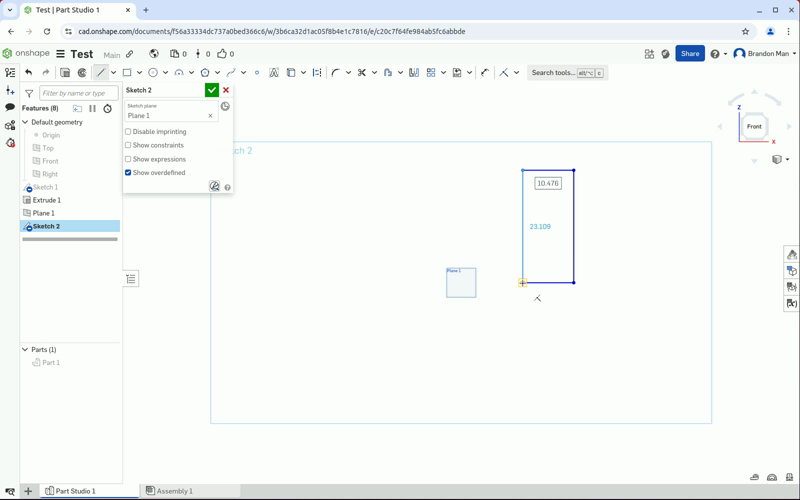
mouse_move(548, 182)
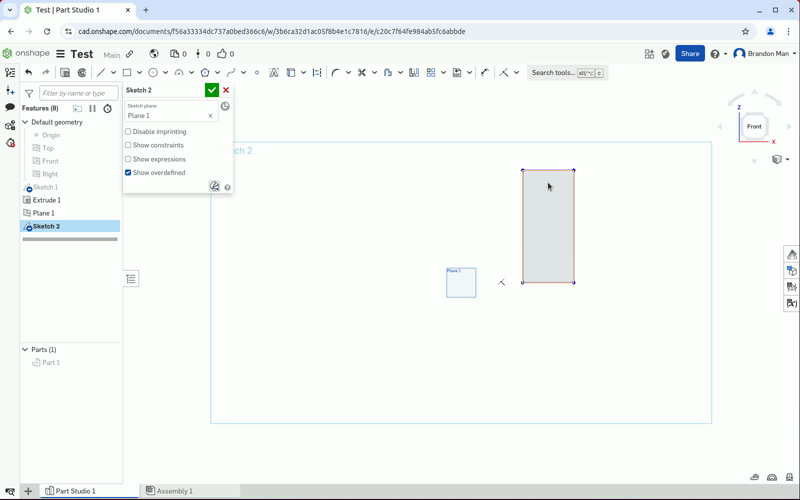
click(548, 182)
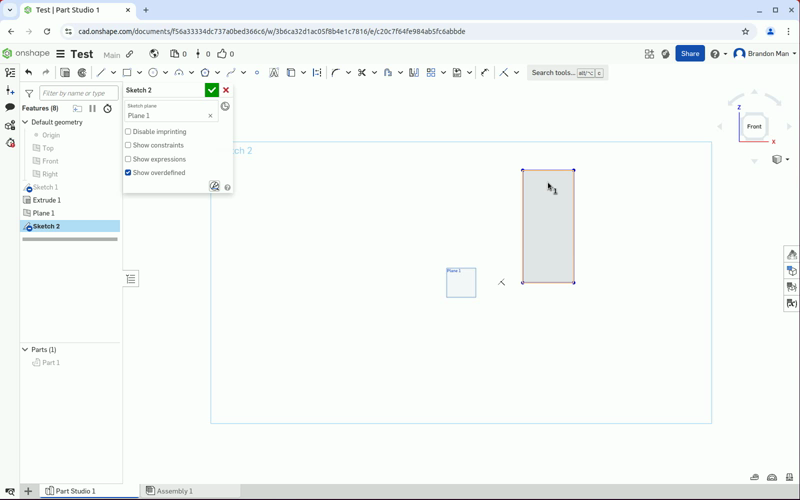
mouse_move(73, 352)
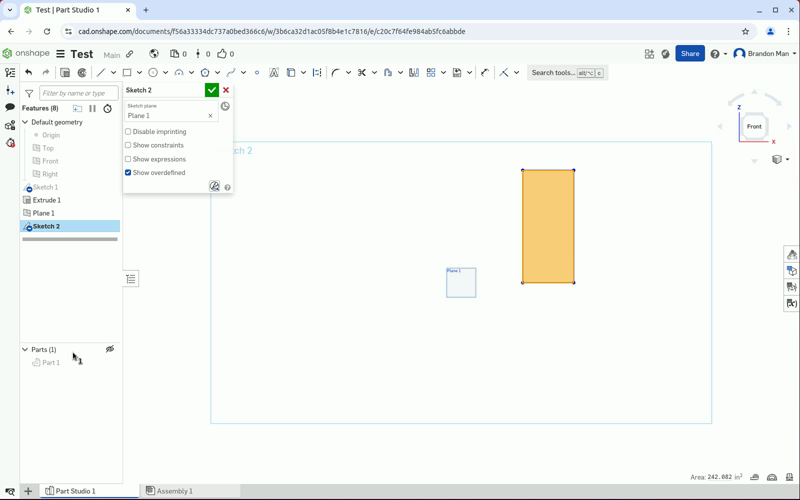
key(shift+y)
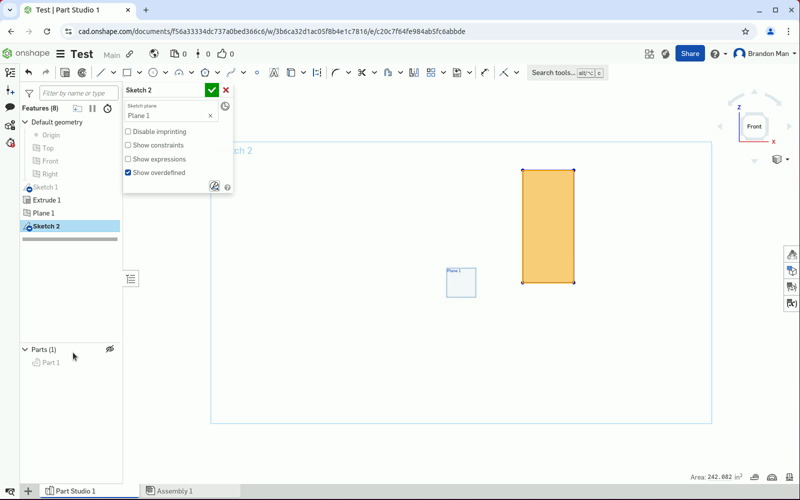
key(shift+e)
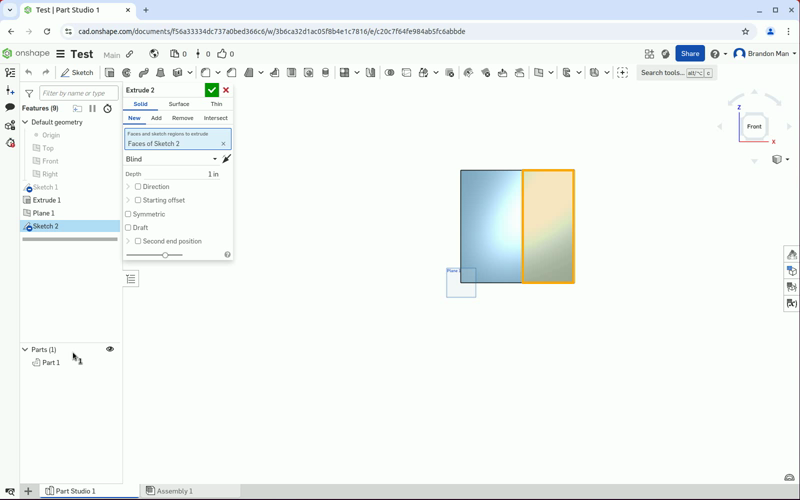
mouse_move(143, 106)
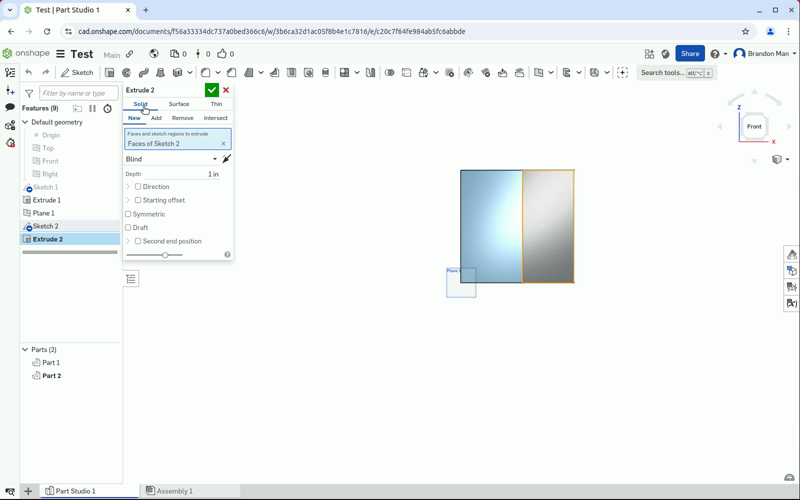
click(143, 106)
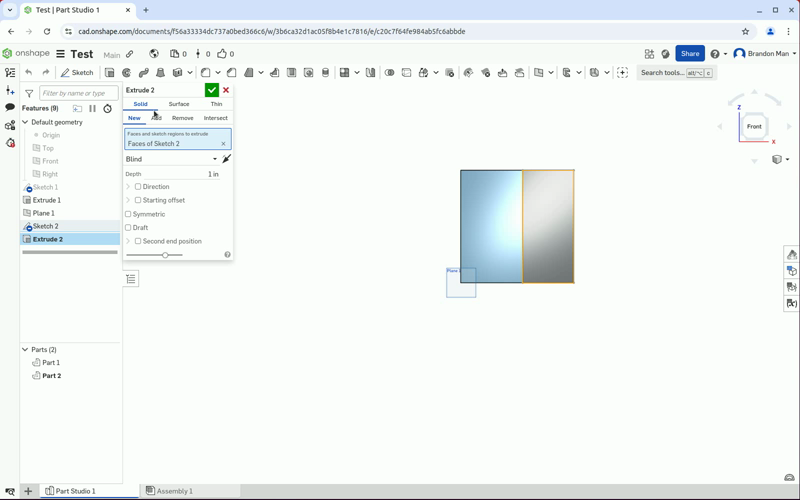
mouse_move(186, 120)
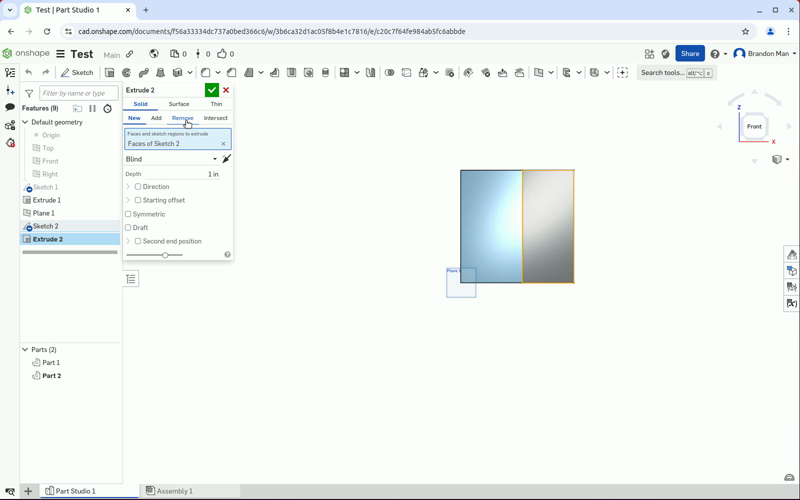
click(186, 120)
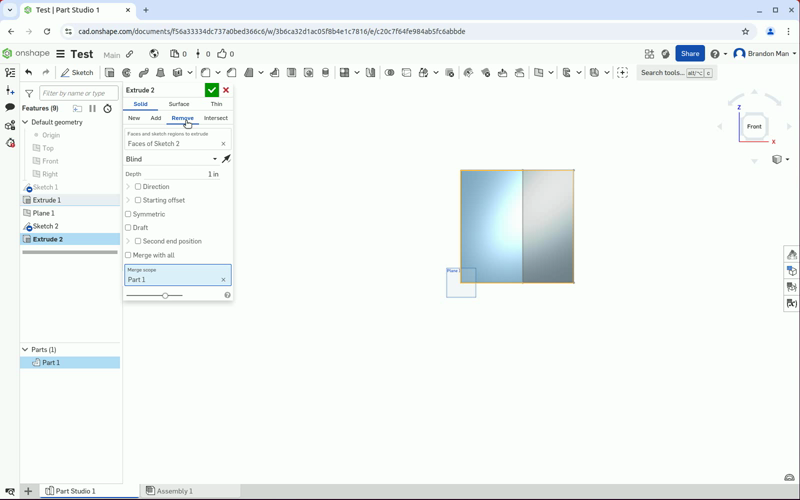
key(tab, 4)
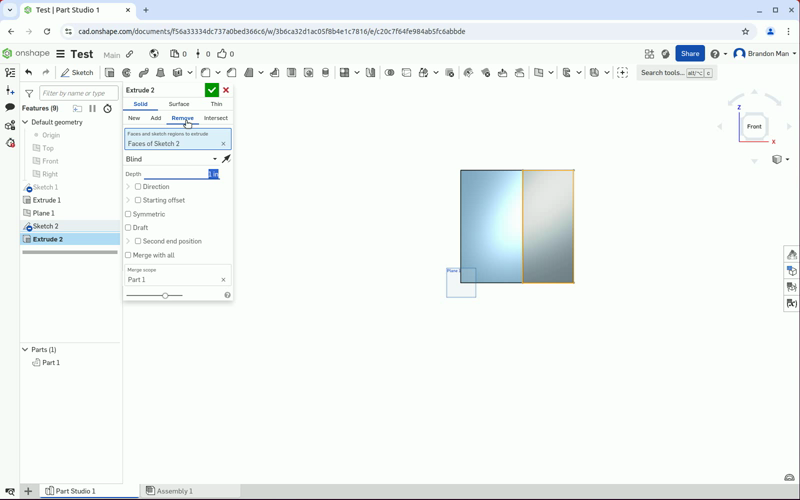
text(4.574)
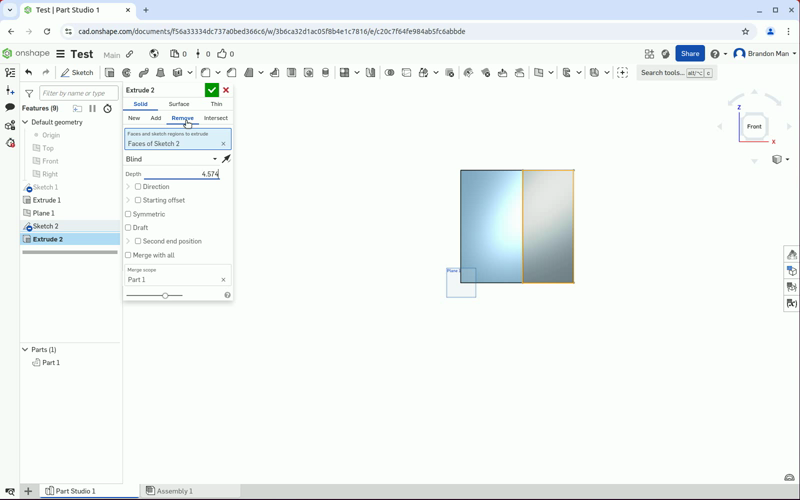
key(tab, 6)
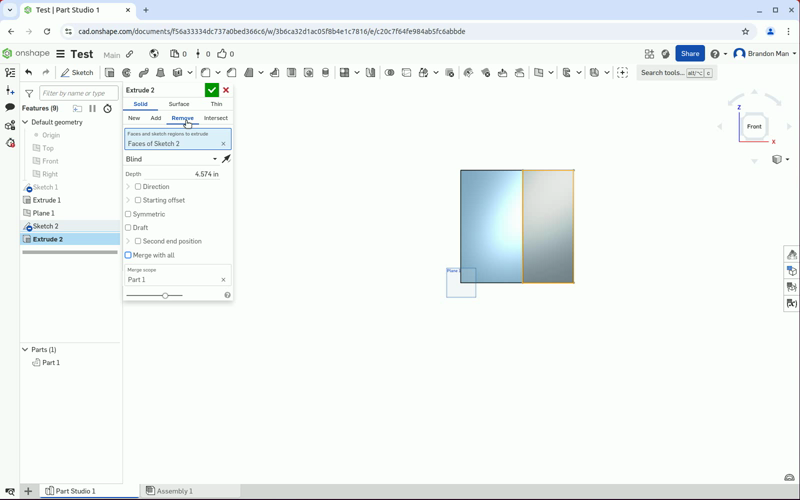
key(space)
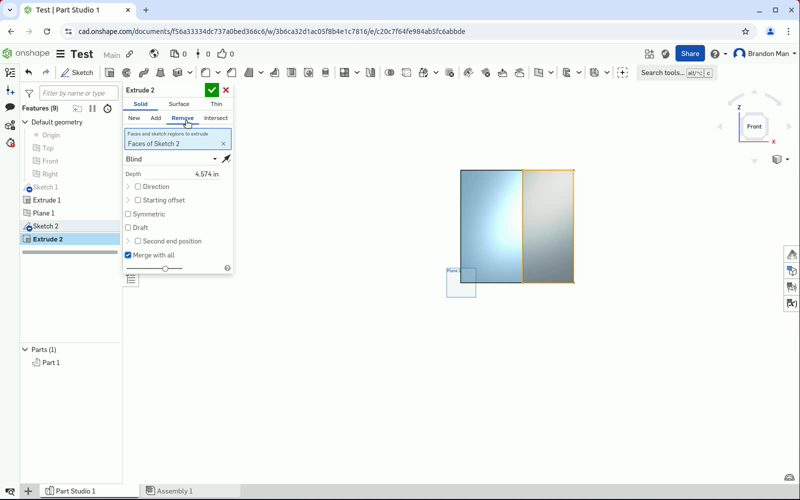
key(enter)
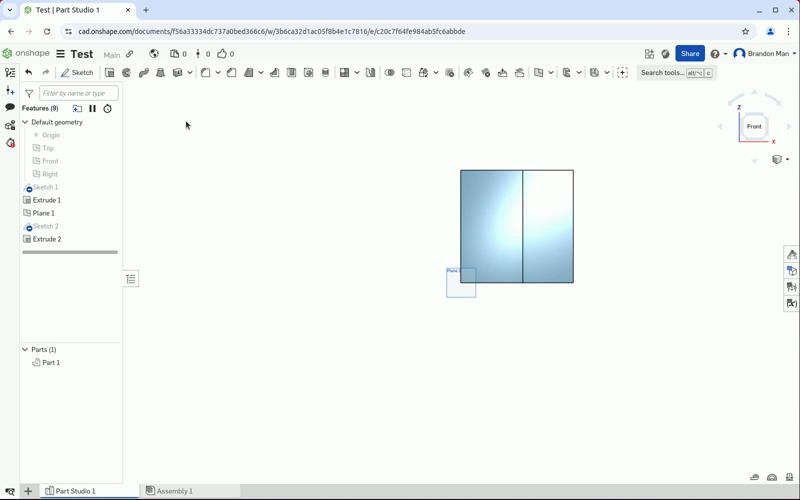
key(shift+h)
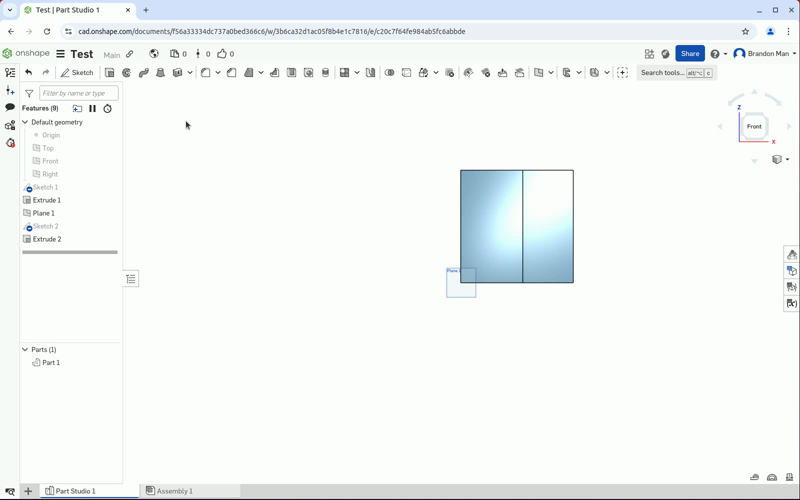
key(shift+h)
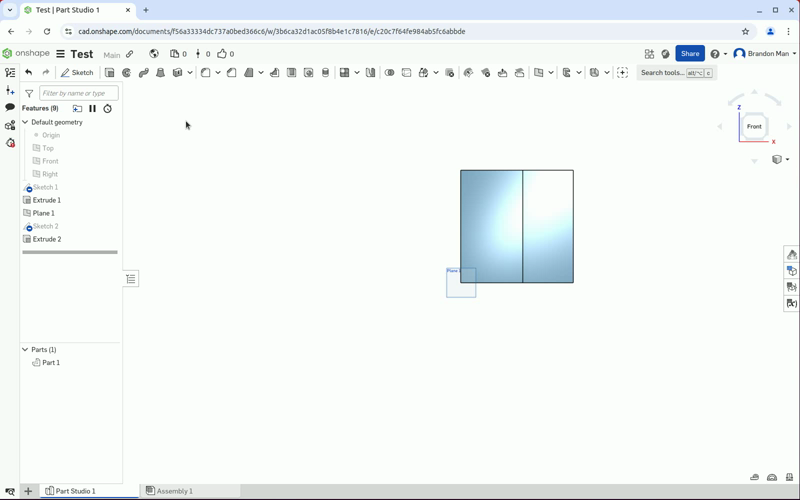
mouse_move(73, 189)
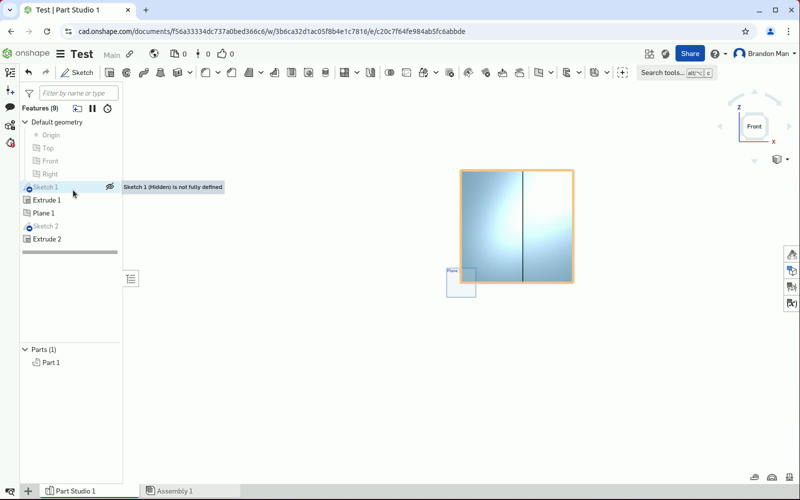
click(73, 189)
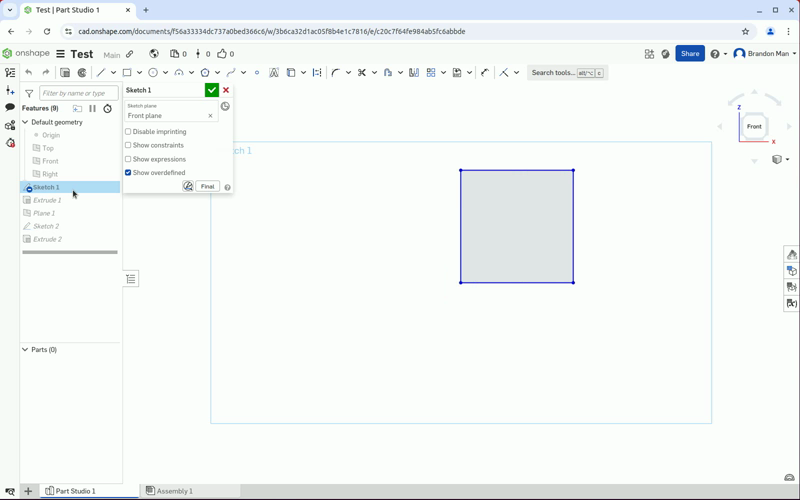
mouse_move(229, 92)
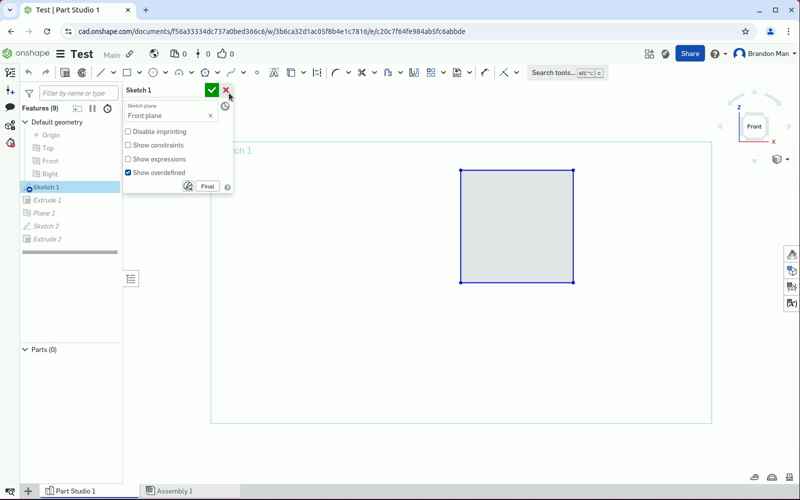
click(229, 92)
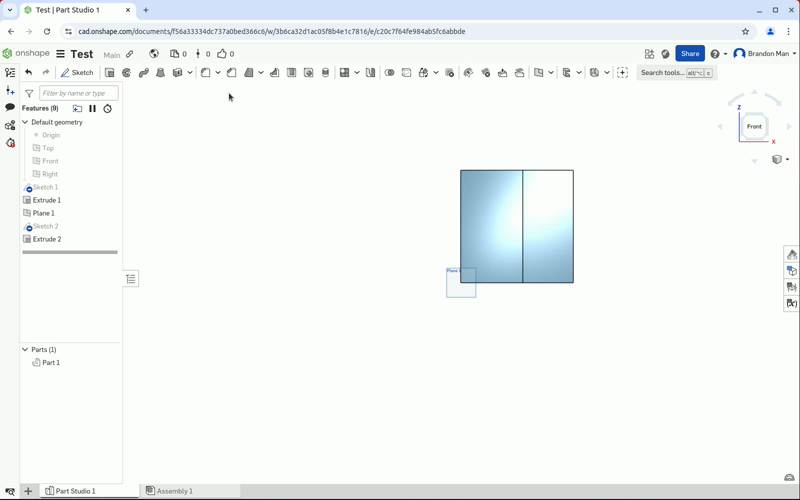
mouse_move(73, 352)
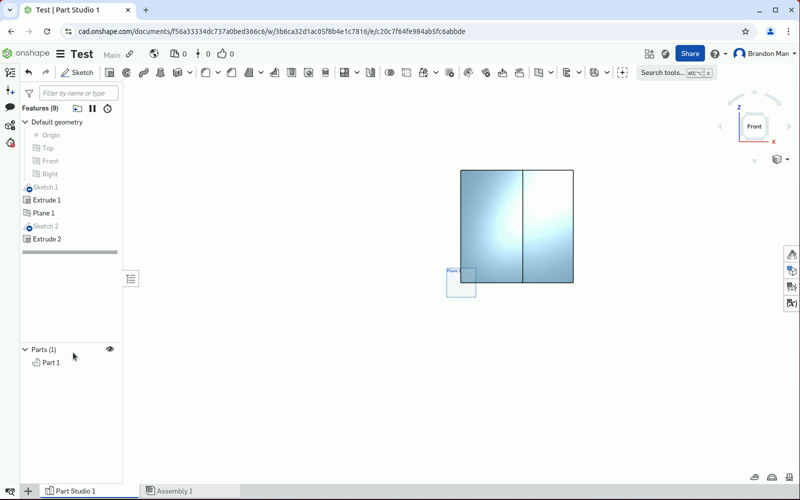
key(y)
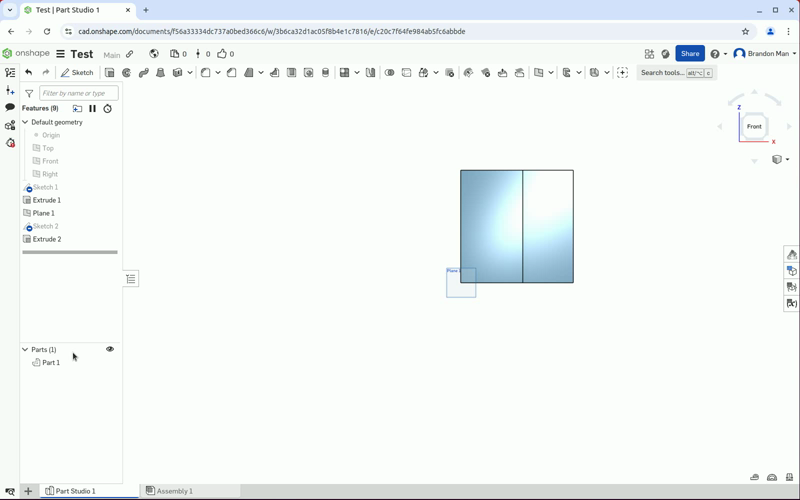
key(shift+p)
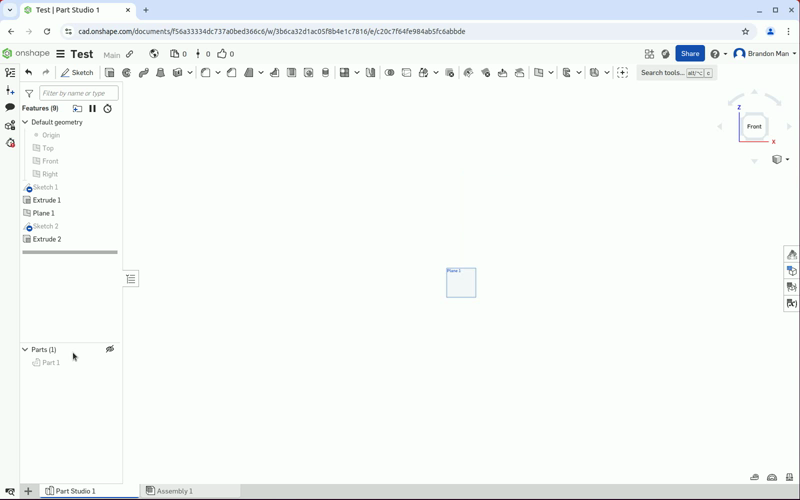
key(space)
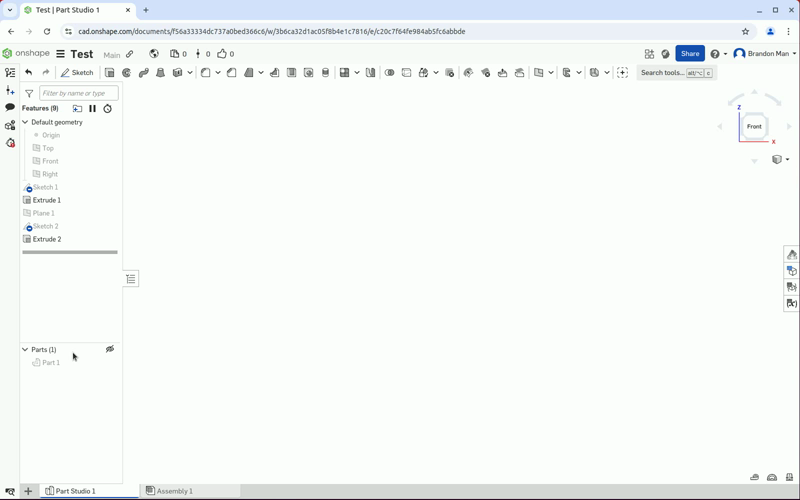
key_down(shift)
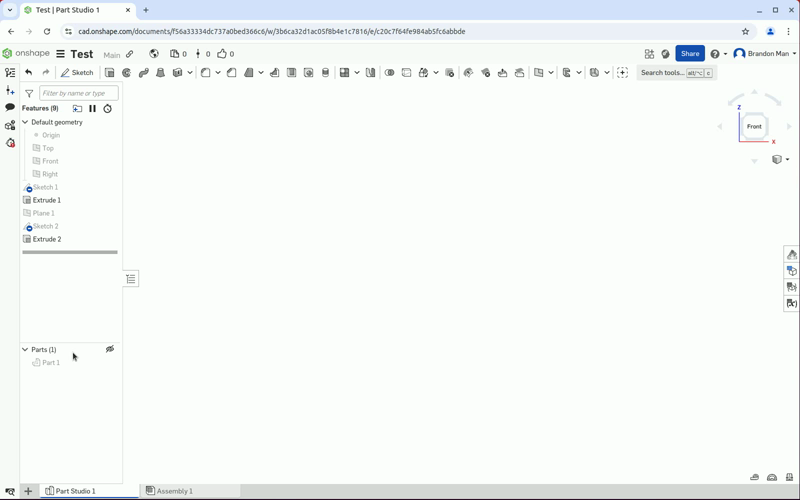
key(down)
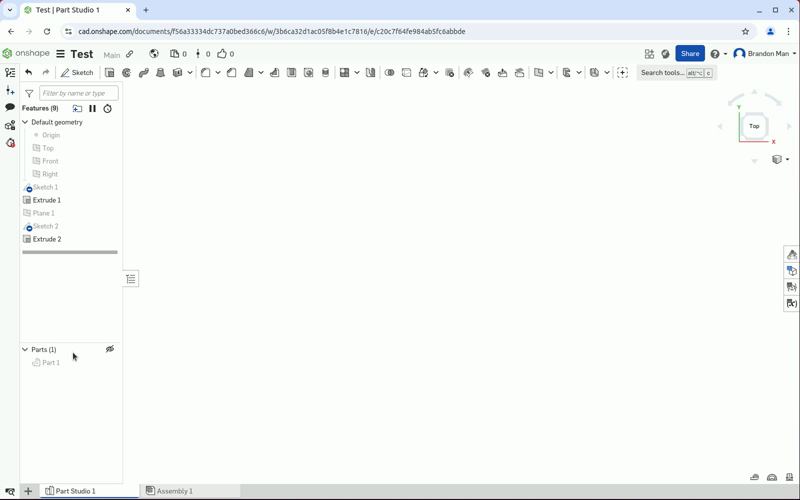
key_up(shift)
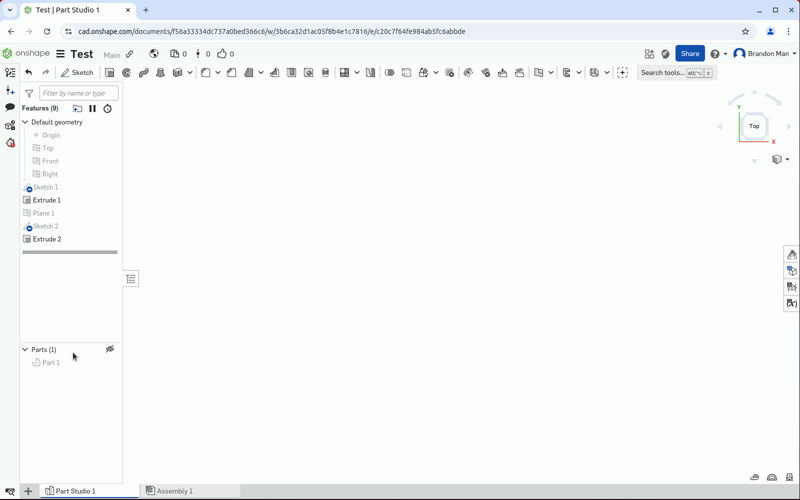
mouse_move(73, 352)
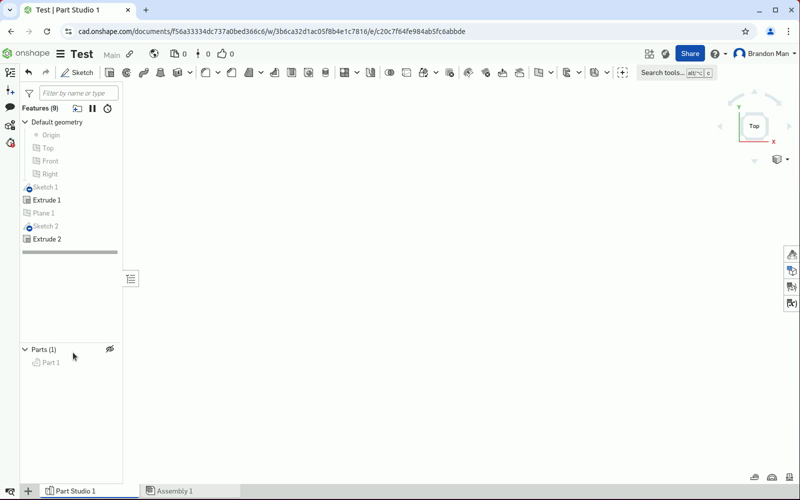
key(shift+y)
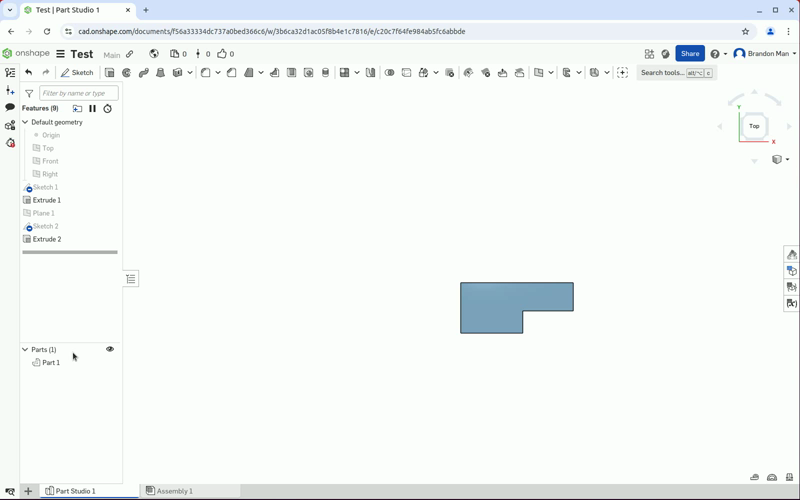
mouse_move(541, 75)
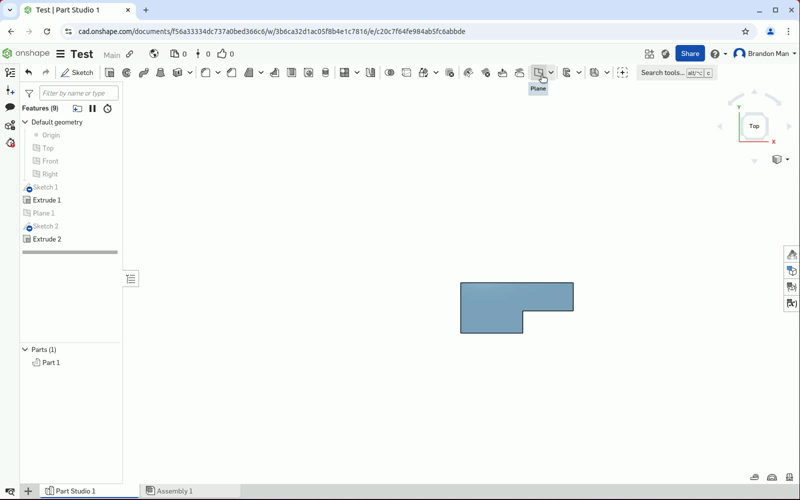
click(541, 75)
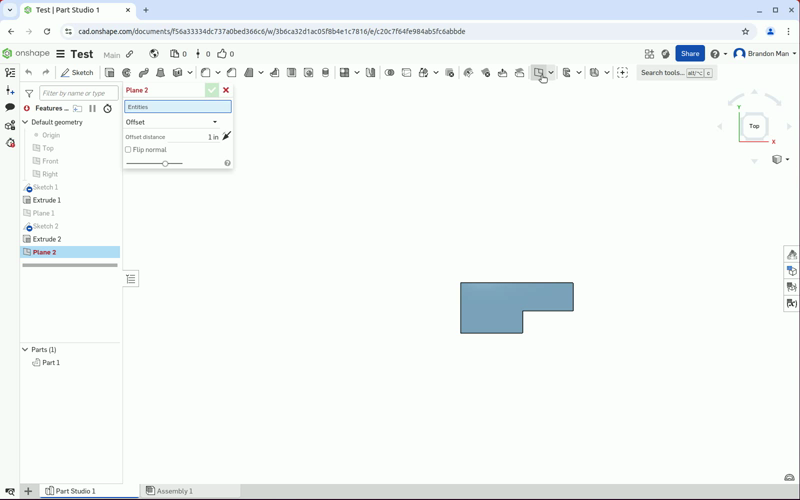
mouse_move(73, 150)
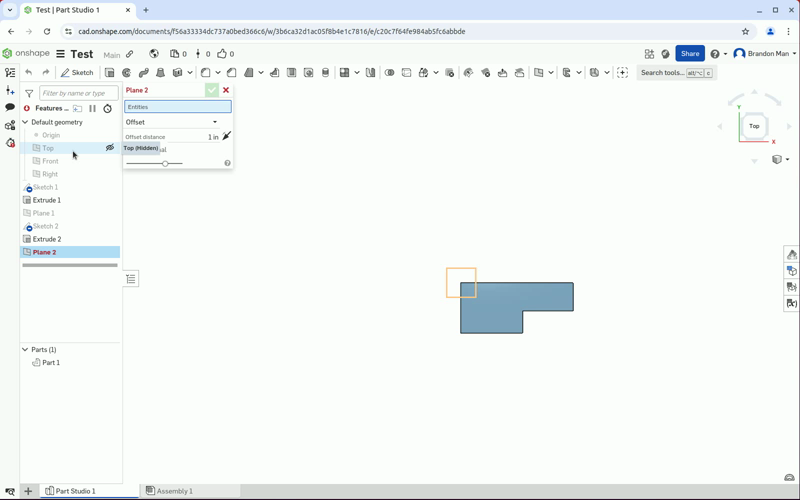
click(73, 150)
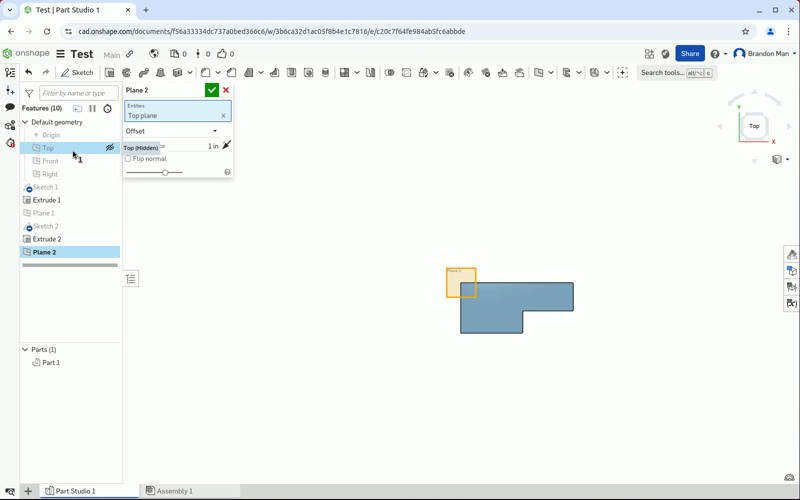
key(tab, 2)
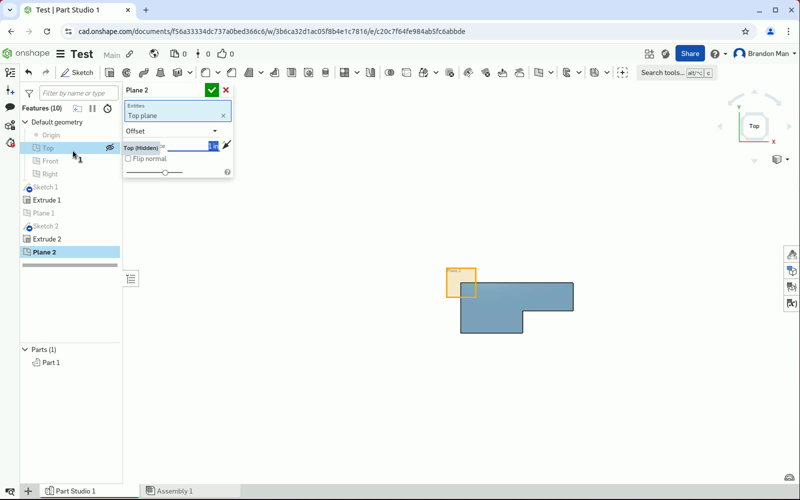
text(23.108)
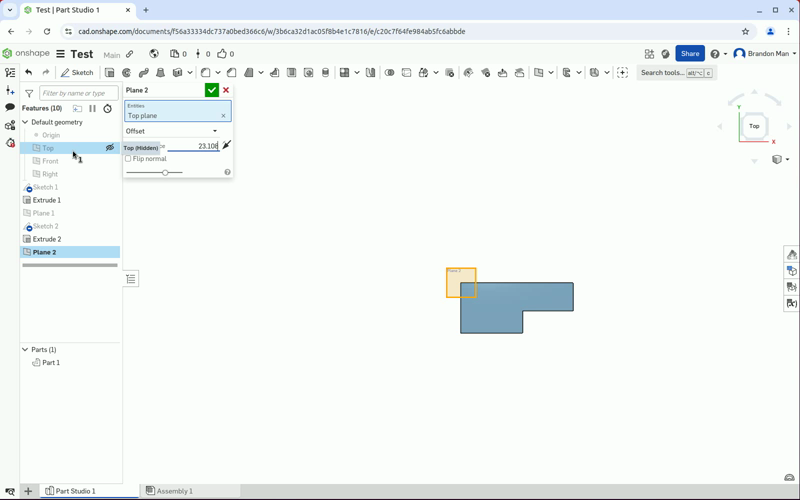
key(enter, 2)
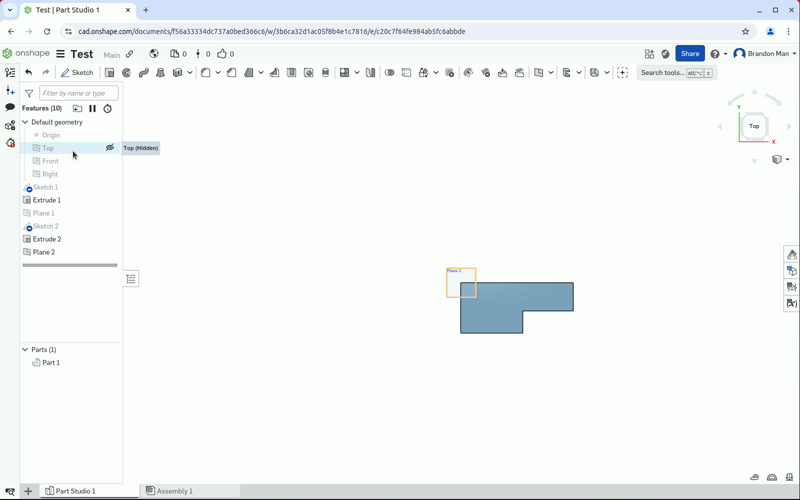
key(shift+s)
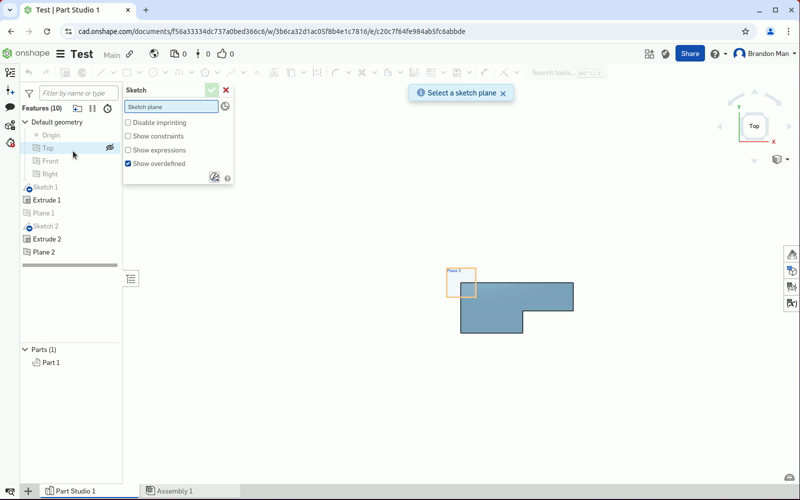
mouse_move(73, 254)
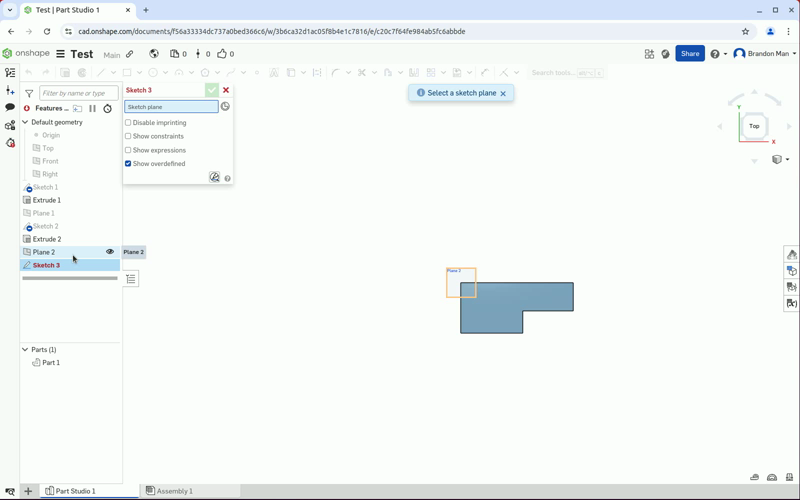
click(73, 254)
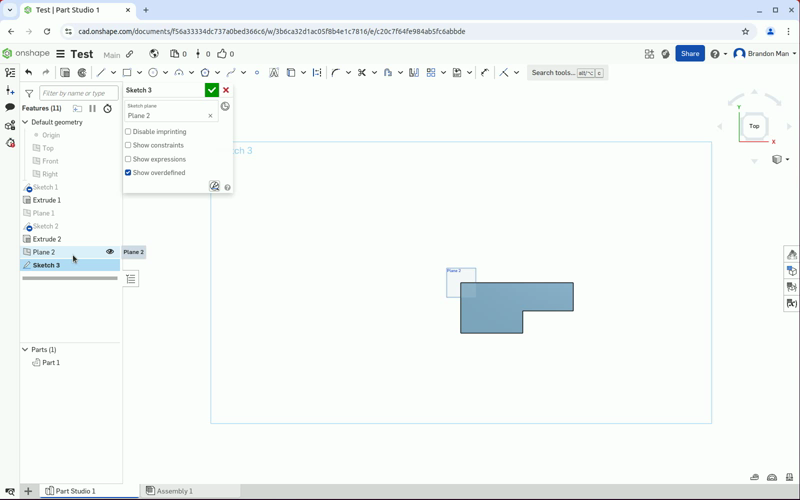
mouse_move(73, 352)
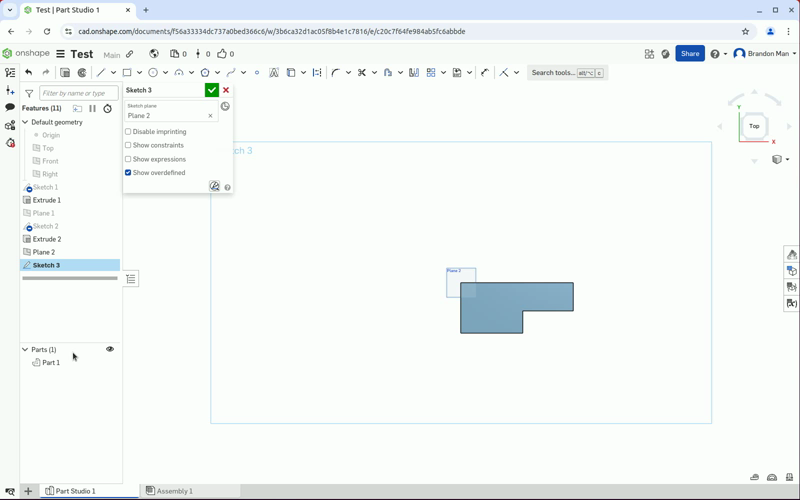
key(y)
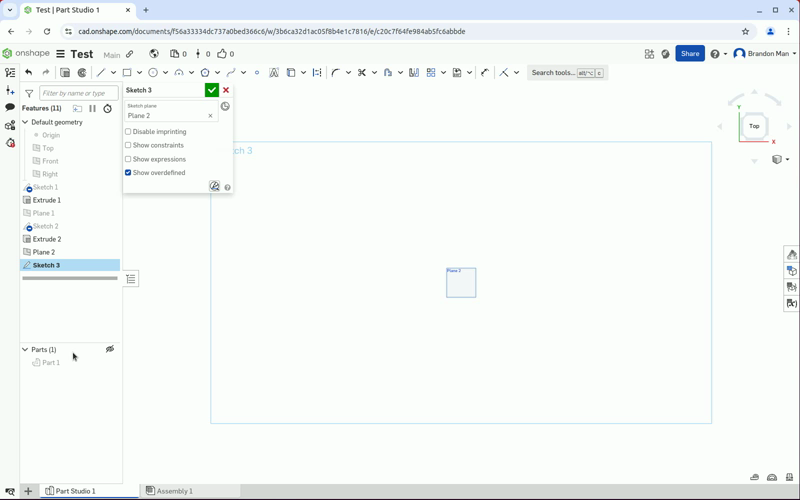
key(l)
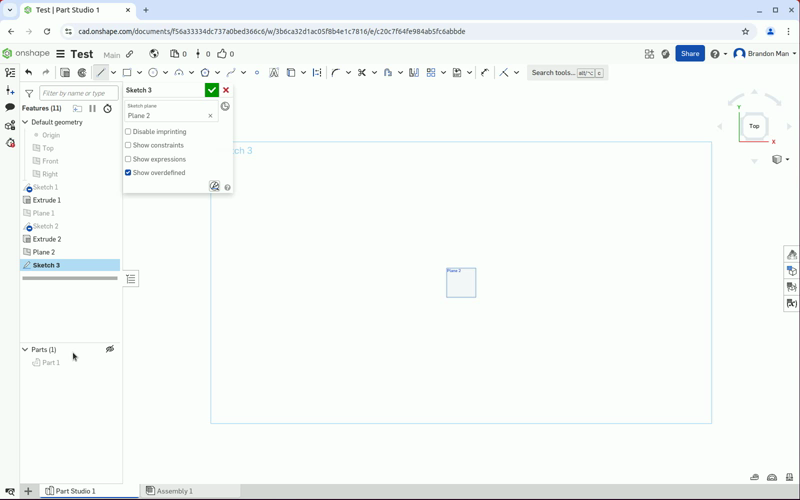
key_down(shift)
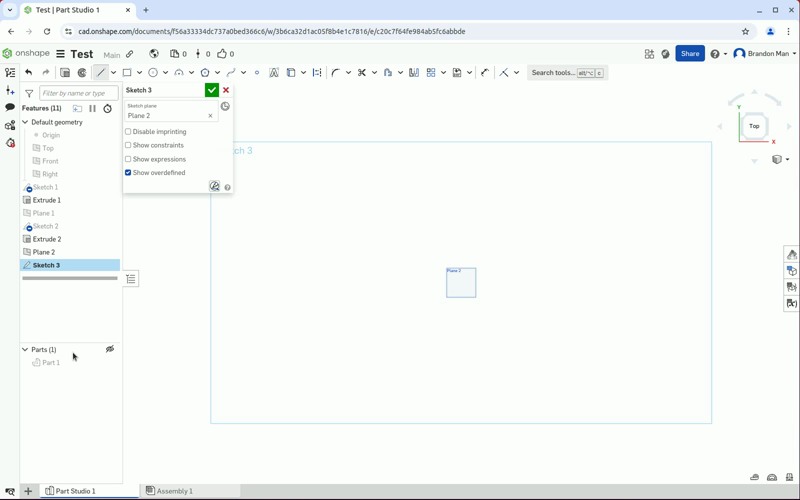
mouse_move(460, 333)
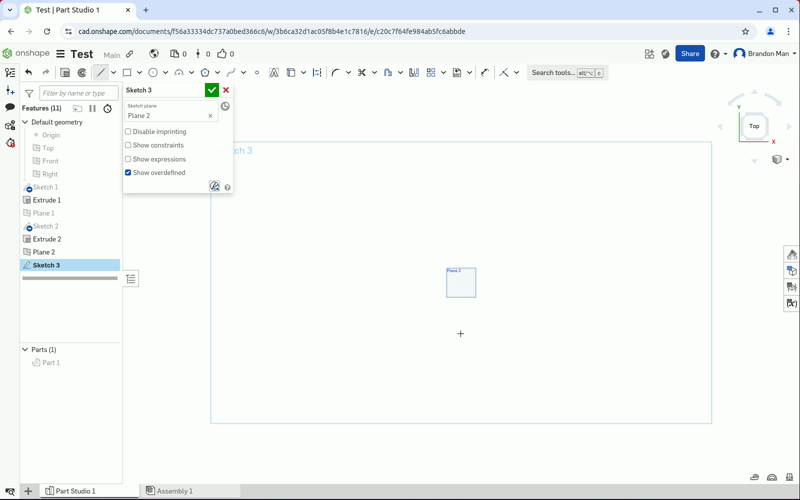
click(460, 333)
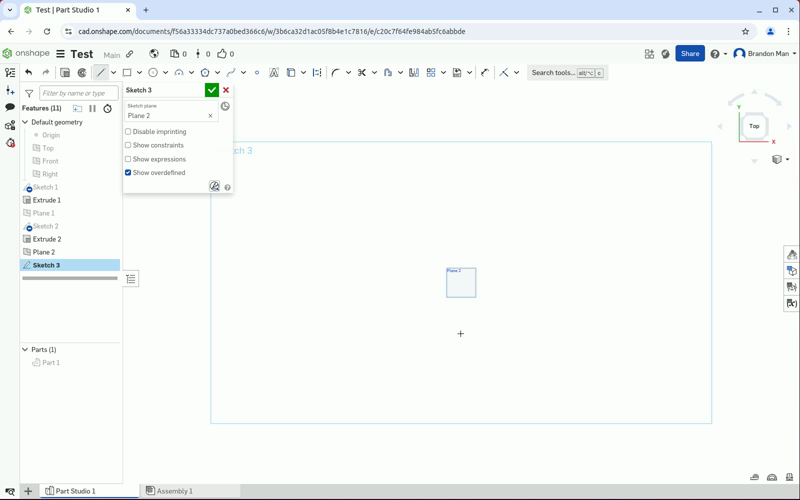
key_up(shift)
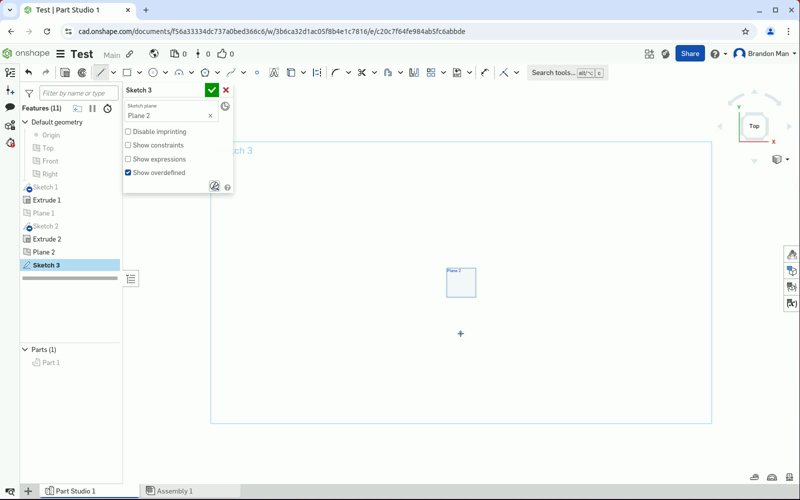
key_down(shift)
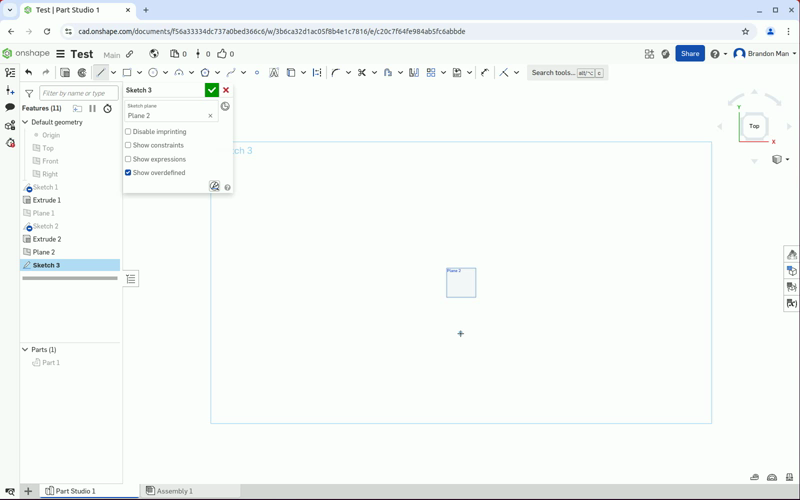
mouse_move(490, 333)
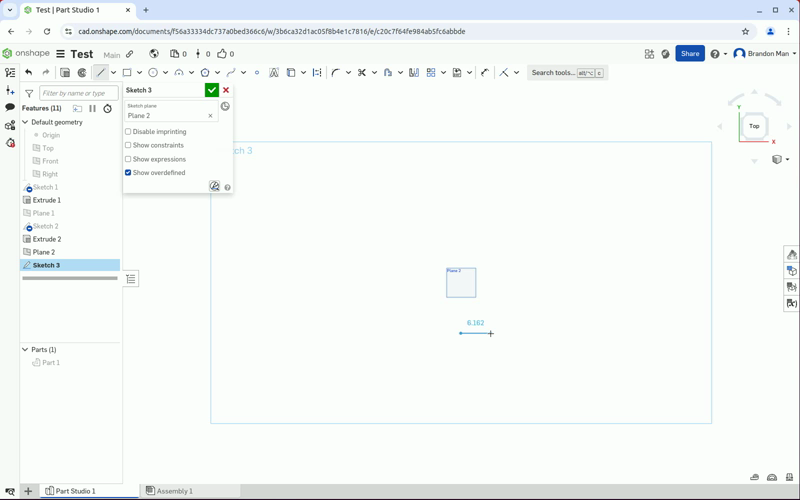
mouse_move(500, 333)
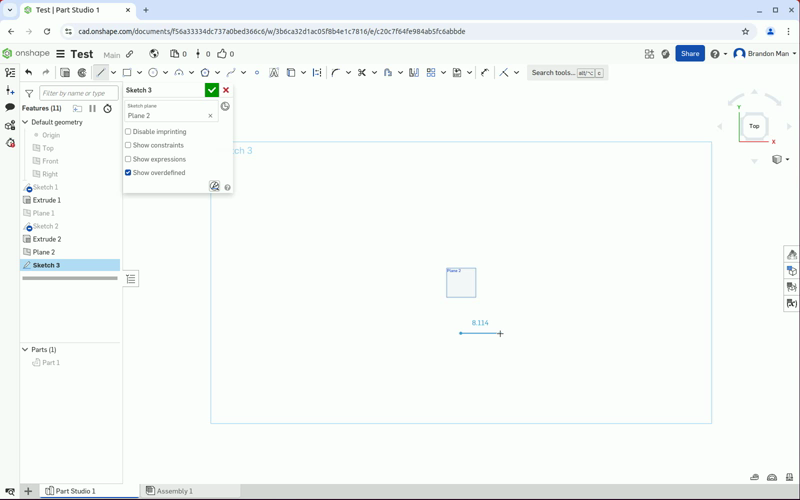
click(500, 333)
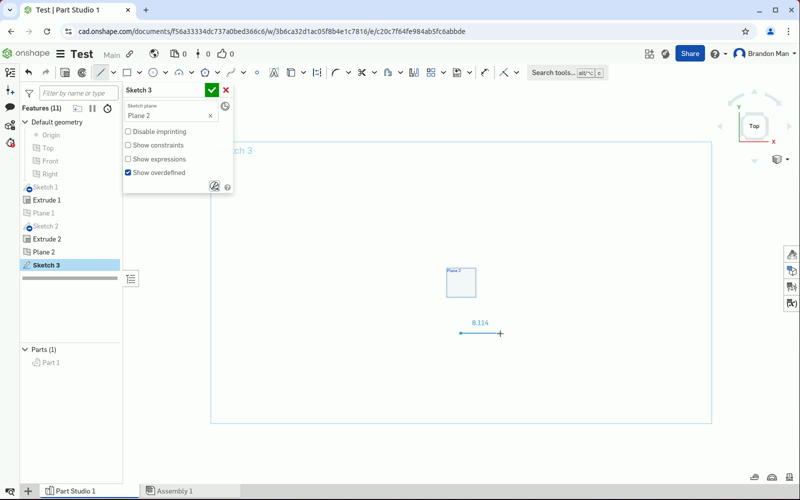
key_up(shift)
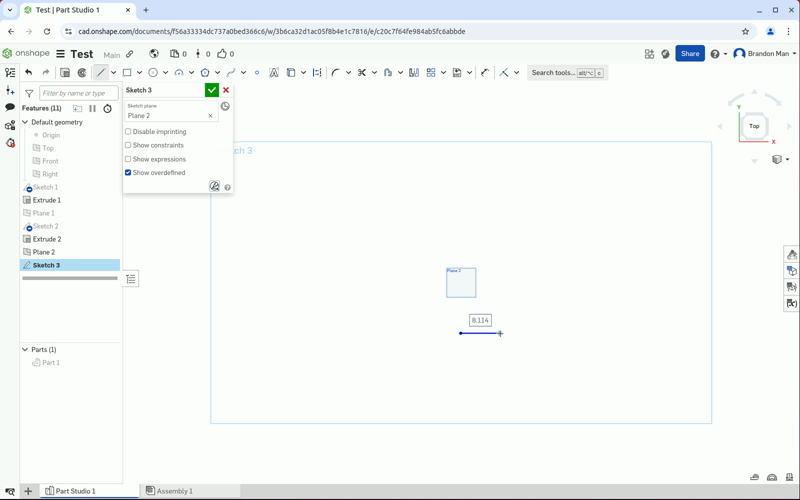
key_down(shift)
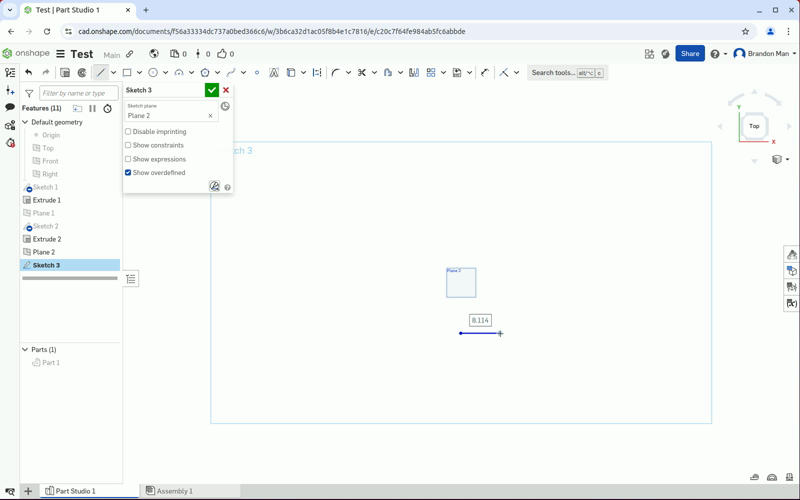
mouse_move(530, 333)
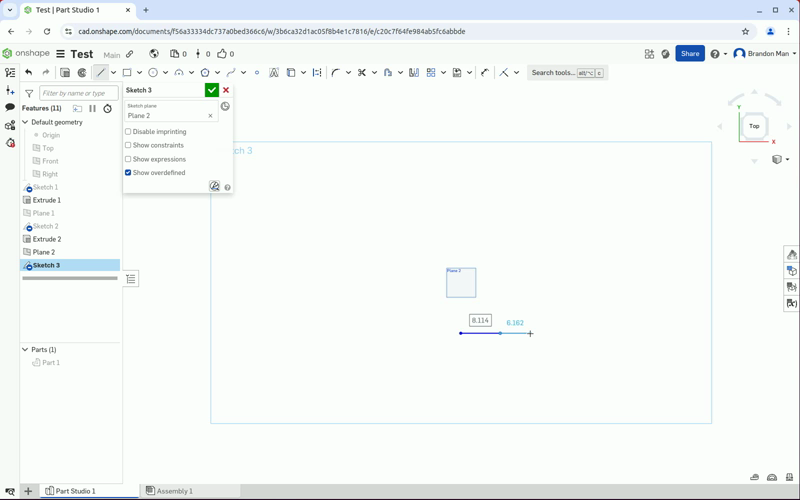
mouse_move(500, 282)
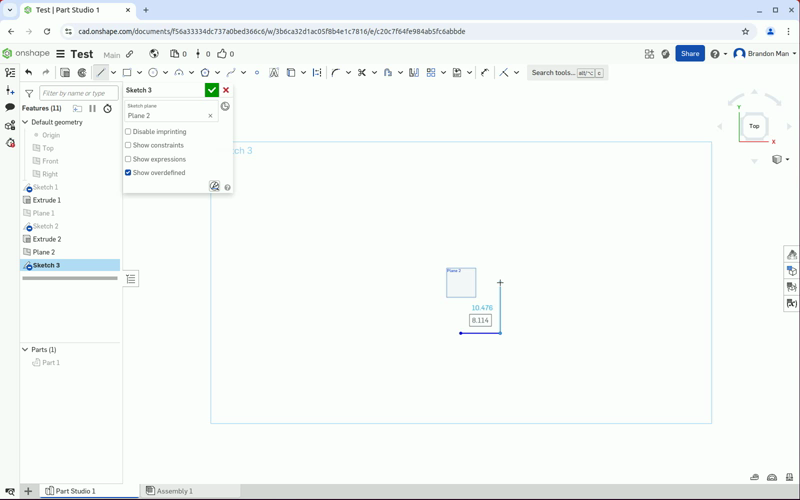
click(500, 282)
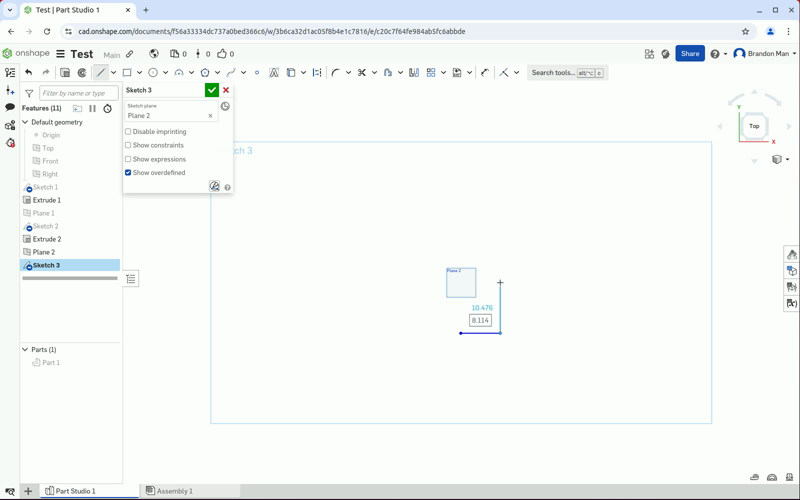
key_up(shift)
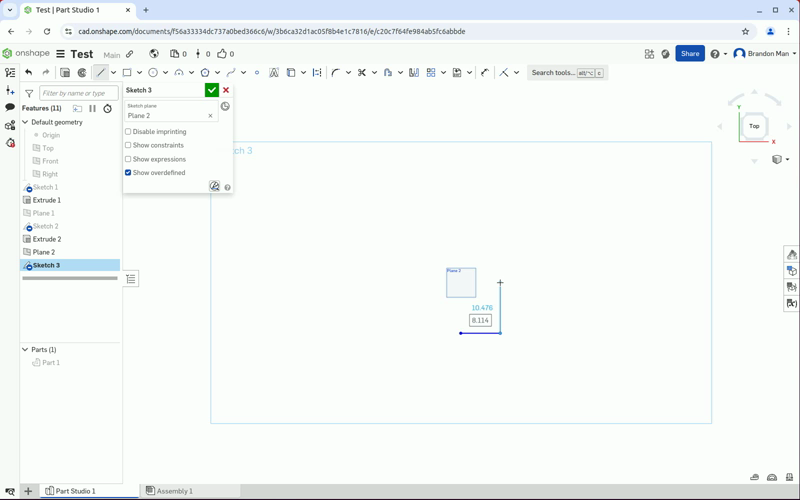
key_down(shift)
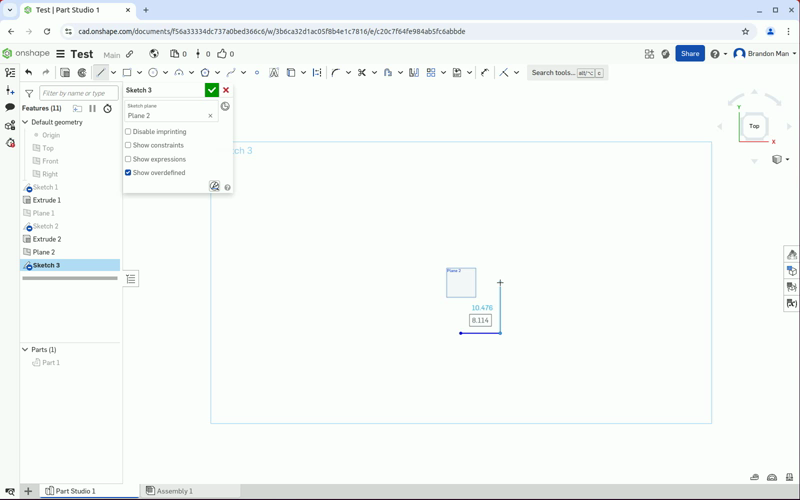
mouse_move(530, 282)
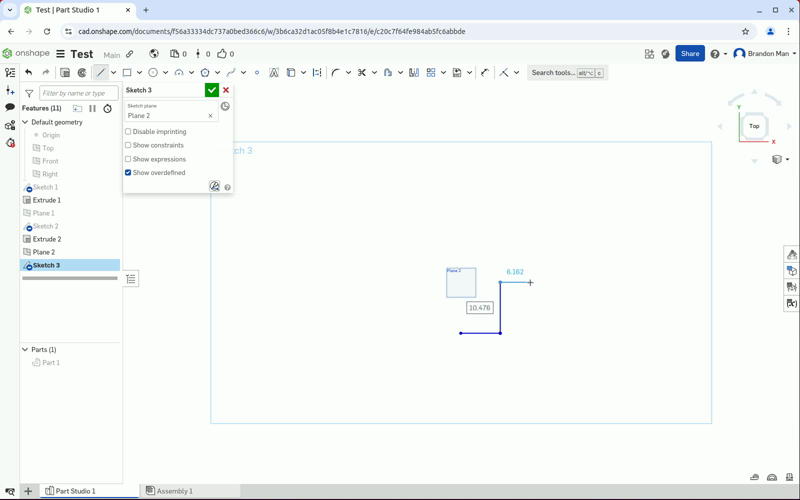
mouse_move(460, 282)
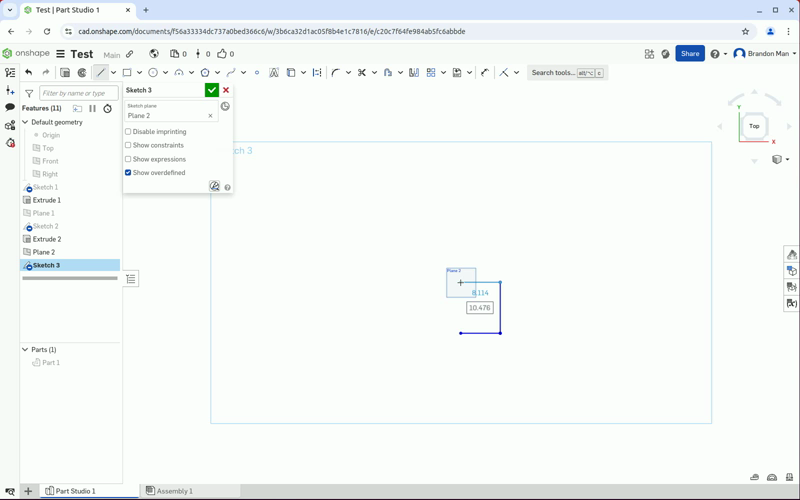
click(460, 282)
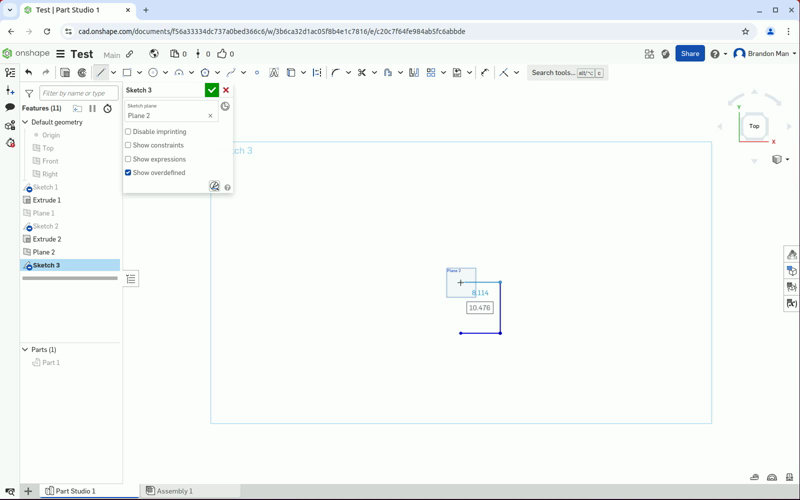
key_up(shift)
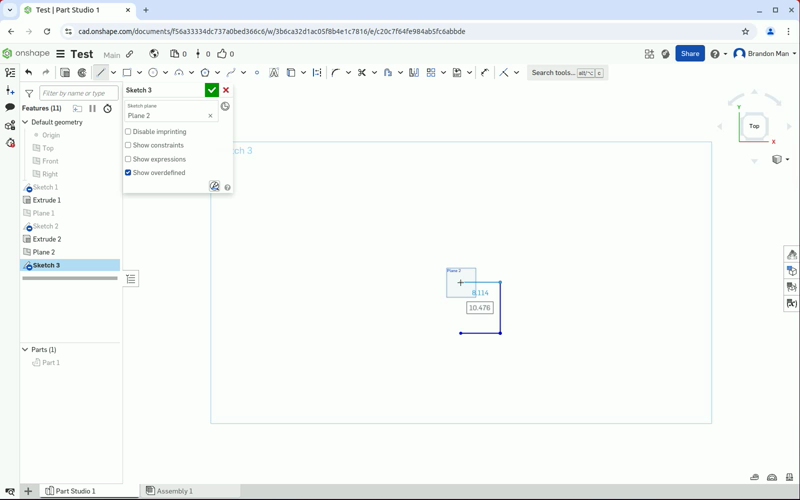
mouse_move(490, 282)
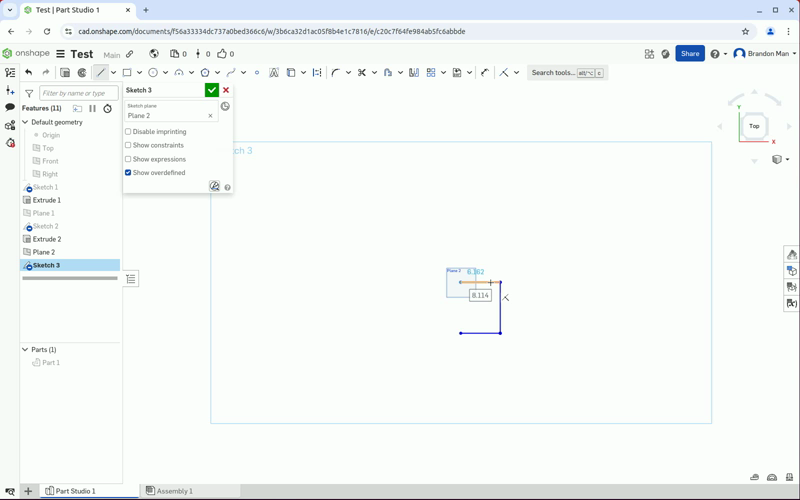
key_down(shift)
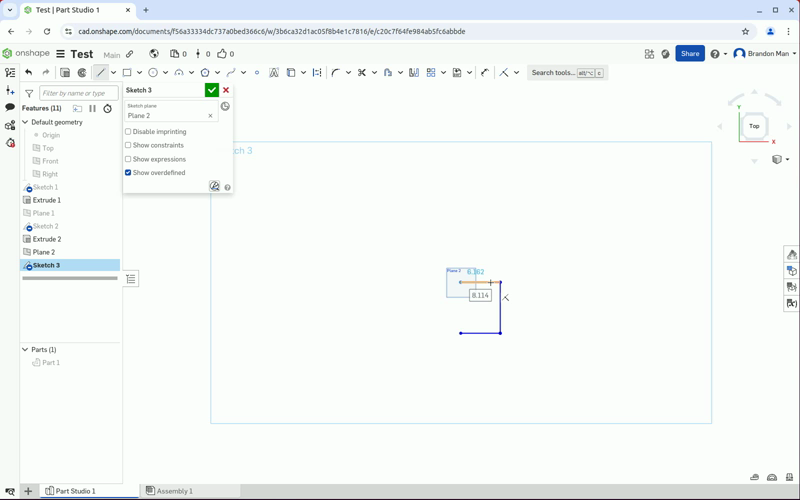
mouse_move(460, 333)
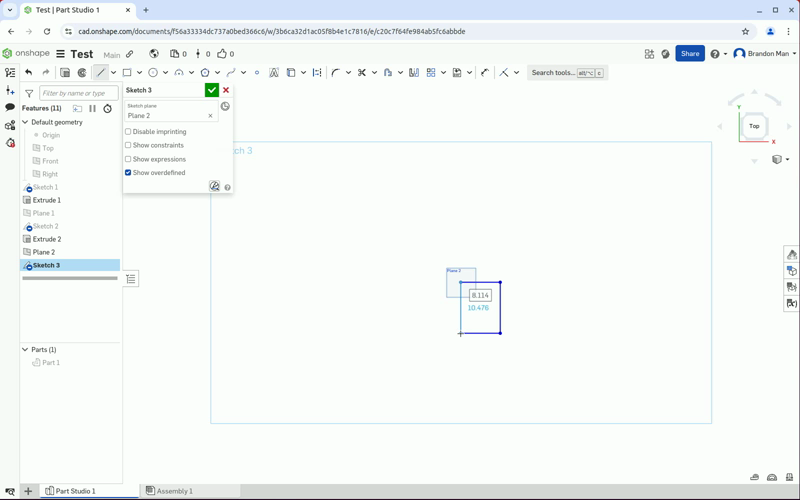
key_up(shift)
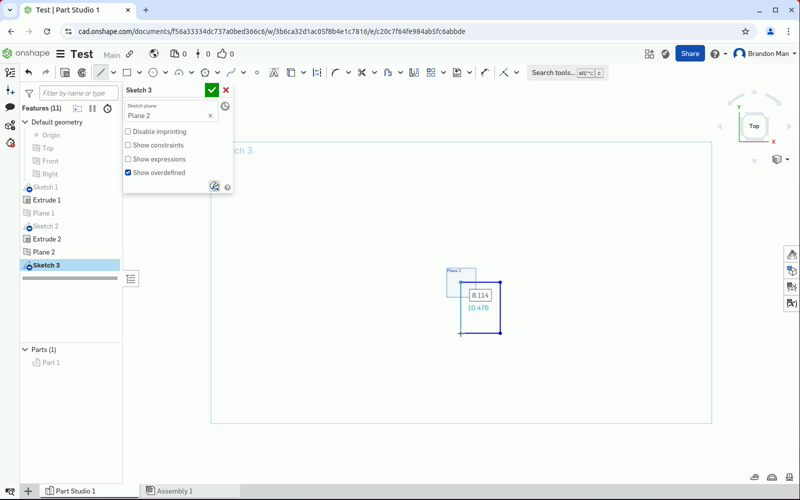
click(460, 333)
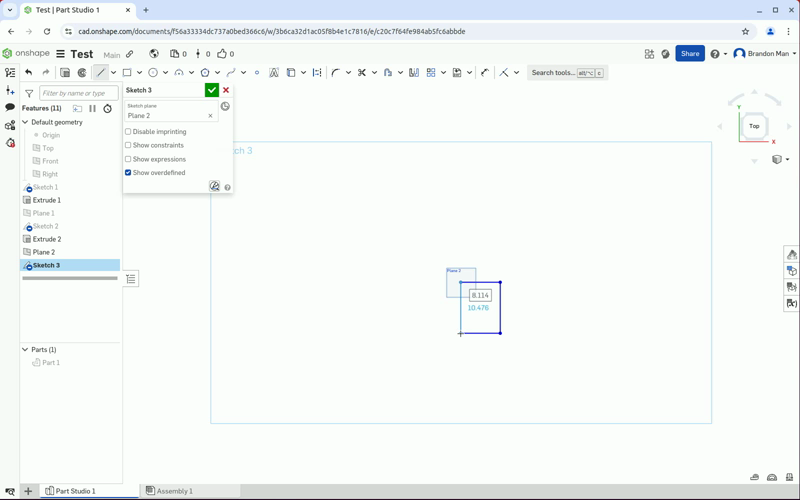
key(esc)
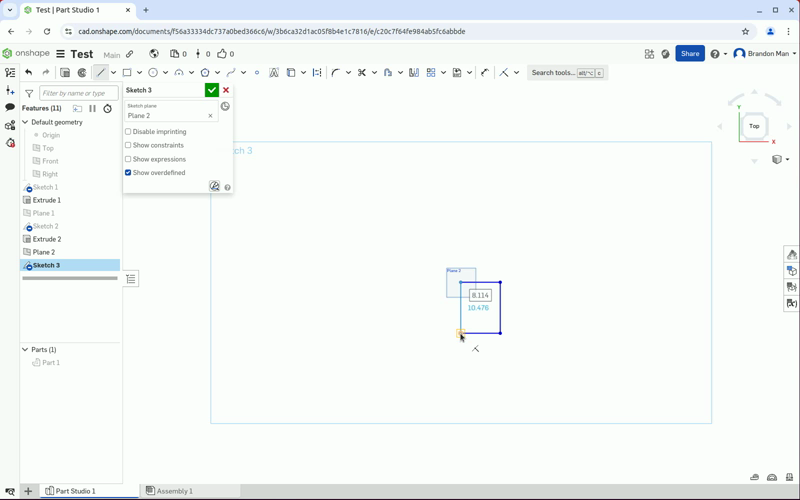
mouse_move(475, 326)
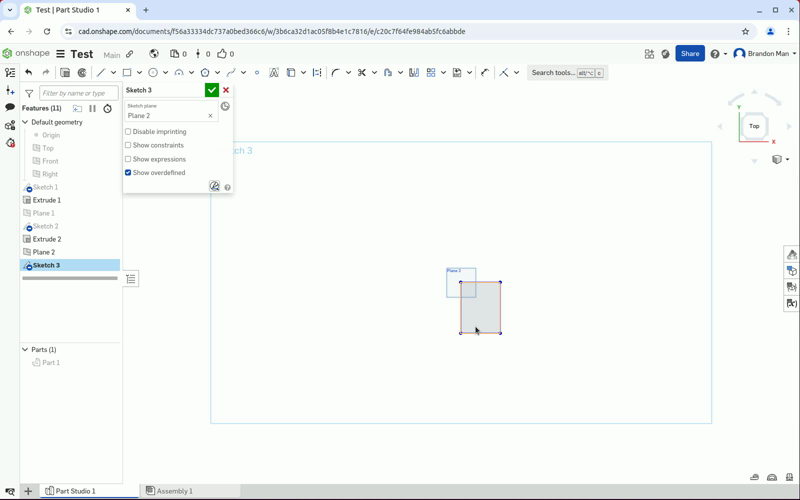
click(475, 326)
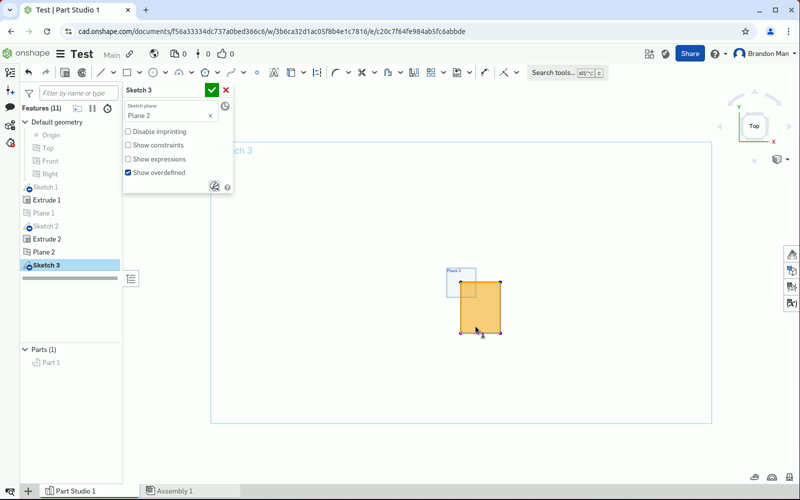
mouse_move(73, 352)
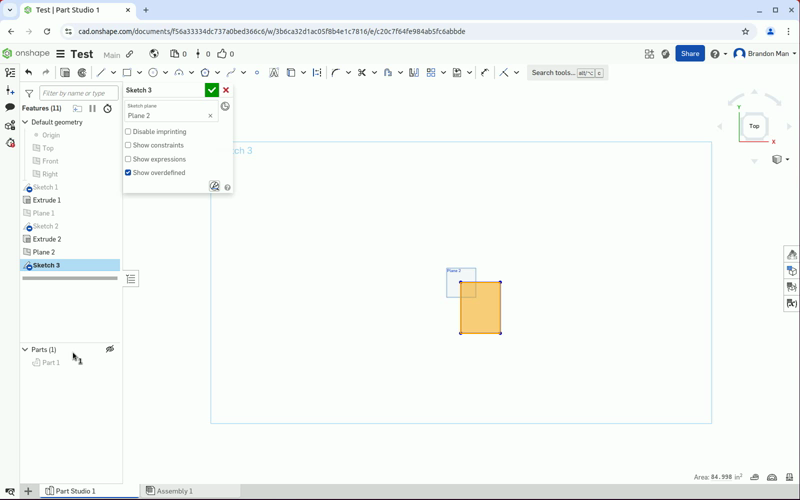
key(shift+y)
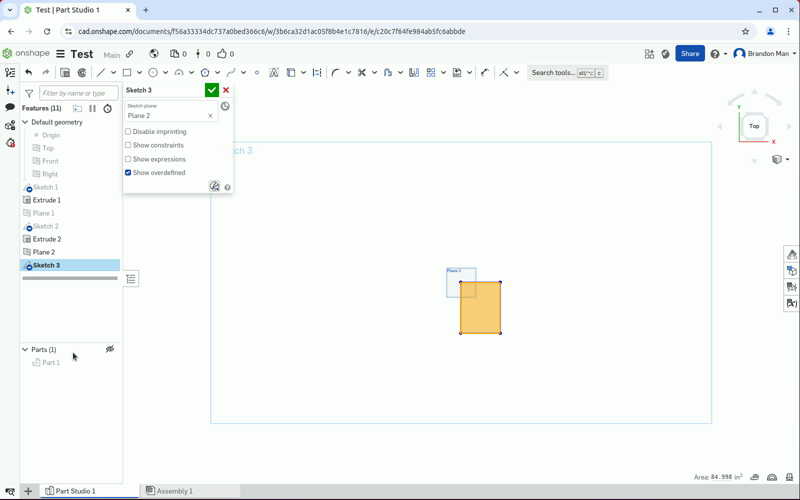
key(shift+e)
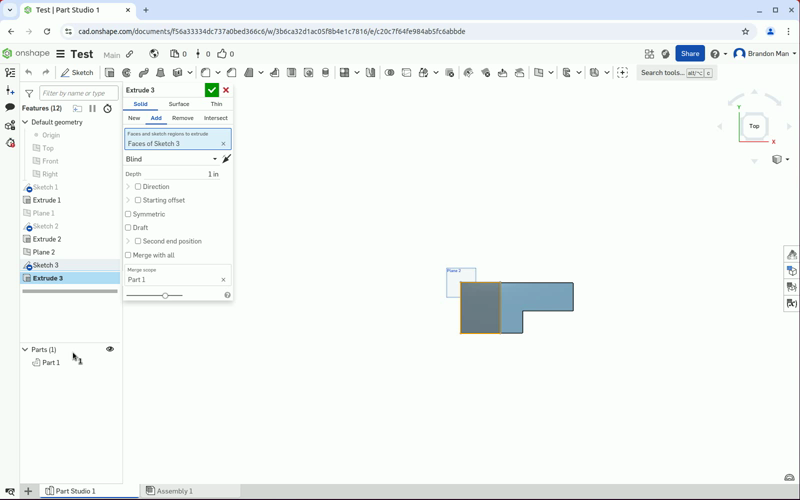
mouse_move(143, 106)
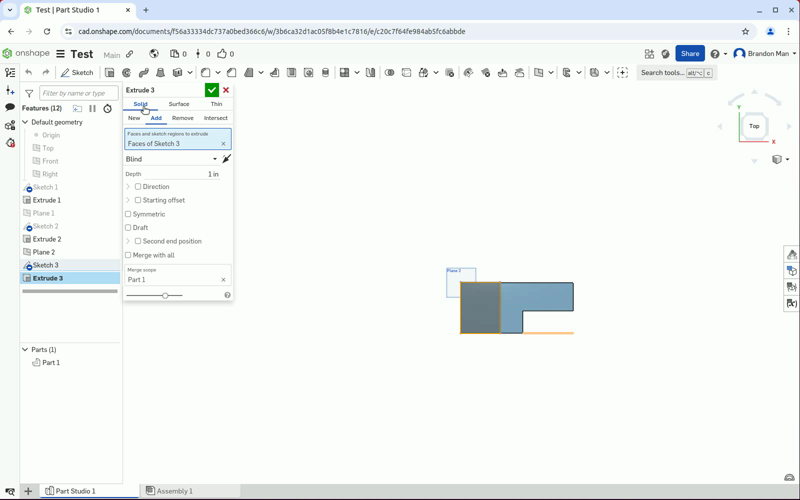
click(143, 106)
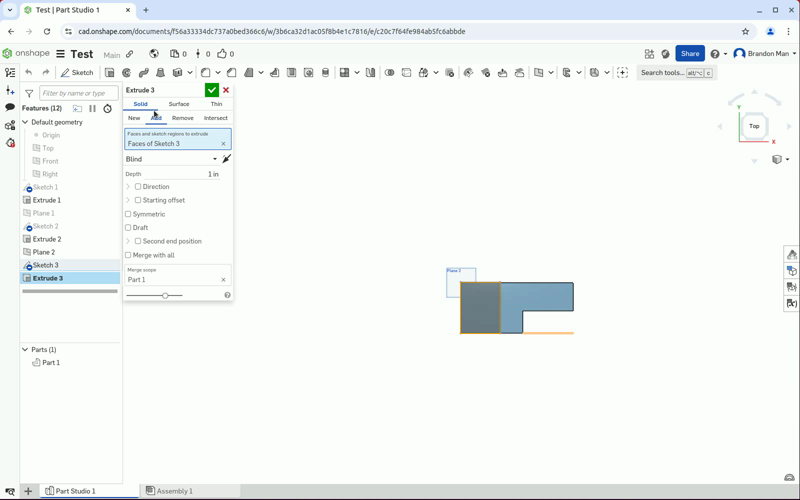
mouse_move(186, 120)
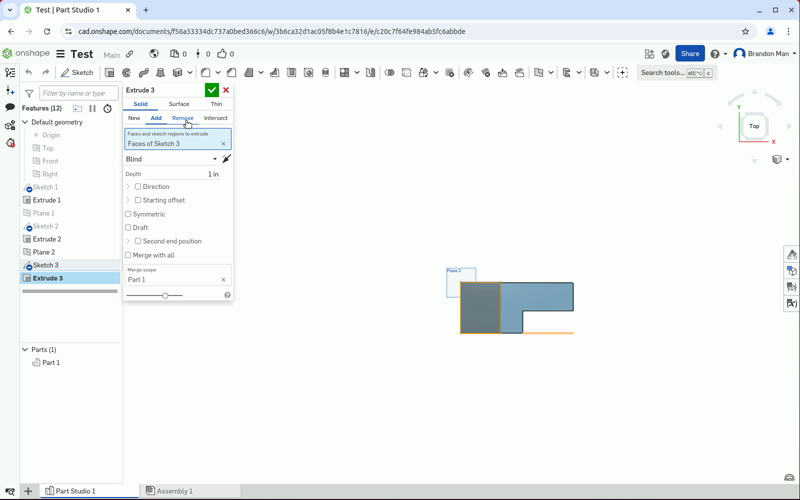
click(186, 120)
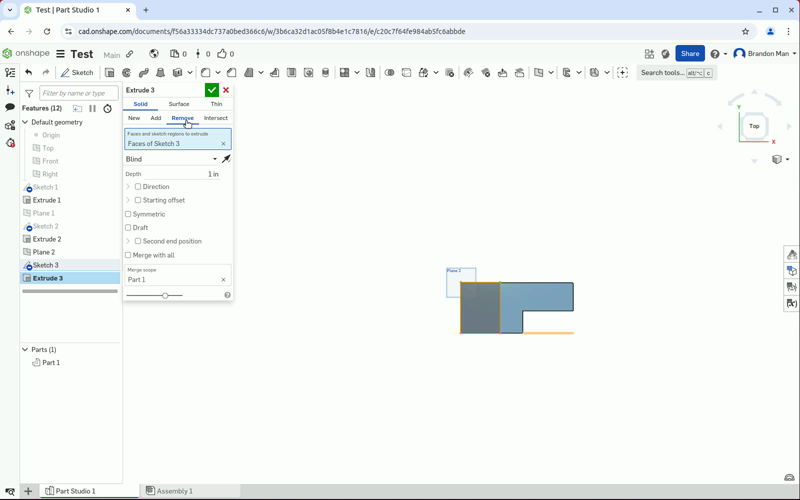
key(tab, 4)
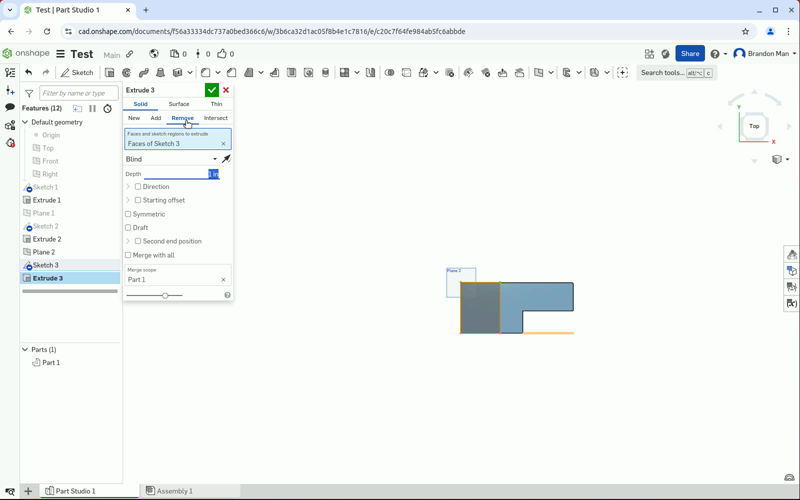
text(9.147)
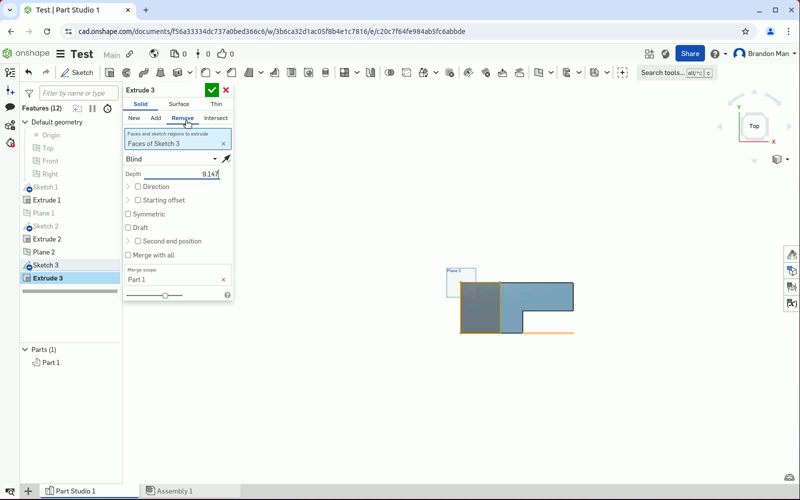
key(tab, 6)
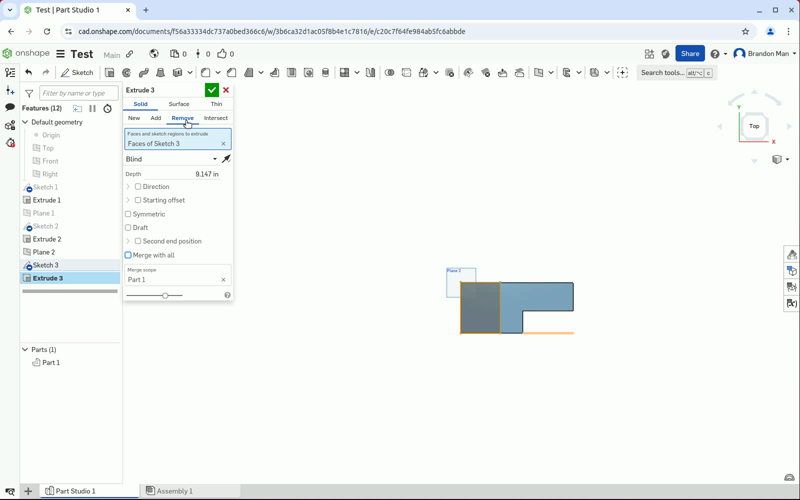
key(space)
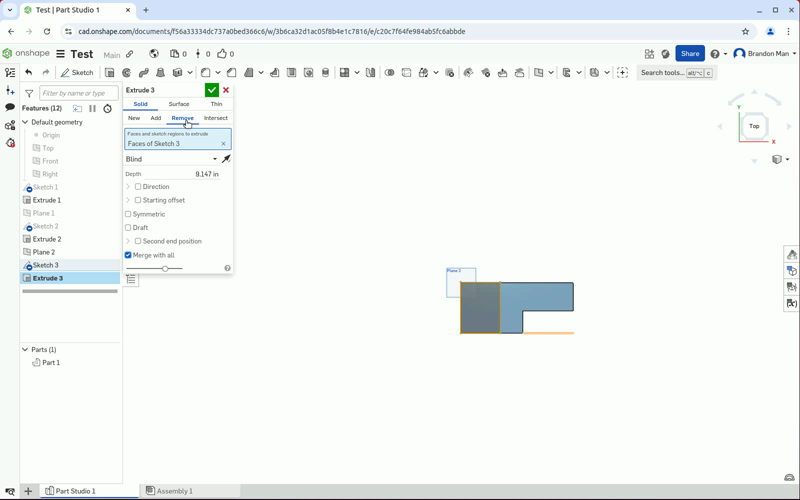
key(enter)
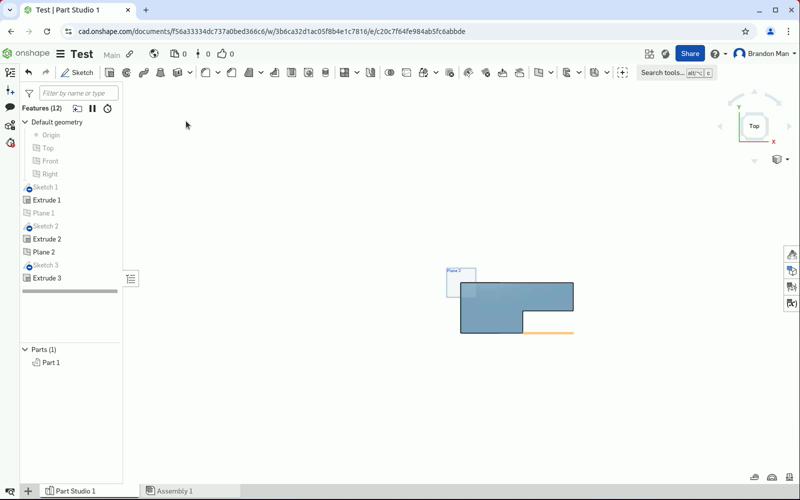
key(shift+h)
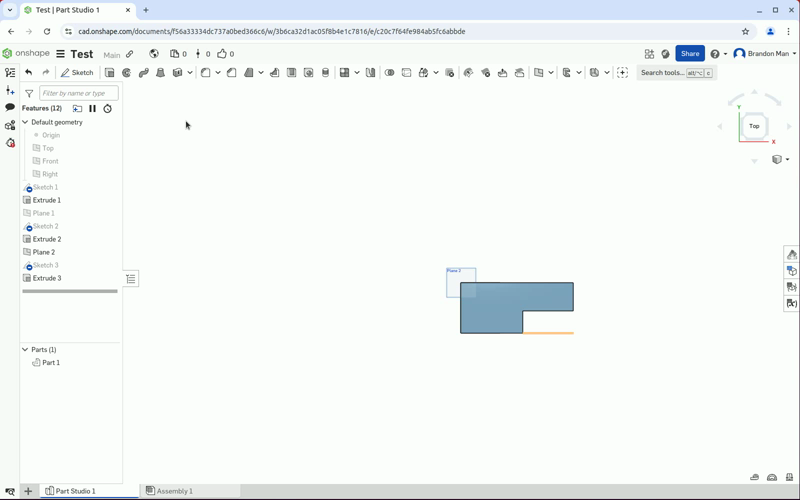
key(shift+h)
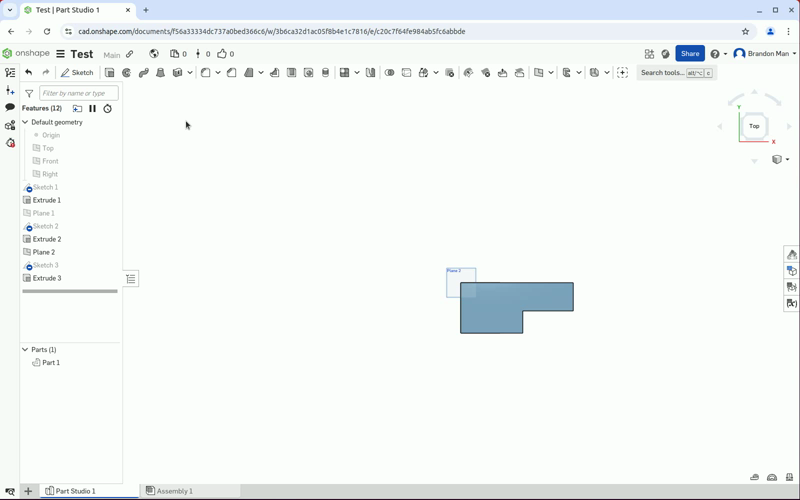
mouse_move(73, 189)
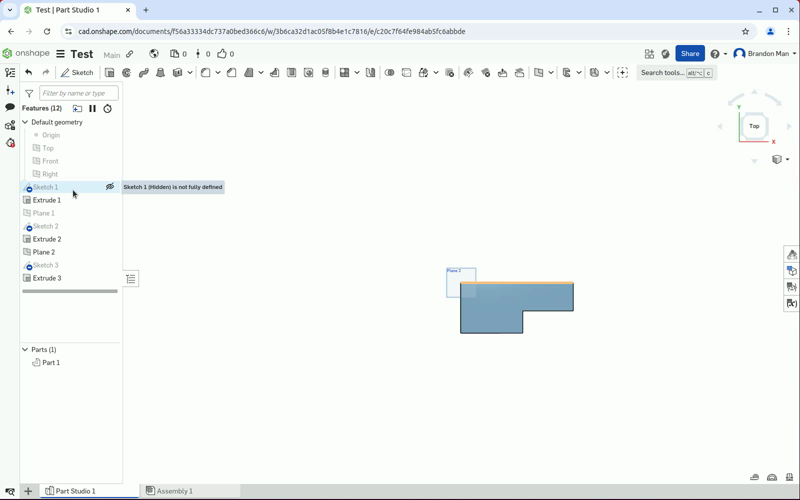
click(73, 189)
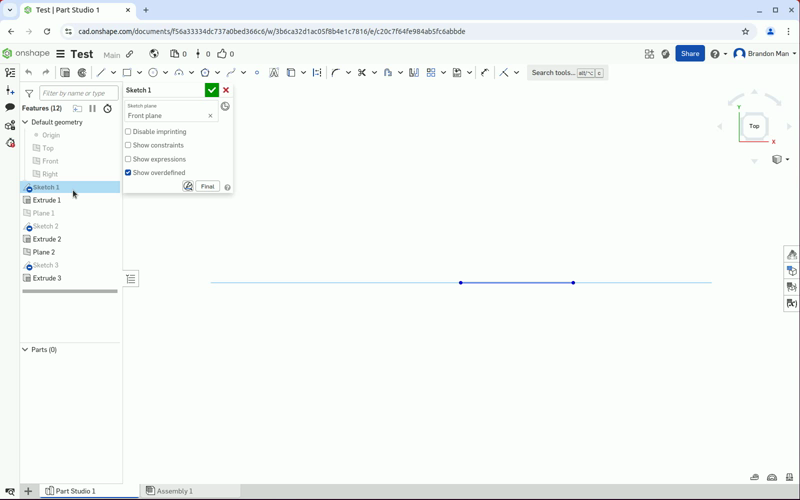
mouse_move(229, 92)
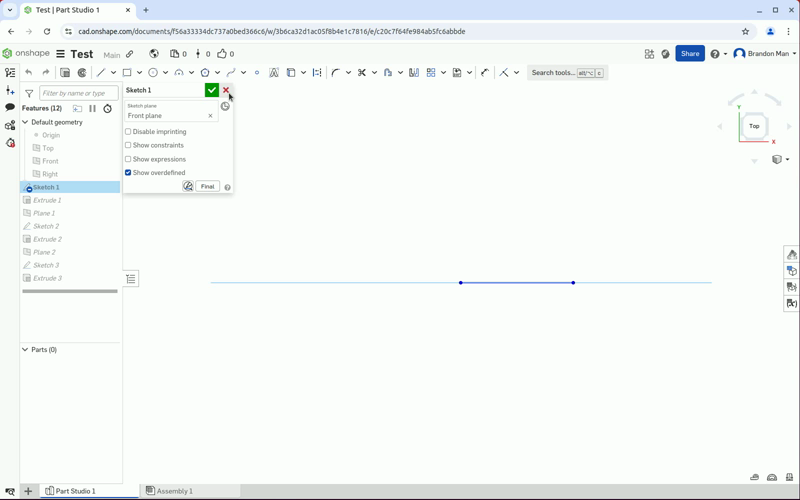
click(229, 92)
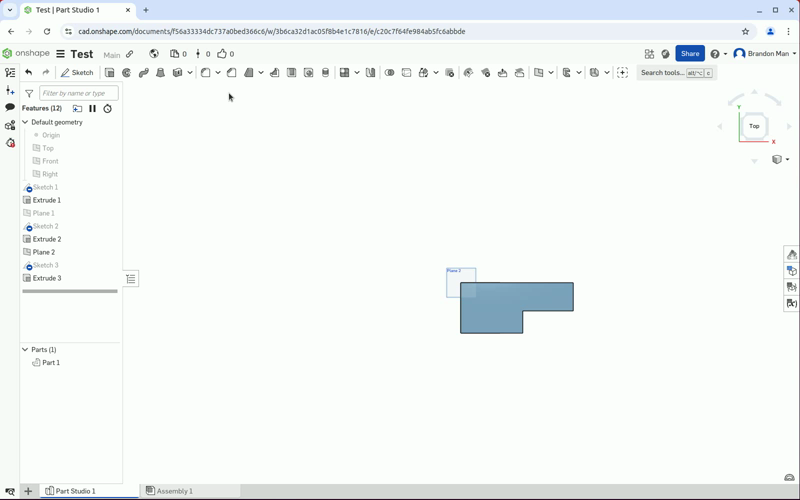
mouse_move(541, 75)
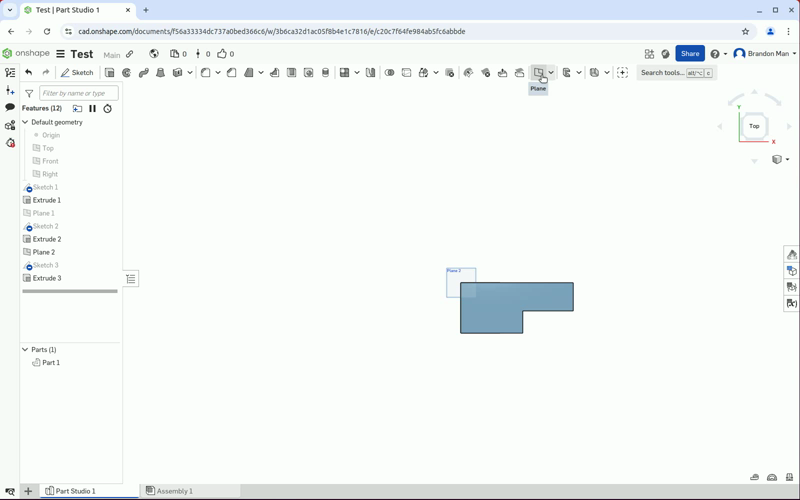
click(541, 75)
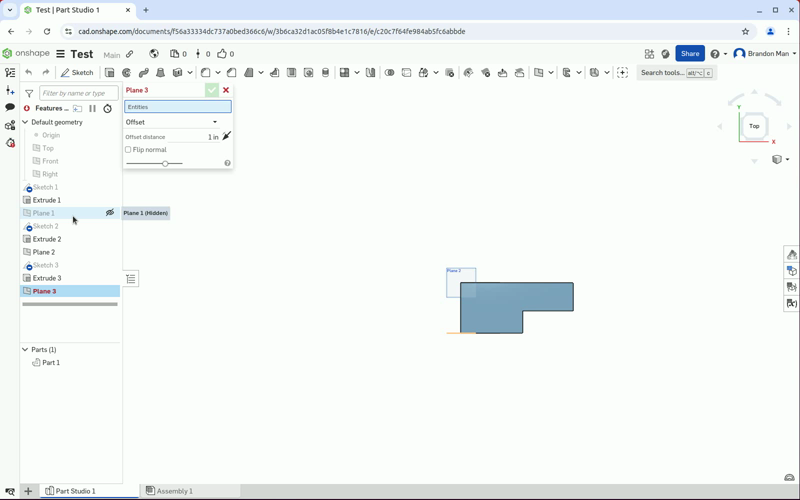
scroll(3)
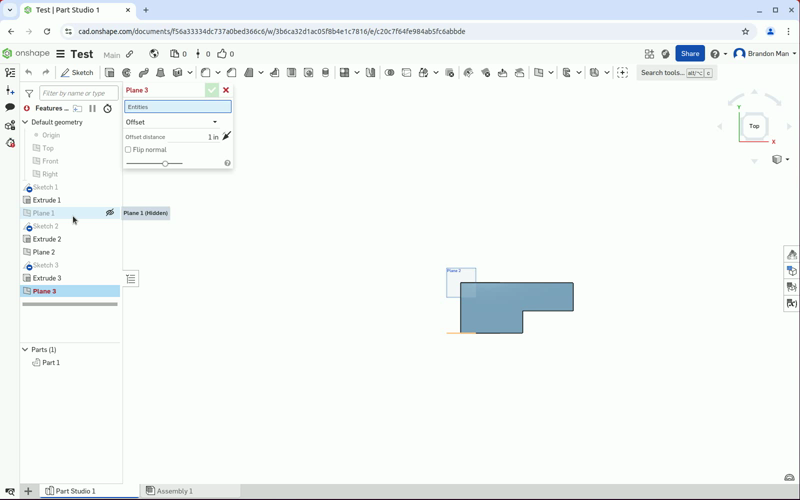
mouse_move(73, 150)
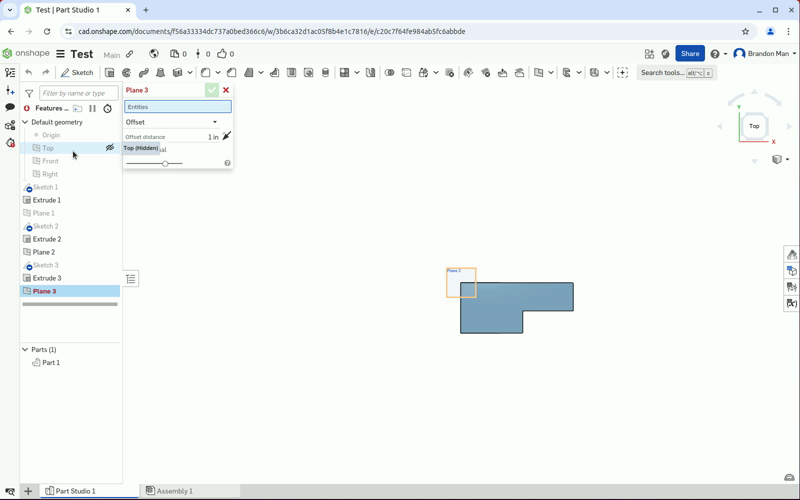
click(73, 150)
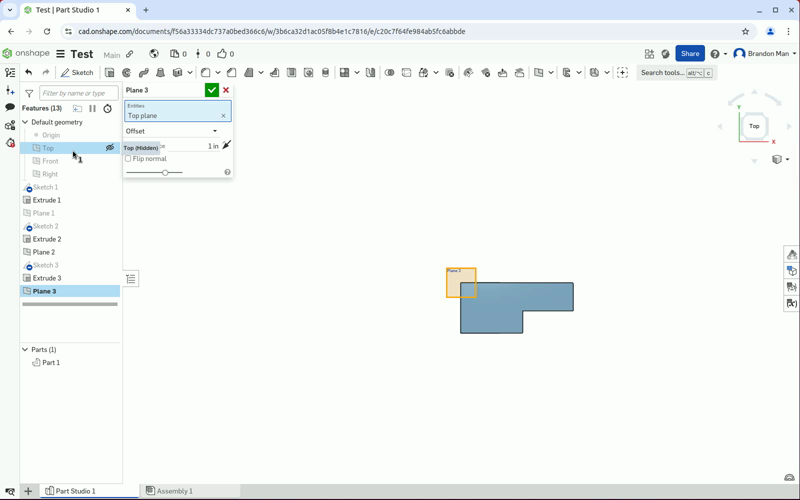
key(tab, 2)
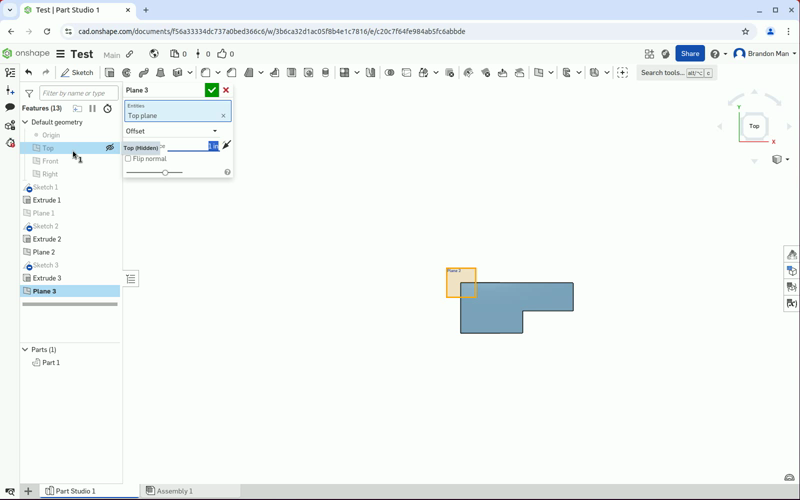
text(13.957)
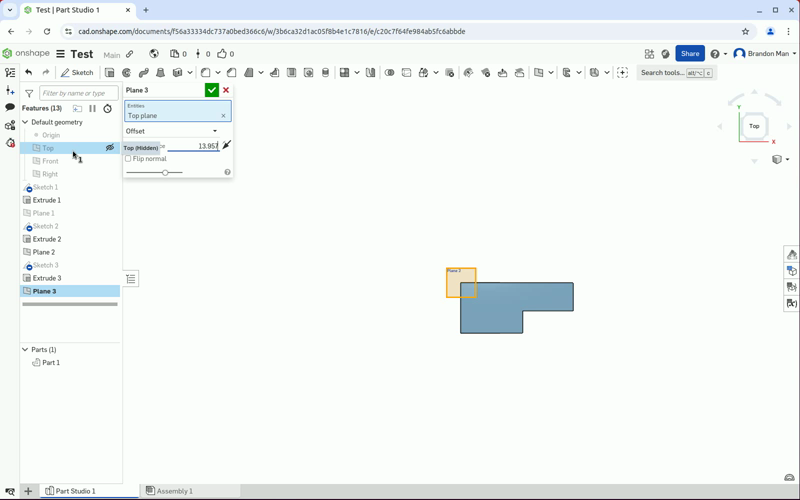
key(enter, 2)
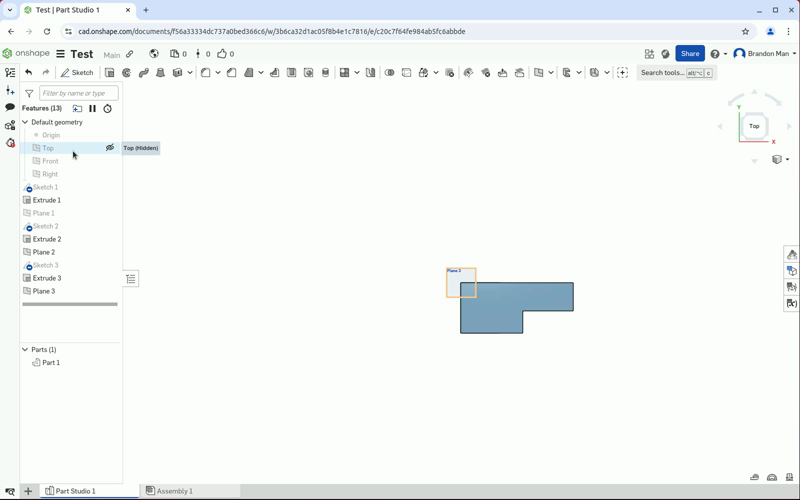
key(shift+s)
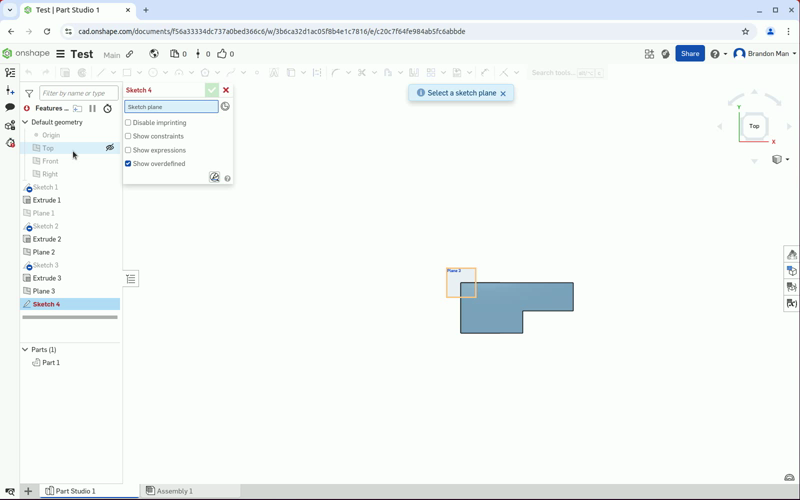
mouse_move(73, 293)
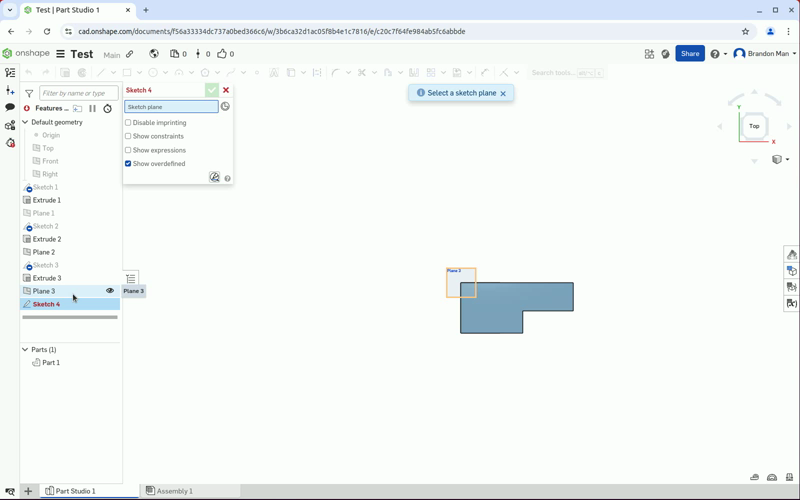
click(73, 293)
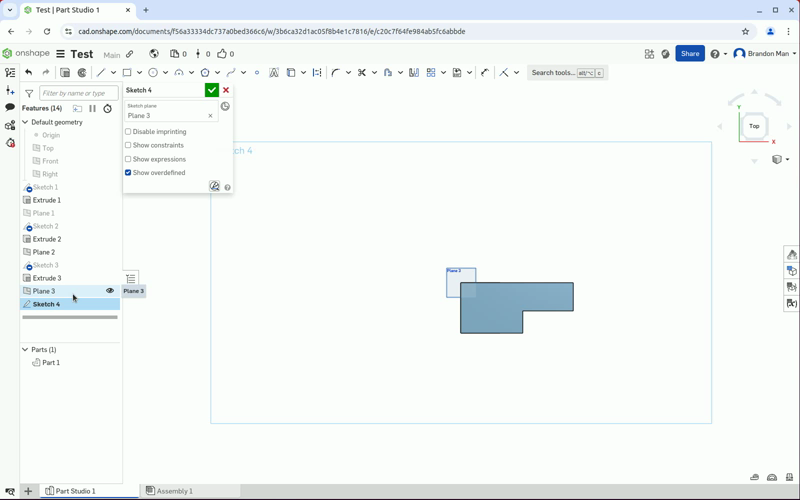
mouse_move(73, 352)
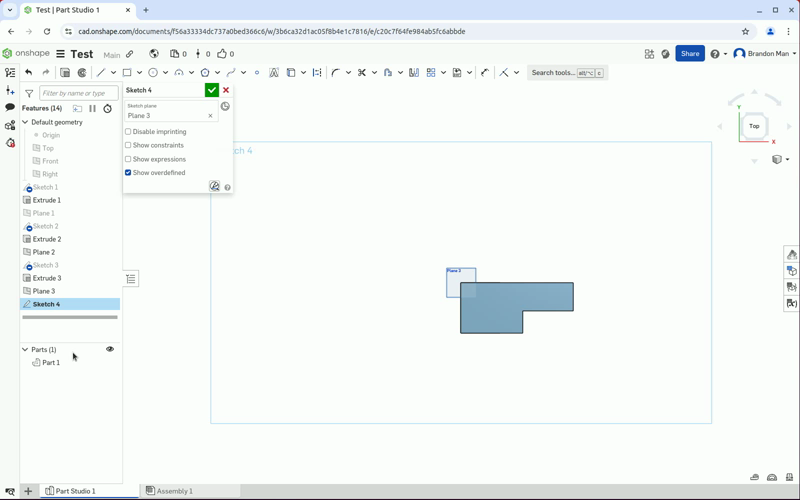
key(y)
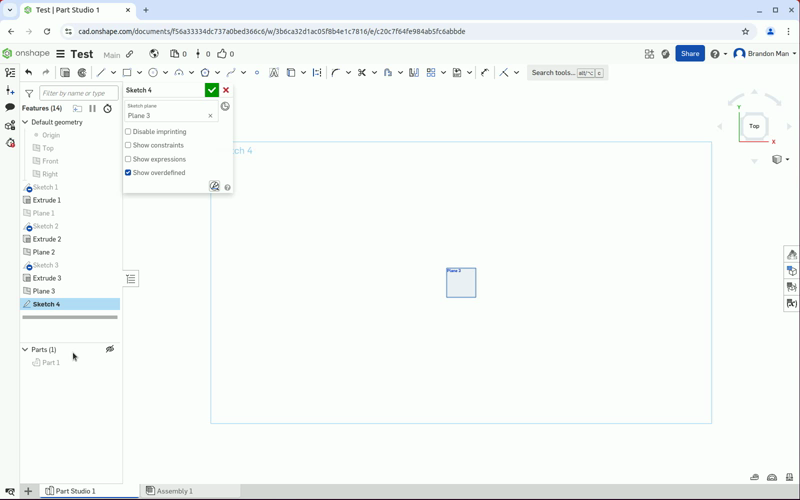
key(l)
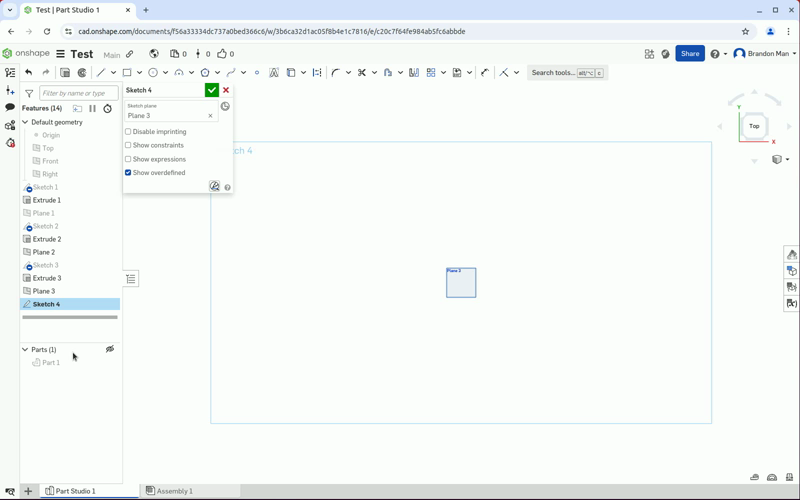
key_down(shift)
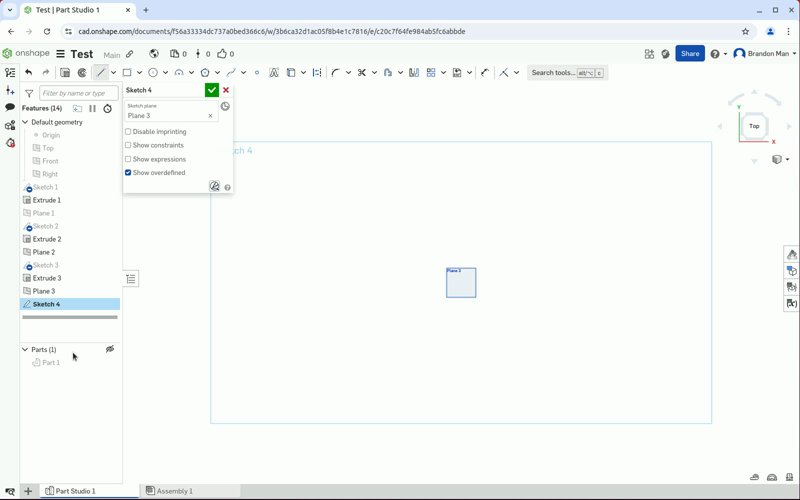
mouse_move(460, 311)
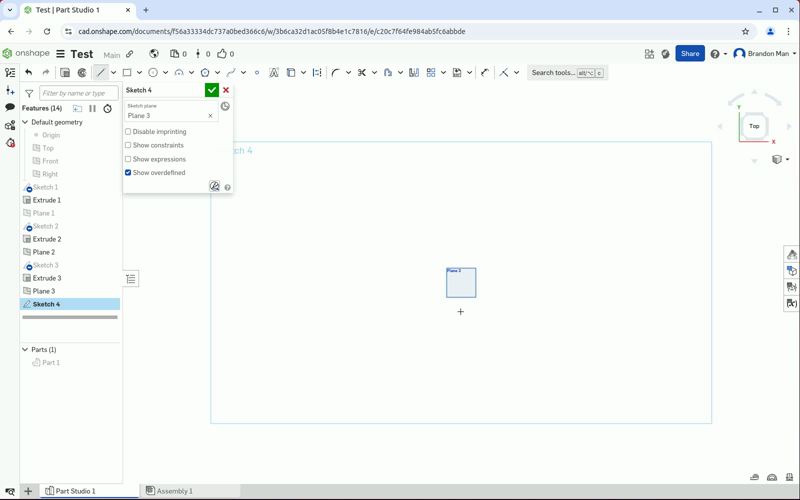
click(460, 311)
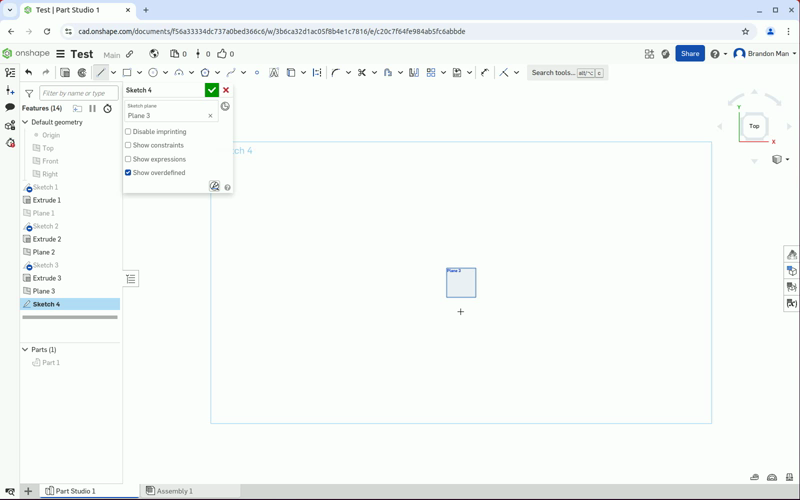
key_up(shift)
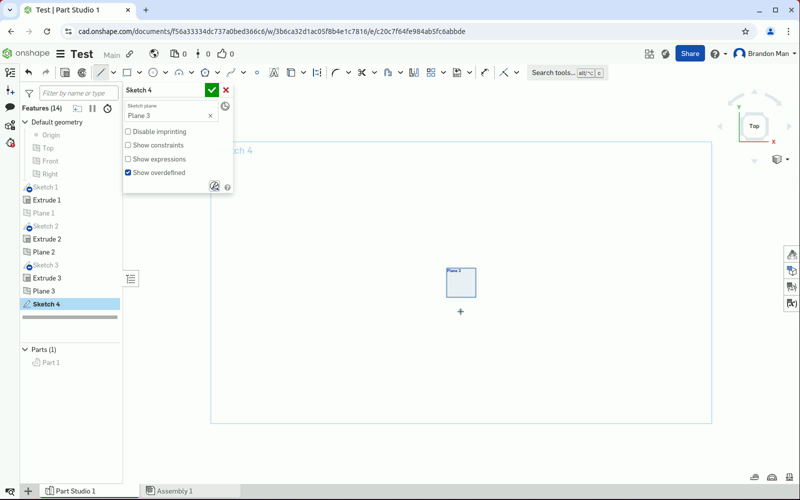
key_down(shift)
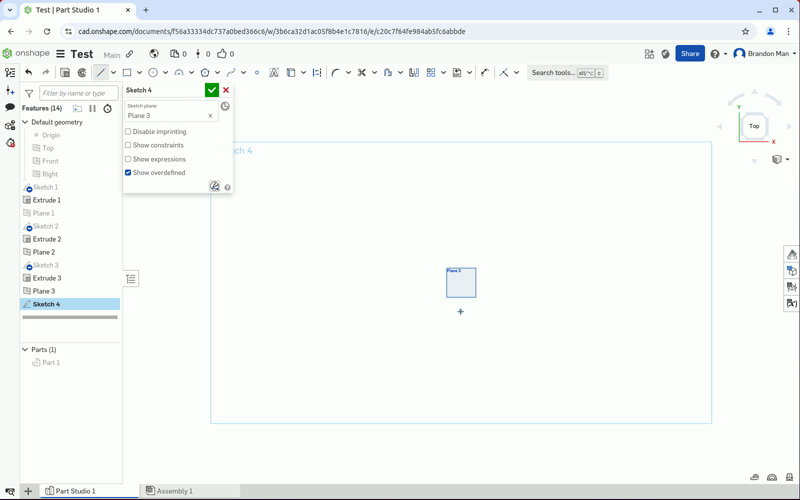
mouse_move(490, 311)
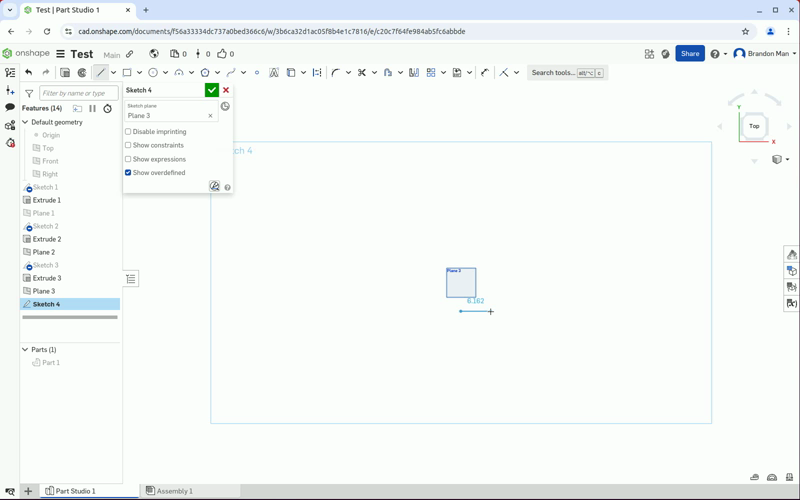
mouse_move(478, 282)
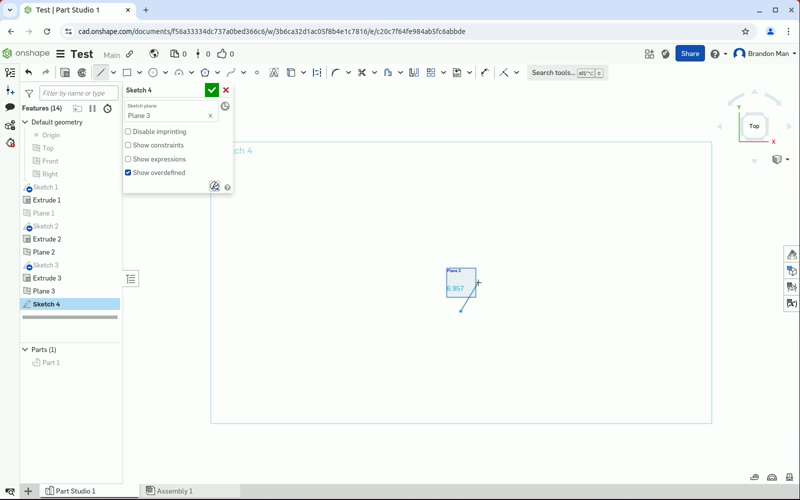
click(478, 282)
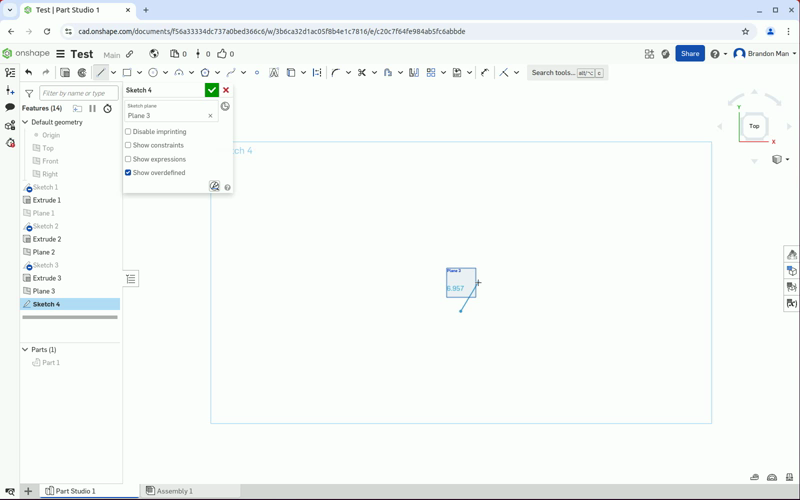
key_up(shift)
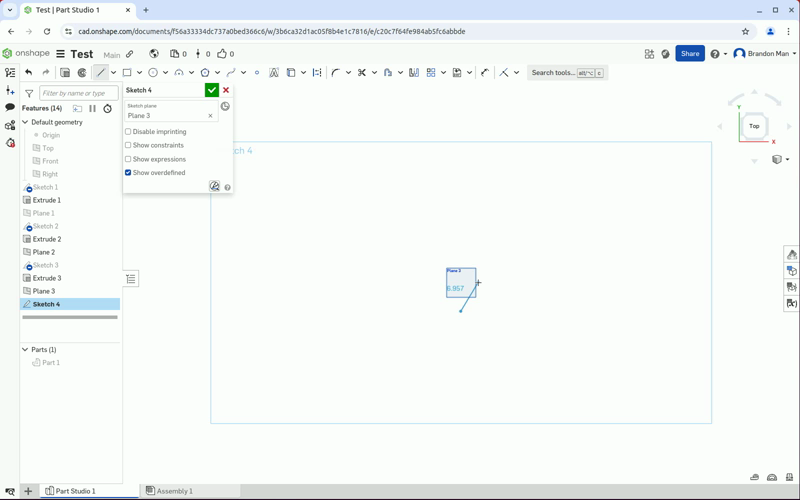
key_down(shift)
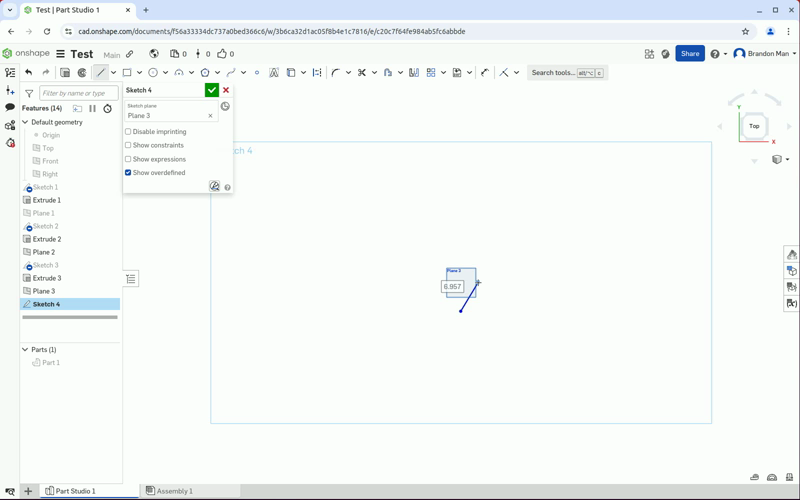
mouse_move(508, 282)
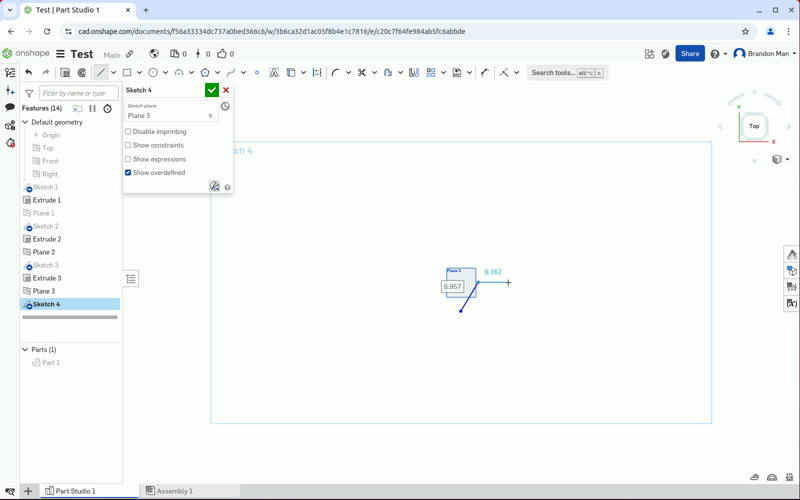
mouse_move(460, 282)
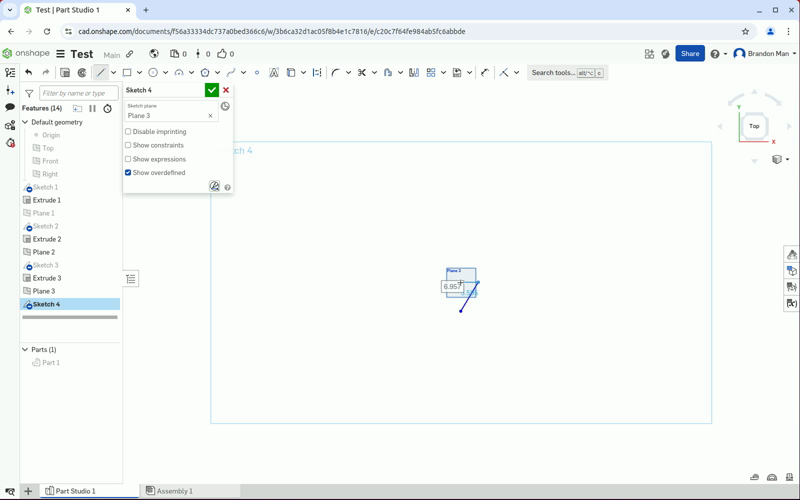
click(460, 282)
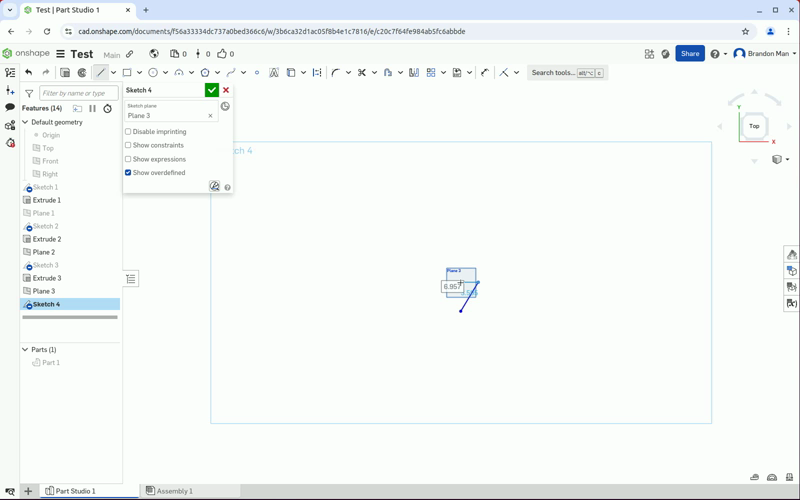
key_up(shift)
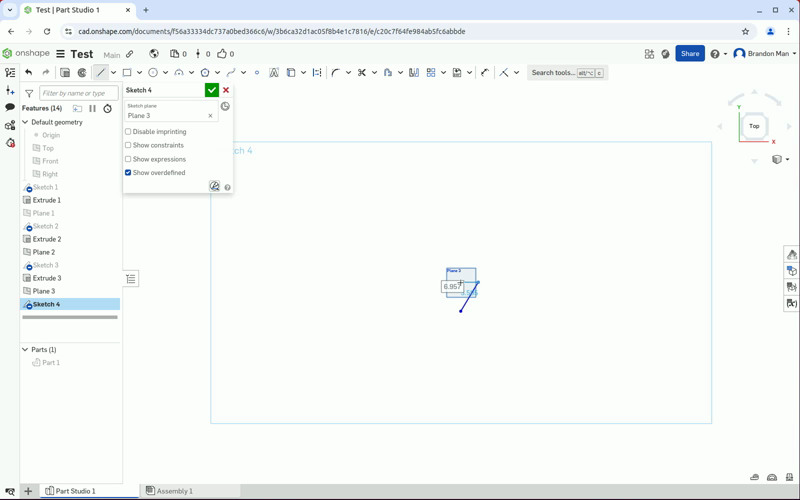
mouse_move(490, 282)
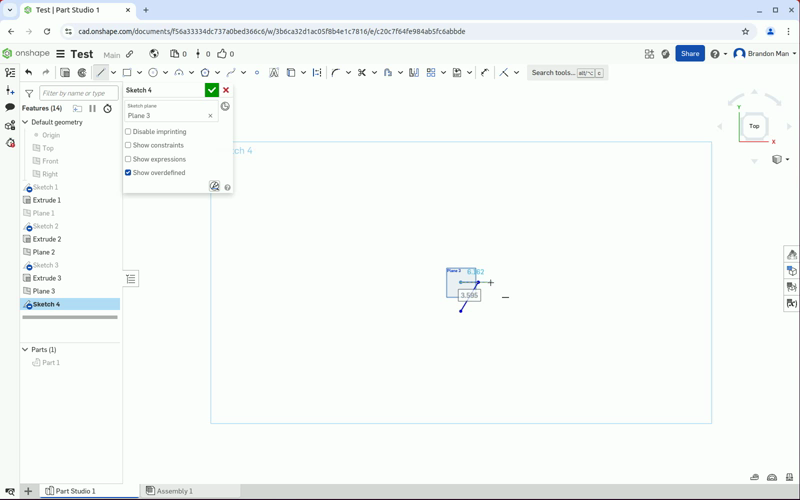
key_down(shift)
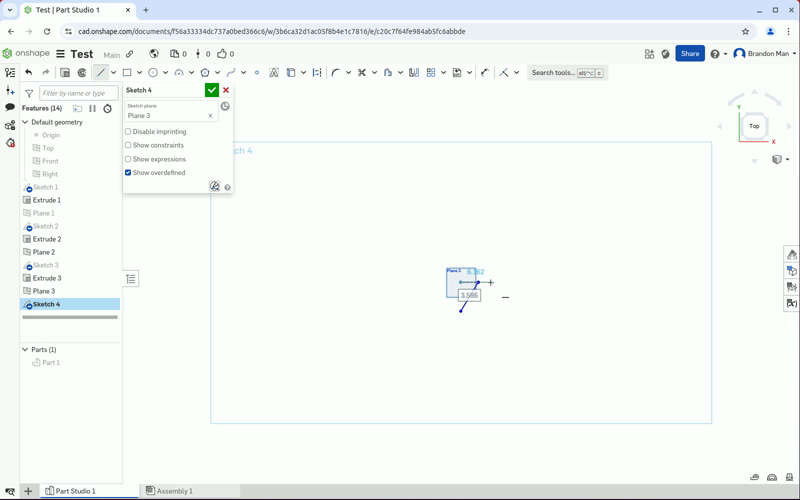
mouse_move(460, 311)
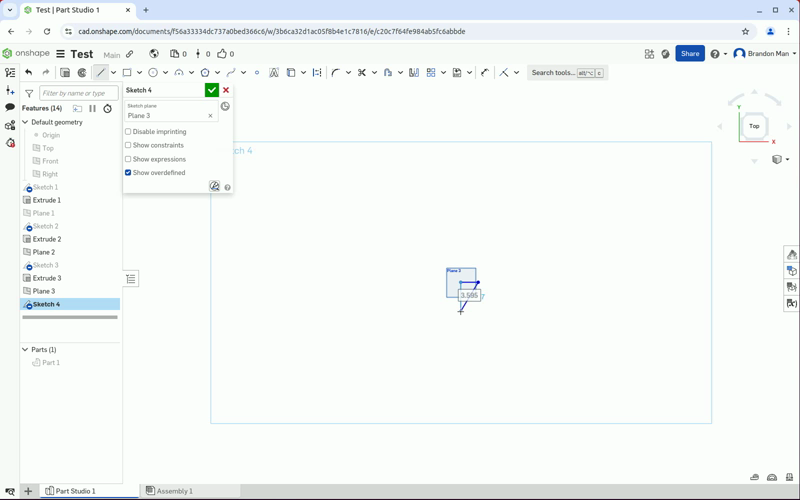
key_up(shift)
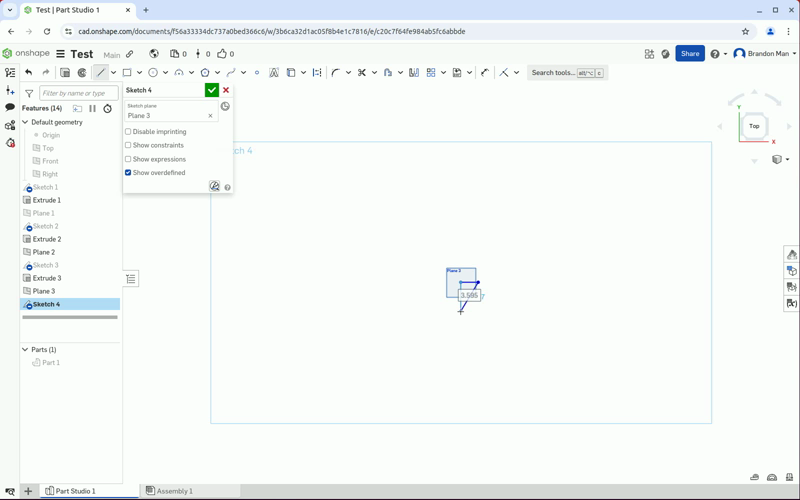
click(460, 311)
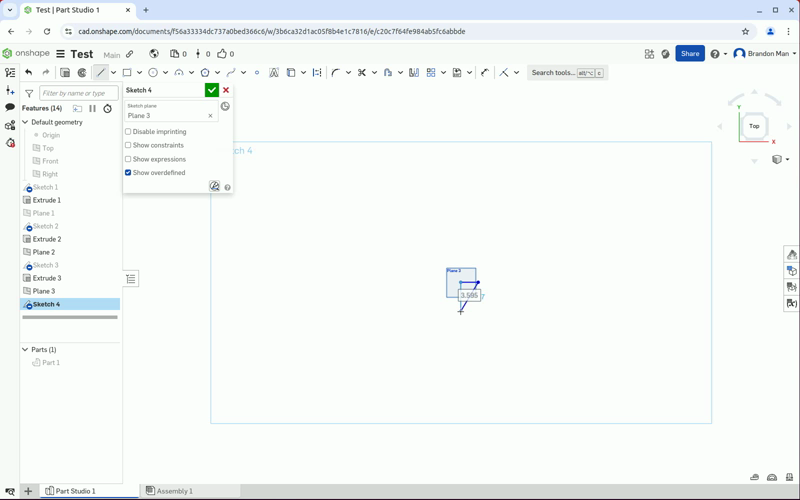
key(esc)
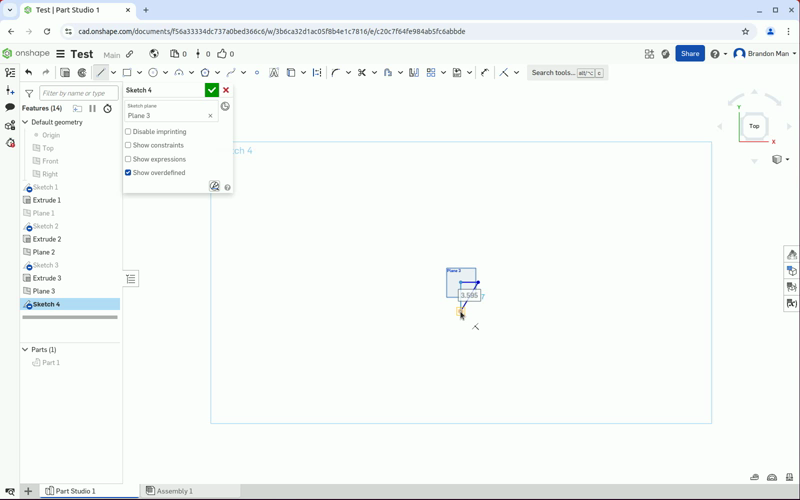
mouse_move(462, 285)
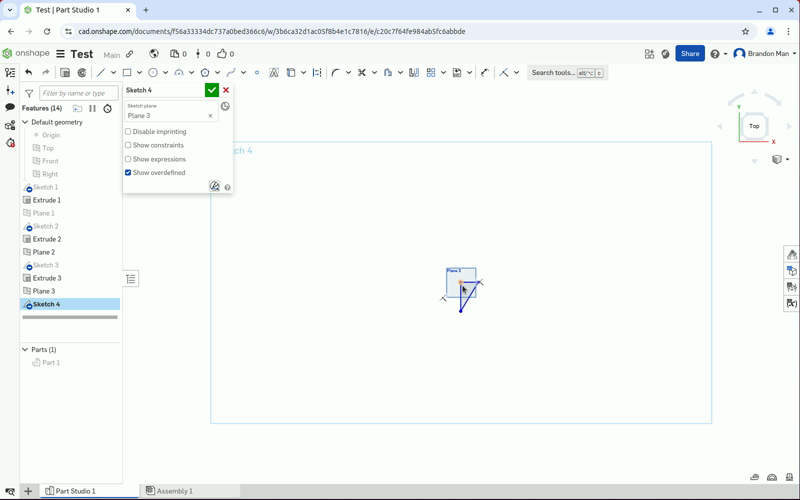
scroll(6)
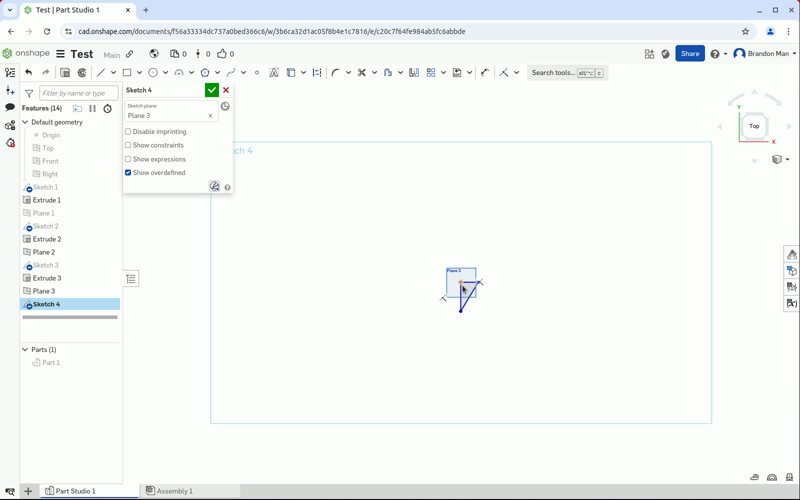
scroll(6)
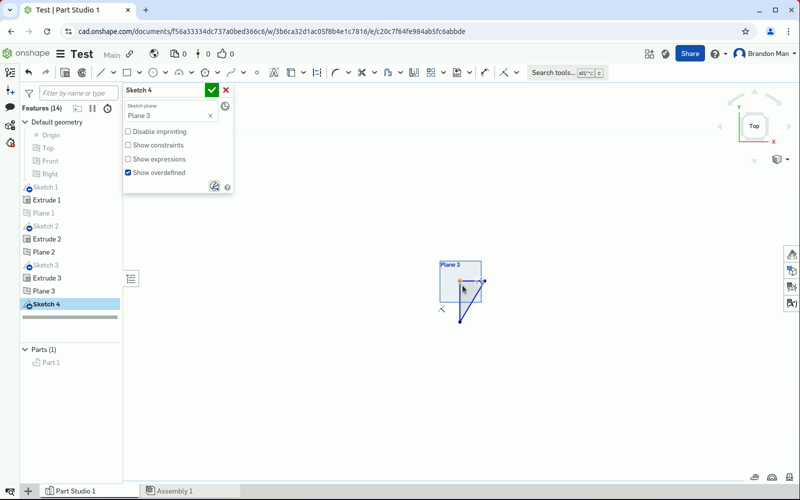
scroll(6)
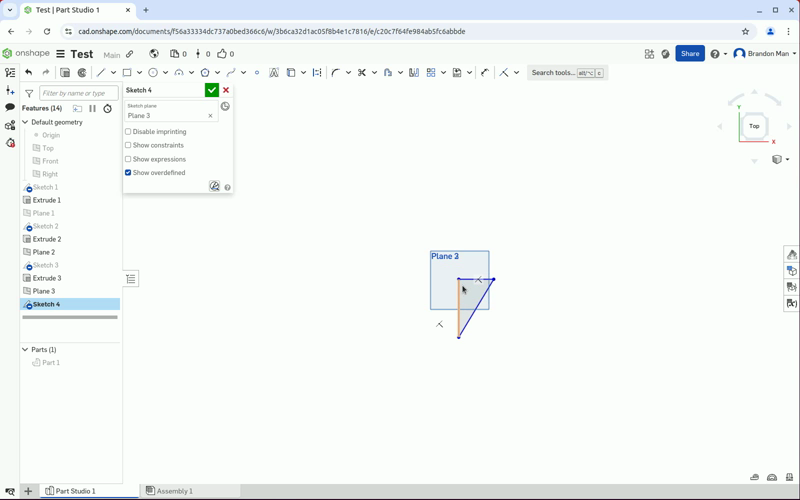
scroll(6)
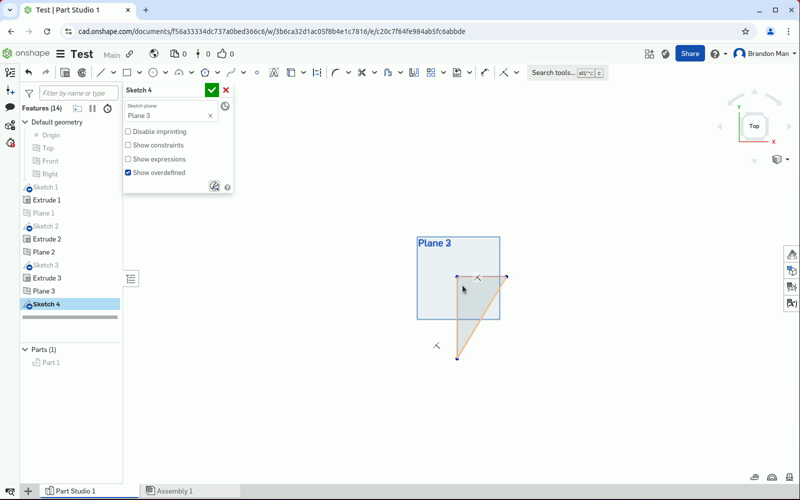
scroll(6)
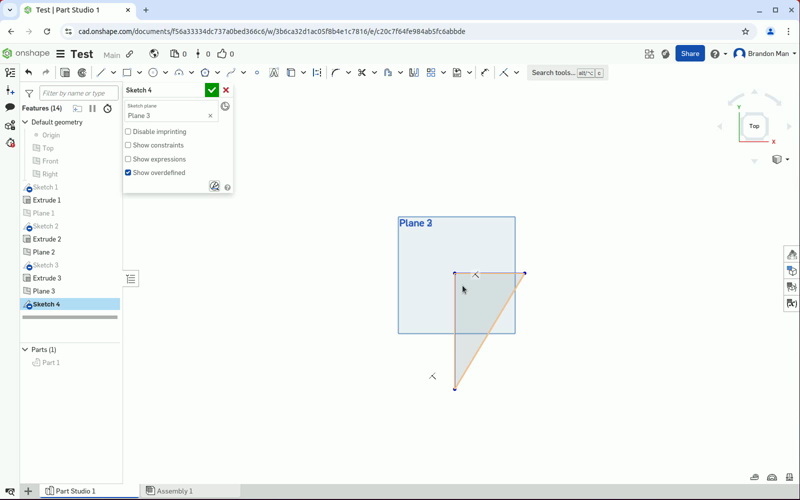
scroll(6)
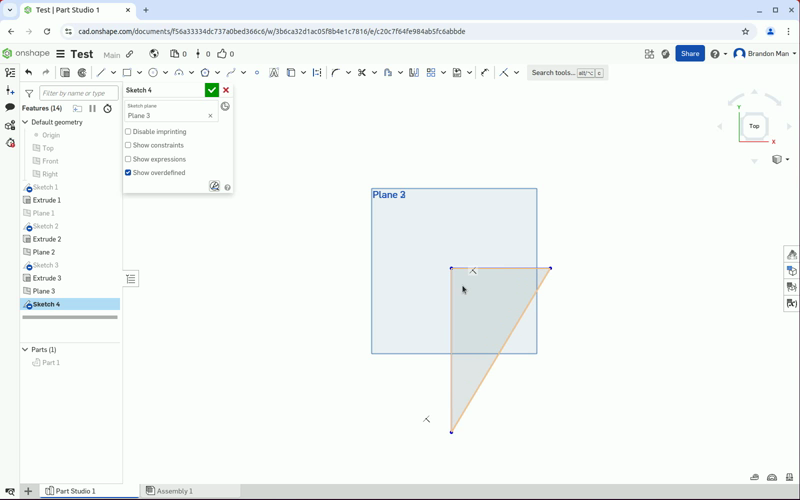
scroll(6)
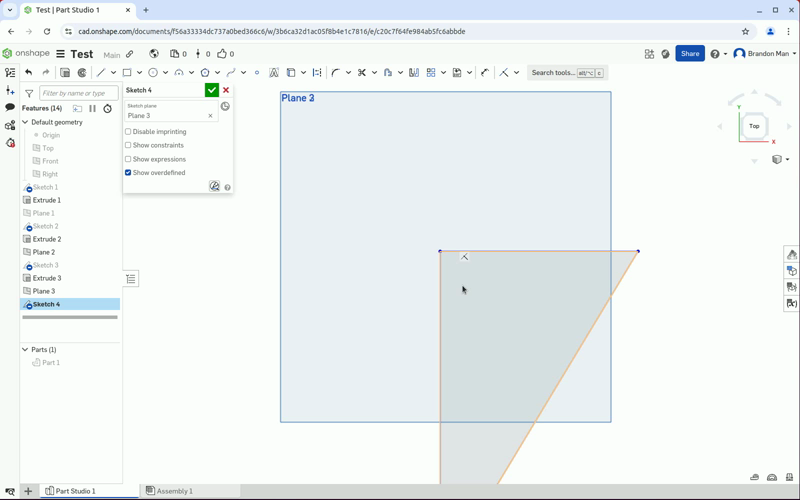
click(462, 285)
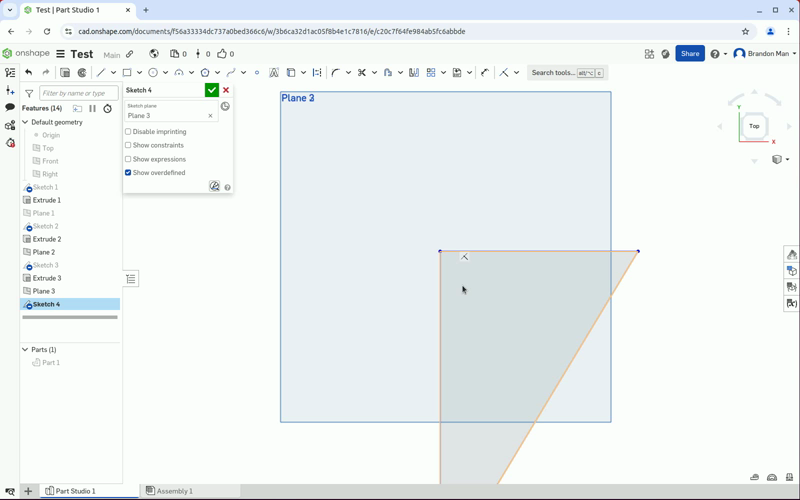
scroll(-6)
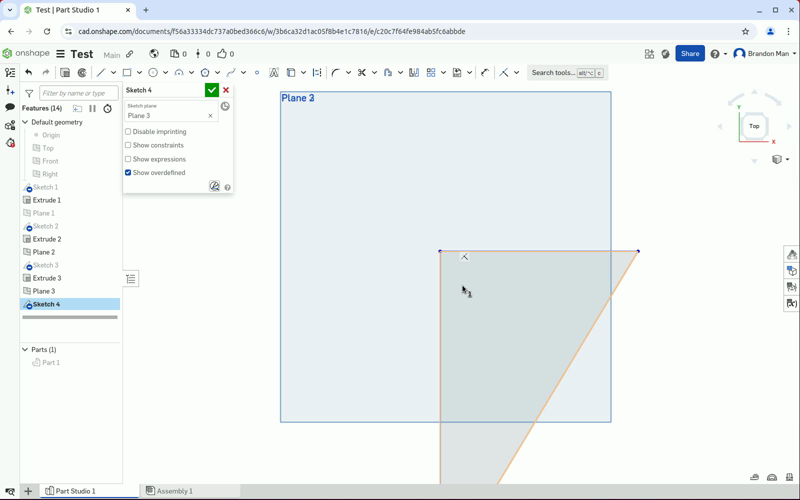
scroll(-6)
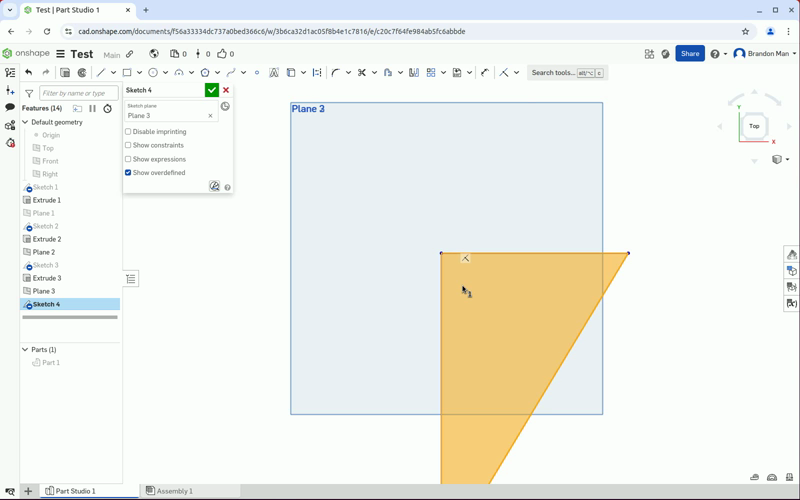
scroll(-6)
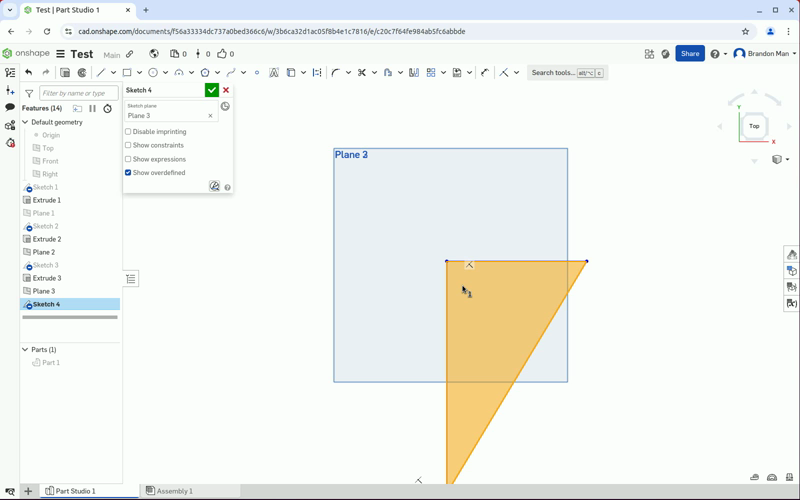
scroll(-6)
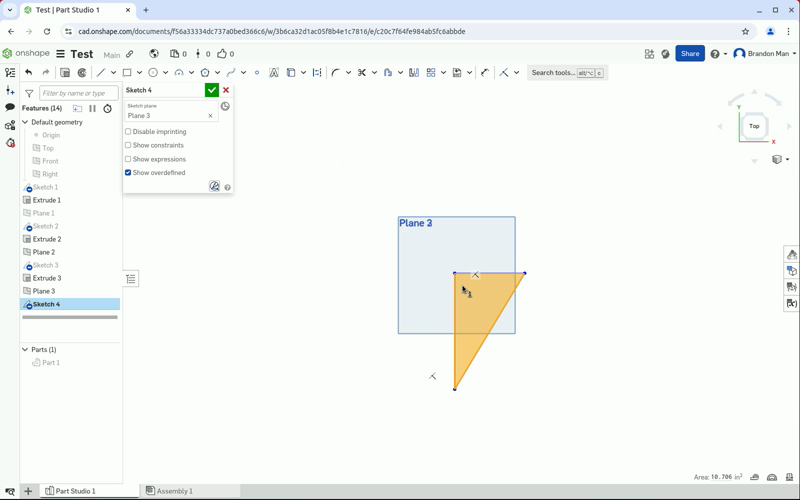
scroll(-6)
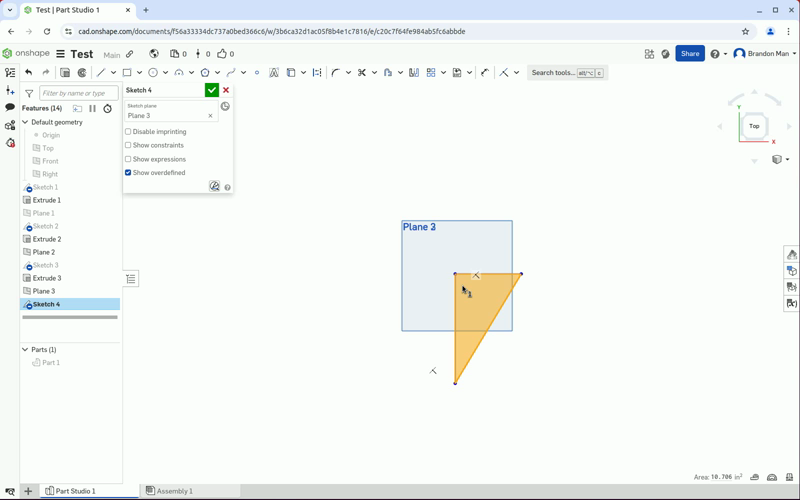
scroll(-6)
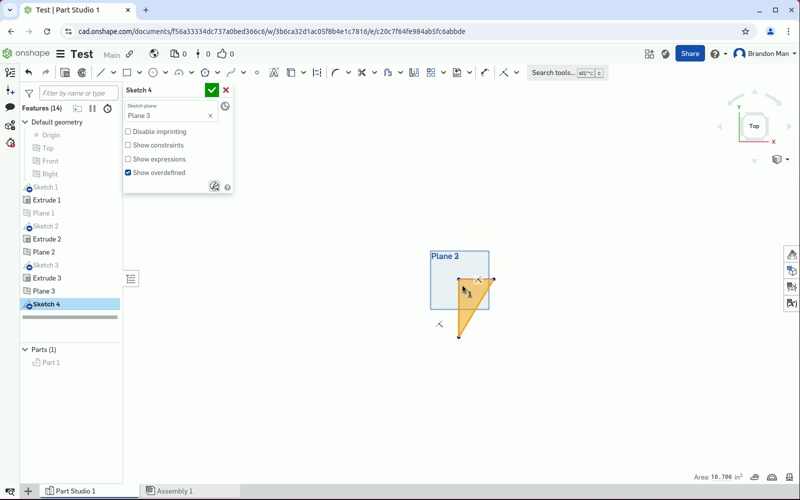
scroll(-6)
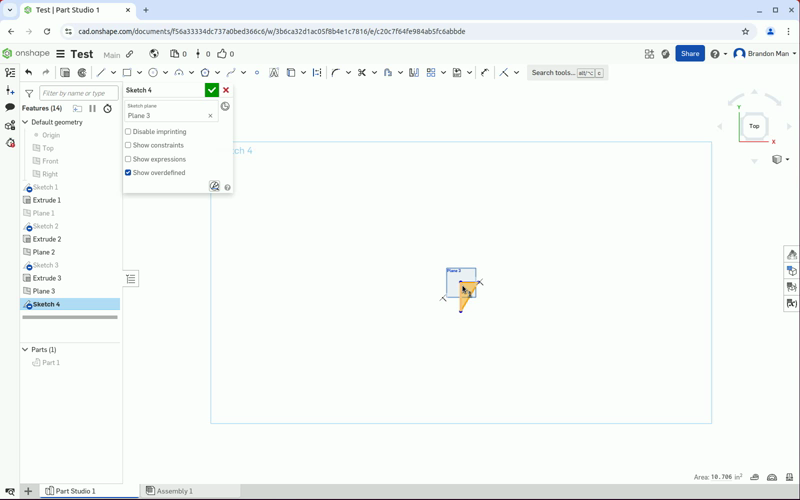
mouse_move(73, 352)
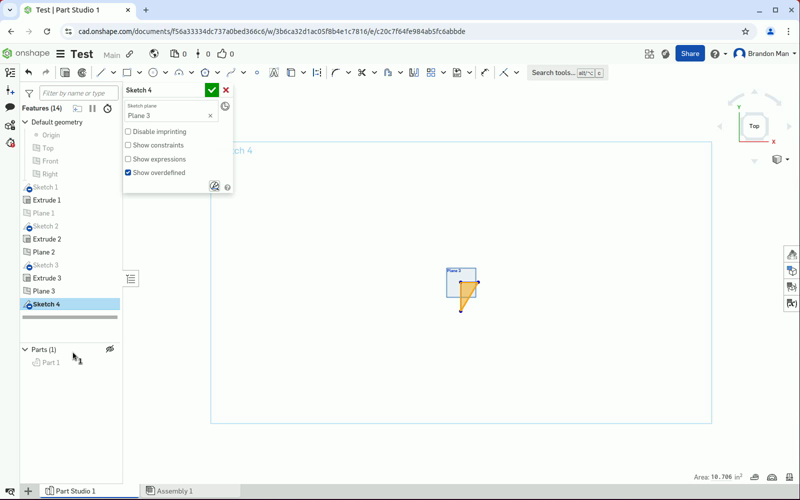
key(shift+y)
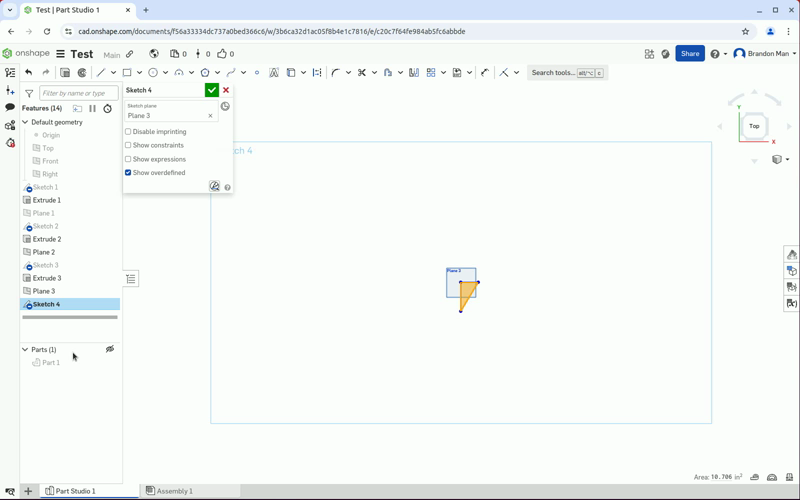
key(shift+e)
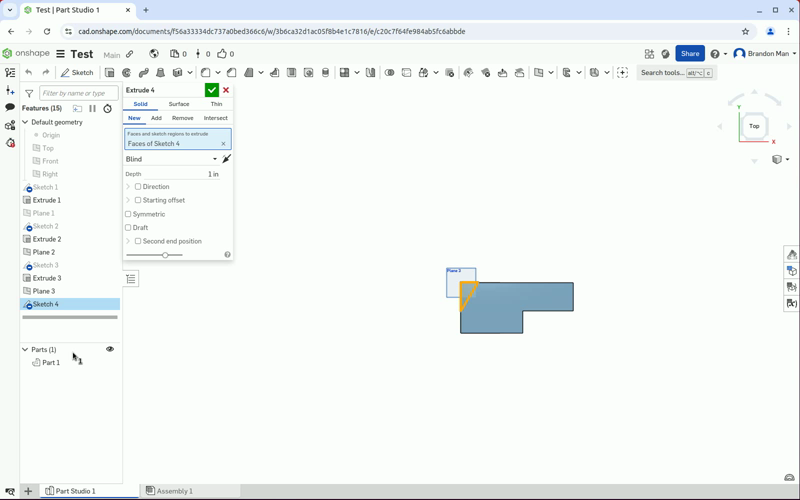
mouse_move(143, 106)
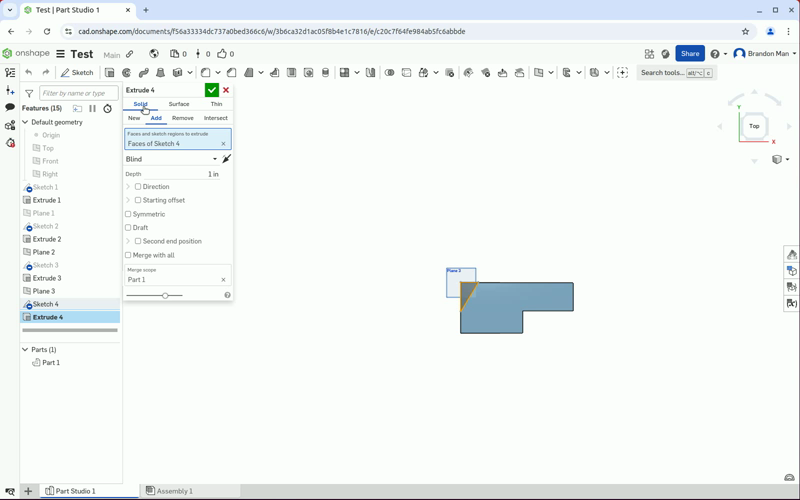
click(143, 106)
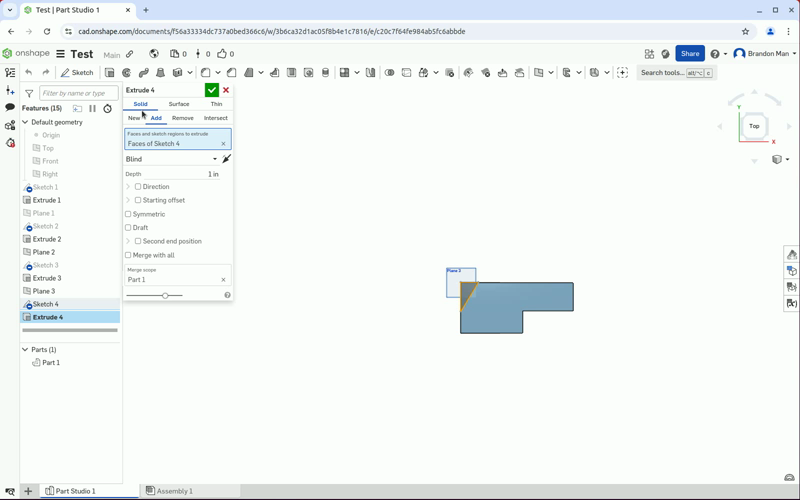
mouse_move(137, 120)
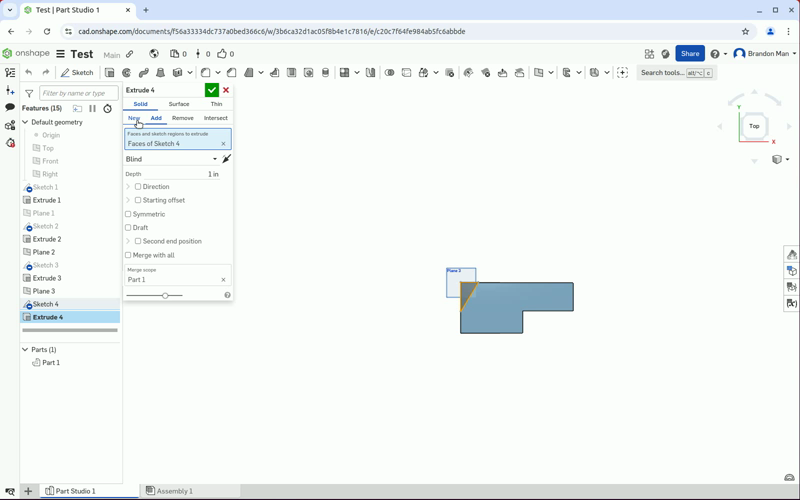
click(137, 120)
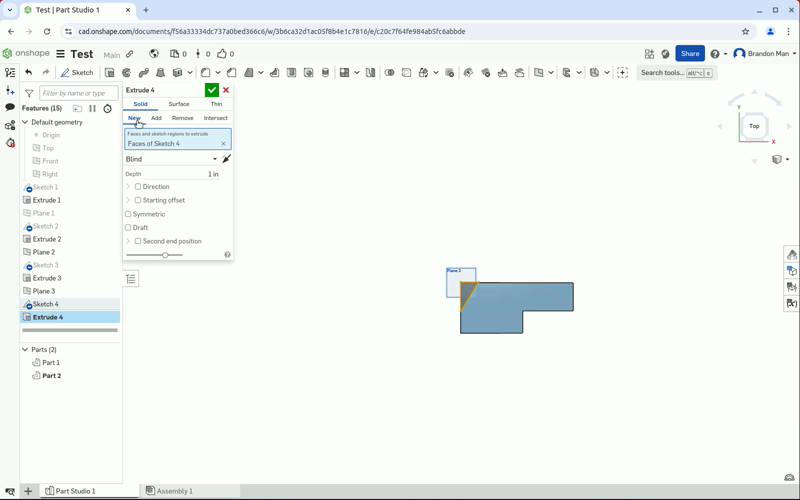
key(tab, 4)
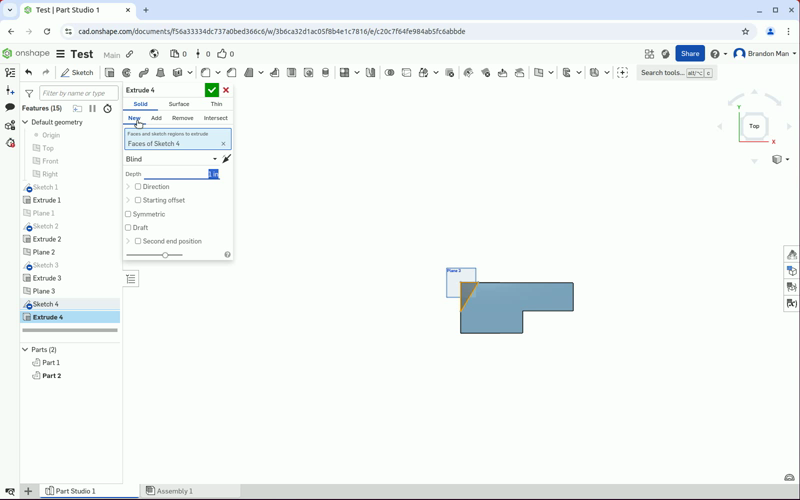
text(9.147)
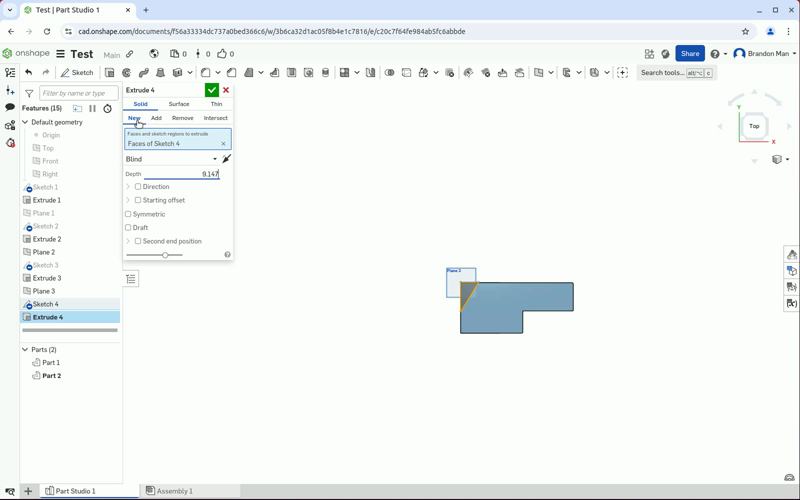
key(enter)
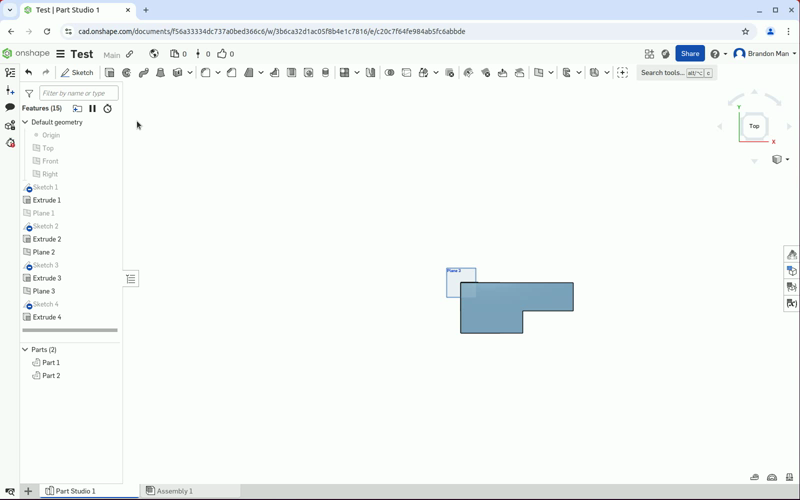
key(shift+h)
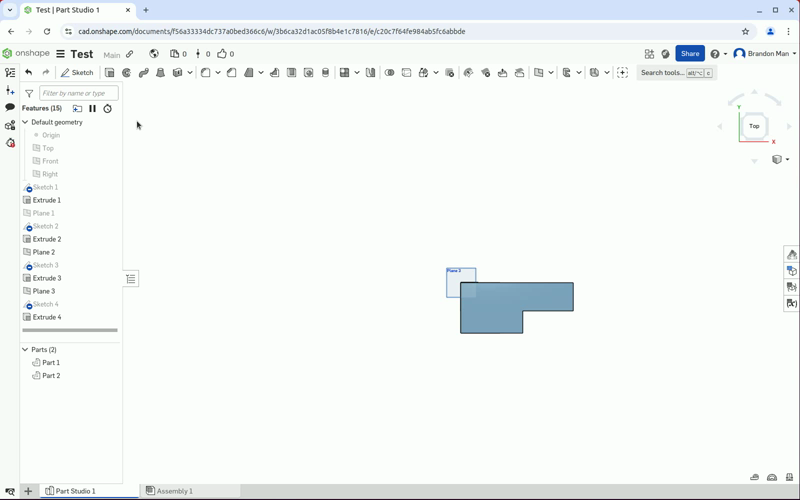
key(shift+h)
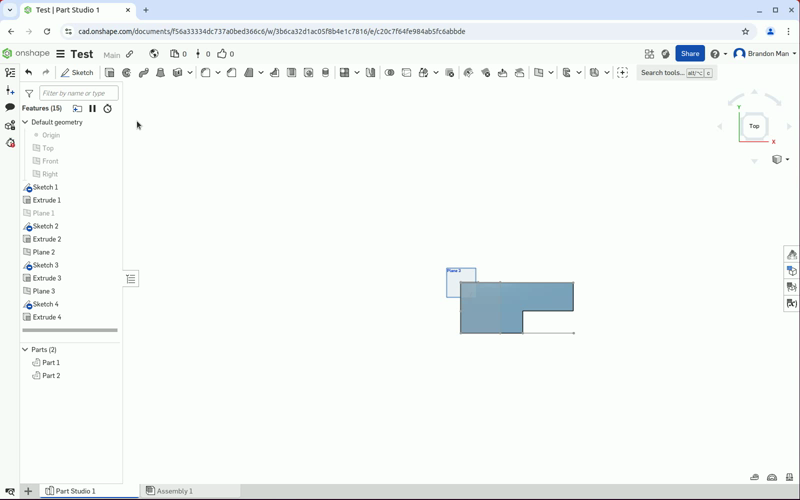
key(shift+7)
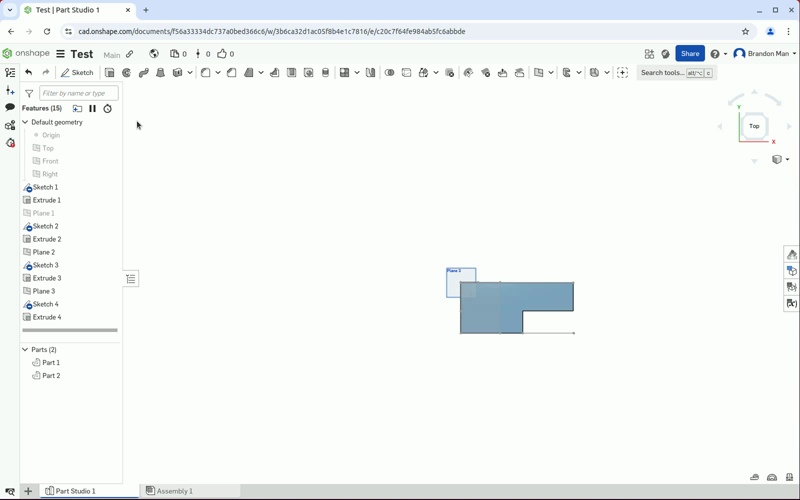
key(up, 3)
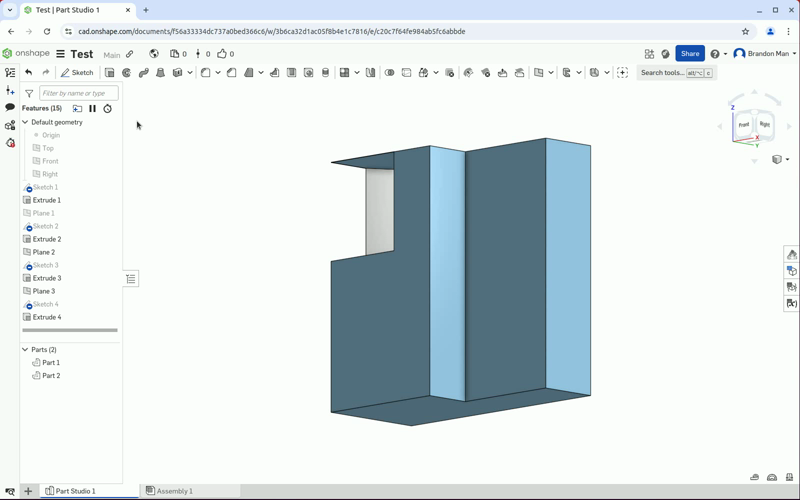
key(left, 3)
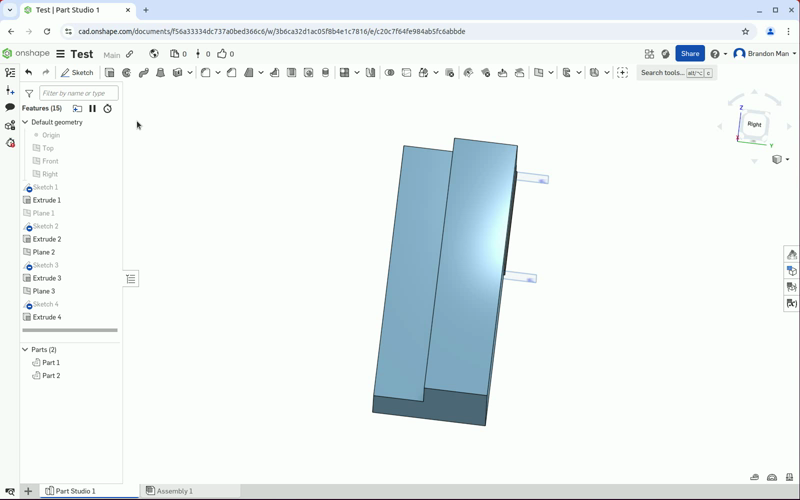
key(right, 3)
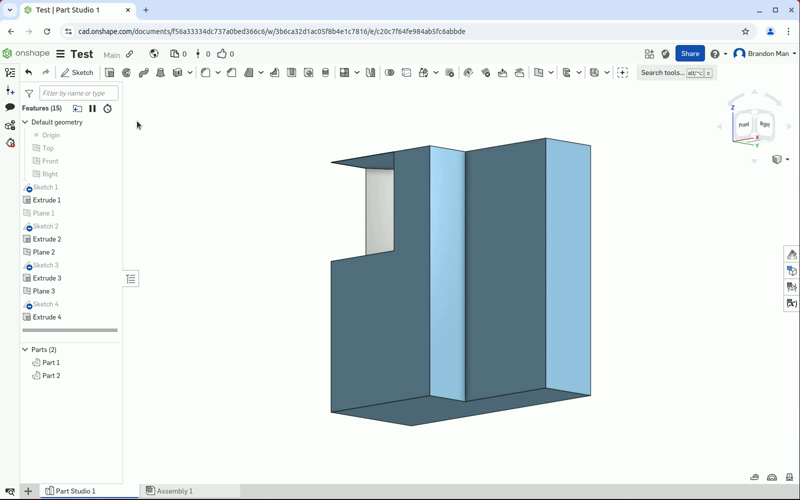
key(down, 3)
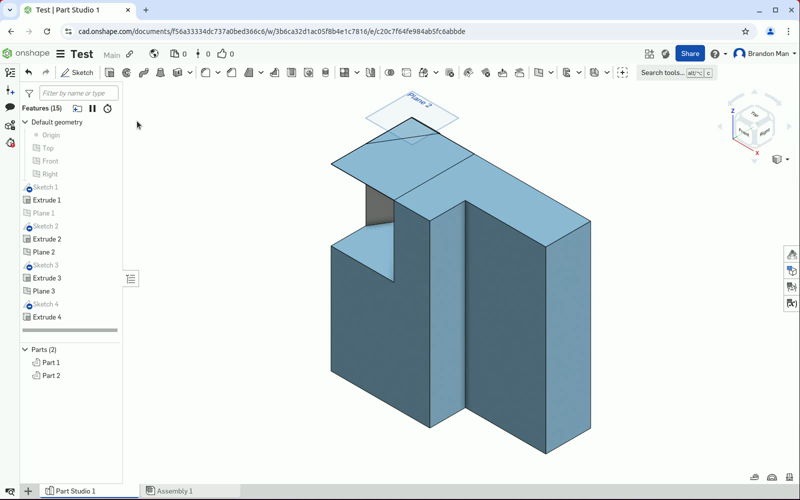
mouse_move(73, 189)
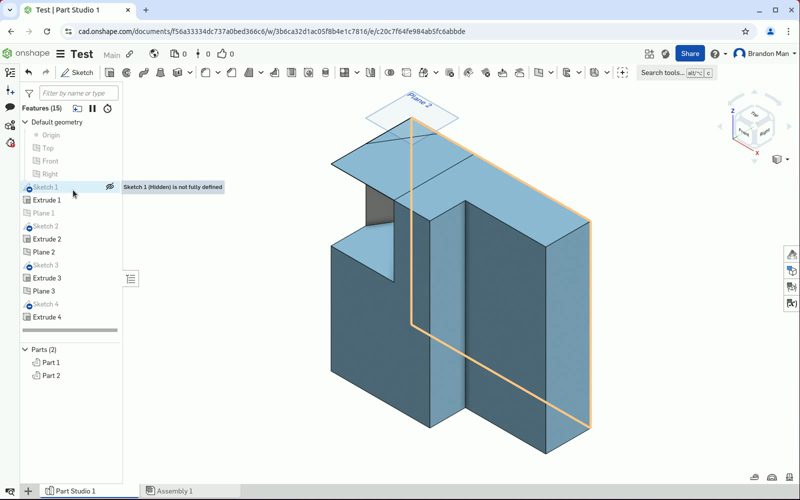
click(73, 189)